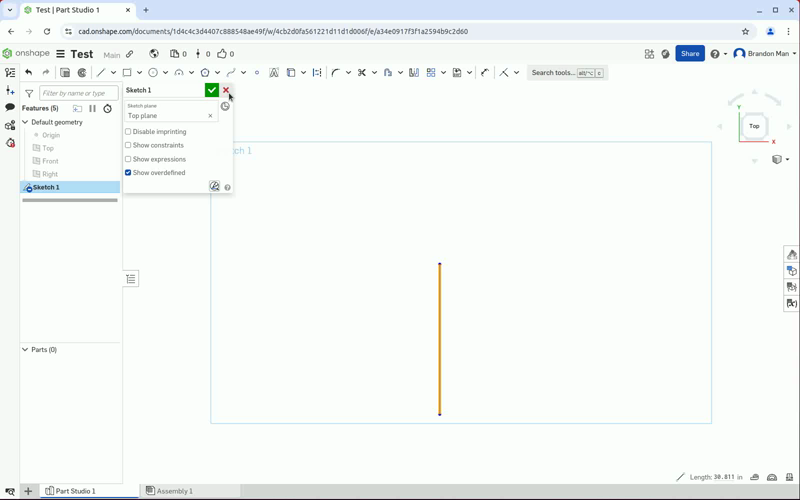
key(shift+h)
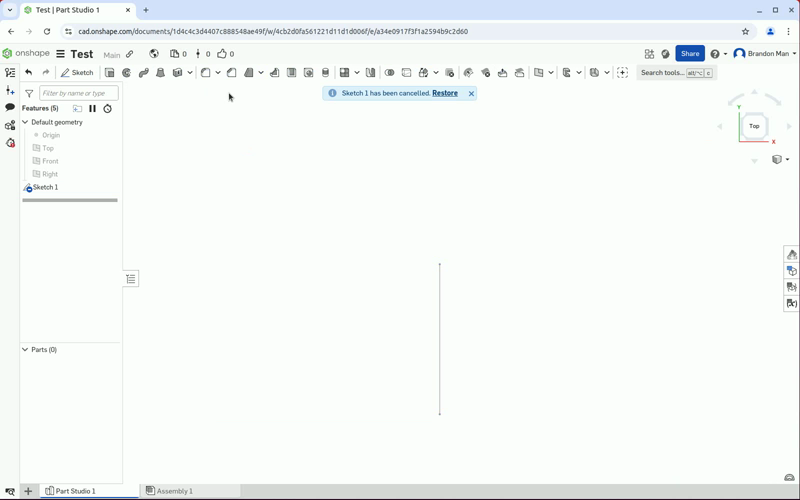
key(shift+s)
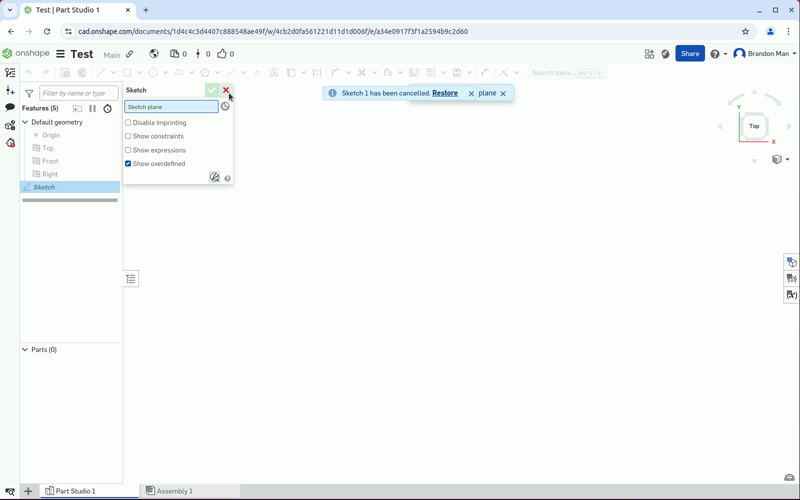
mouse_move(73, 150)
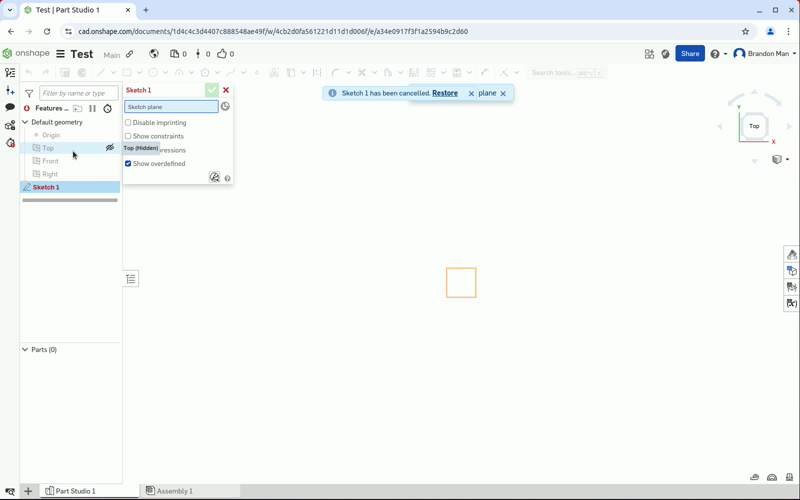
click(73, 150)
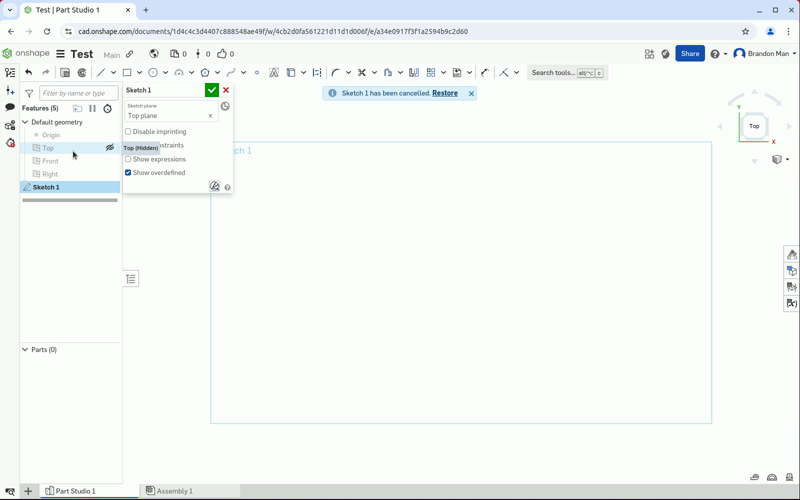
mouse_move(73, 352)
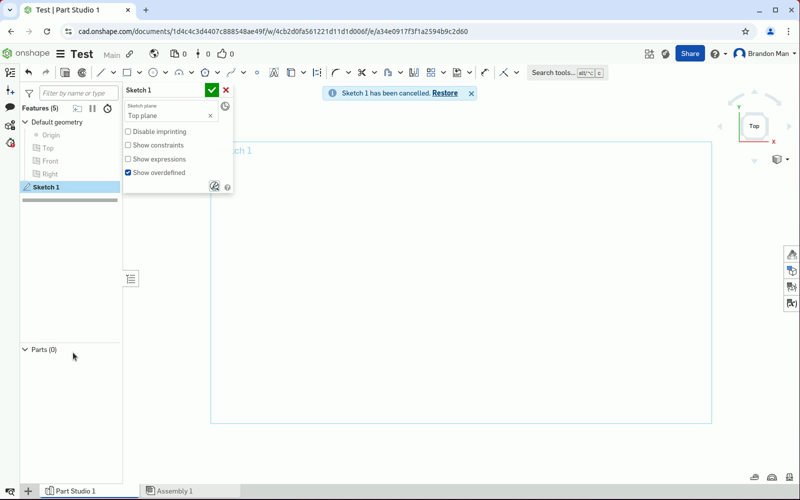
key(y)
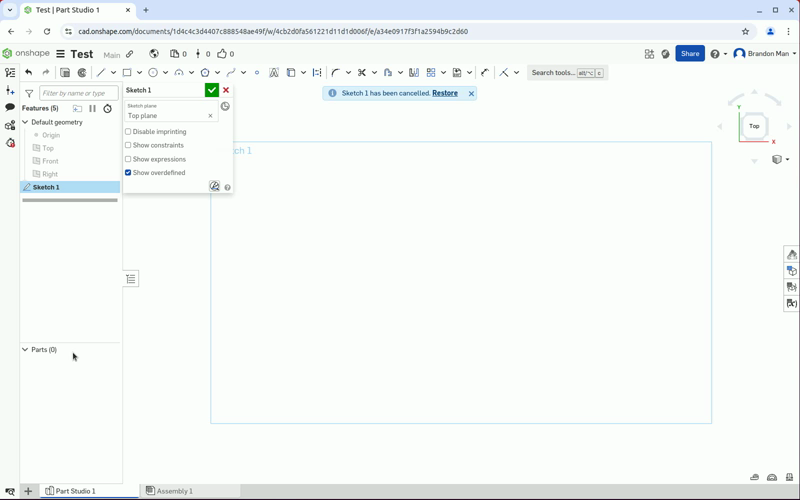
key(l)
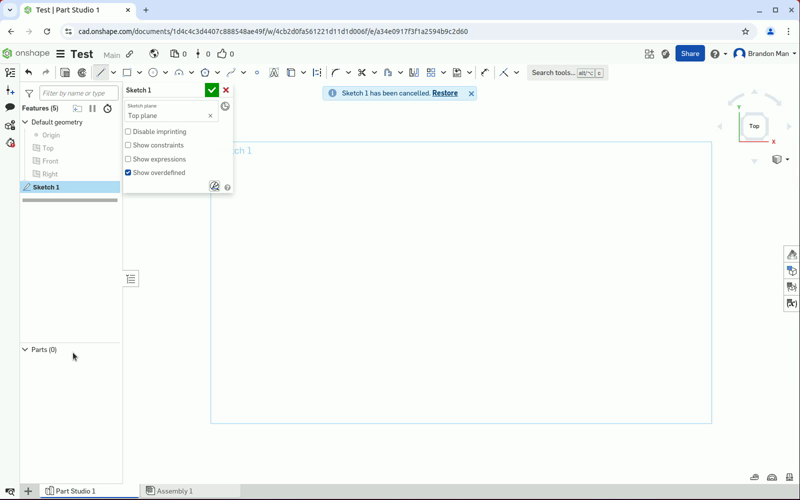
key_down(shift)
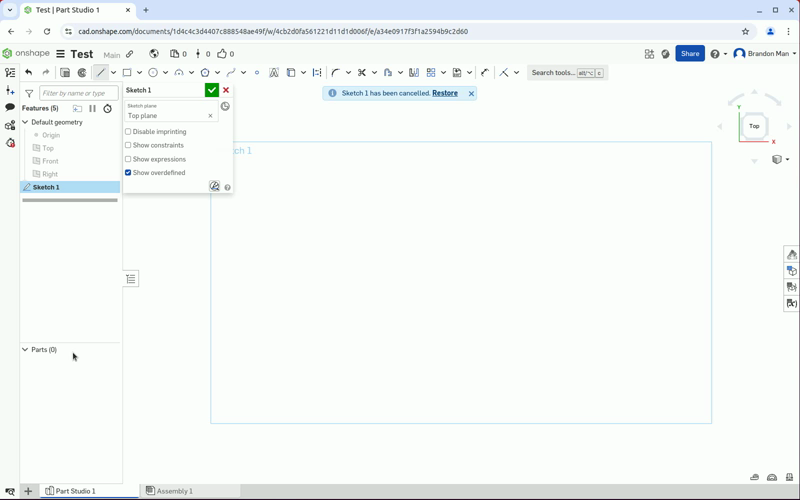
mouse_move(449, 232)
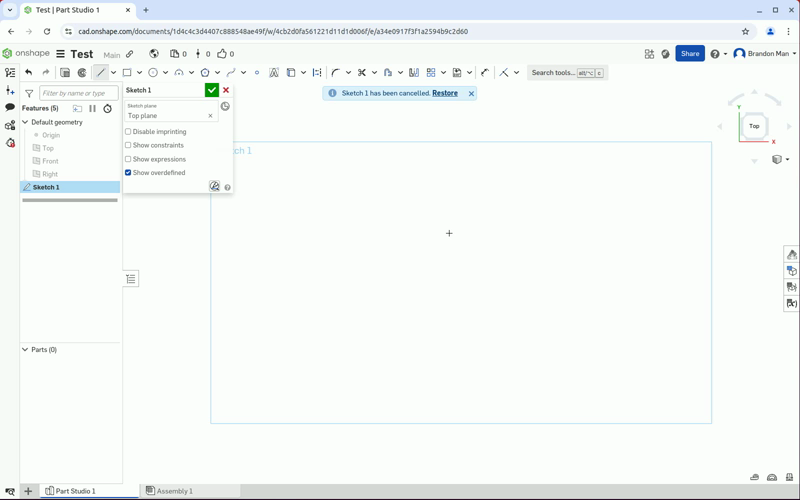
click(449, 232)
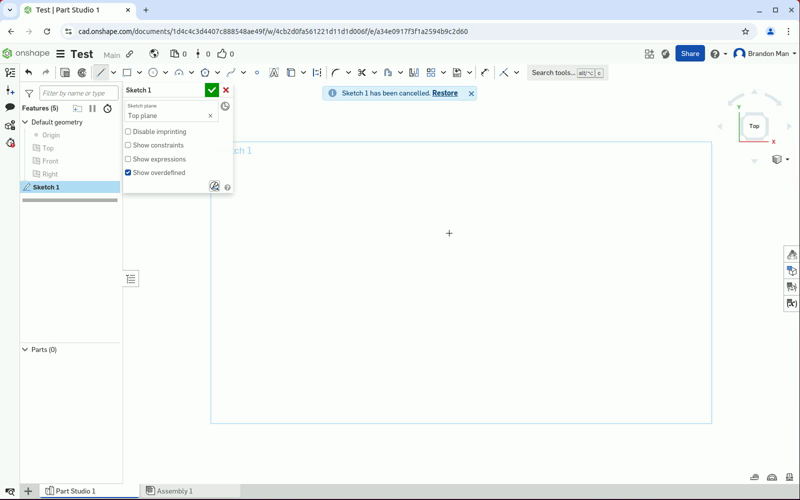
key_up(shift)
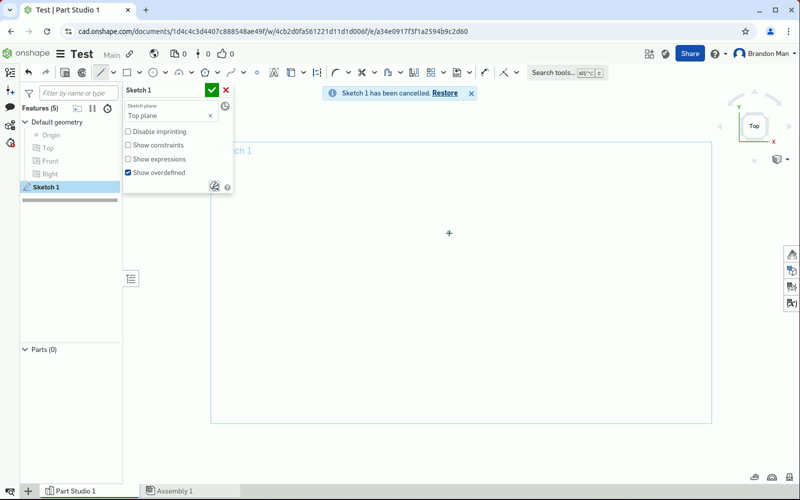
key_down(shift)
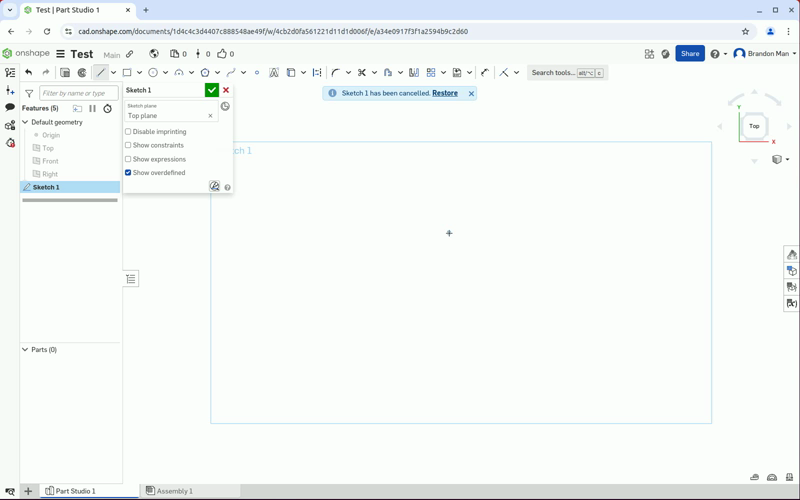
mouse_move(479, 232)
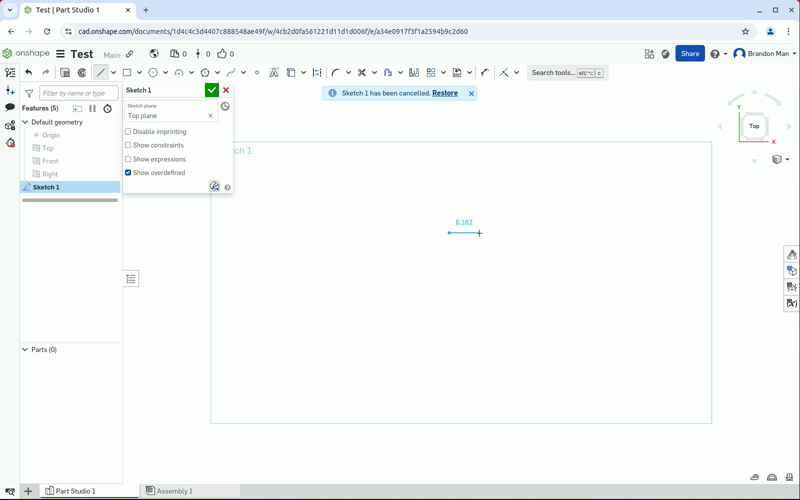
mouse_move(460, 232)
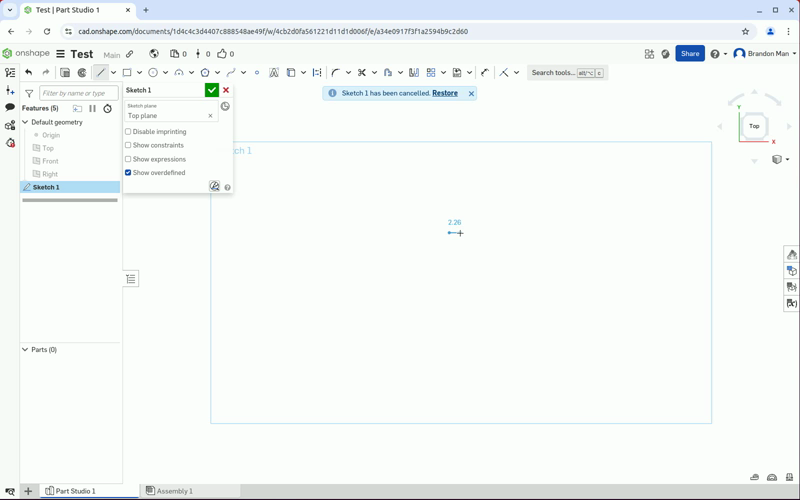
click(460, 232)
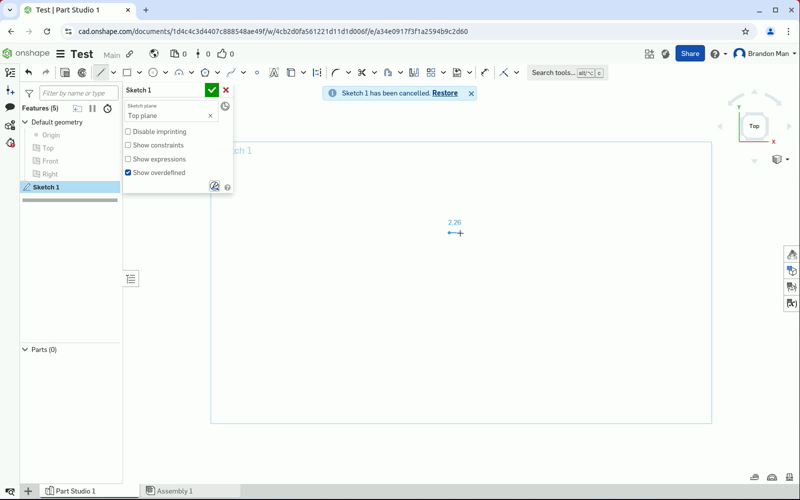
key_up(shift)
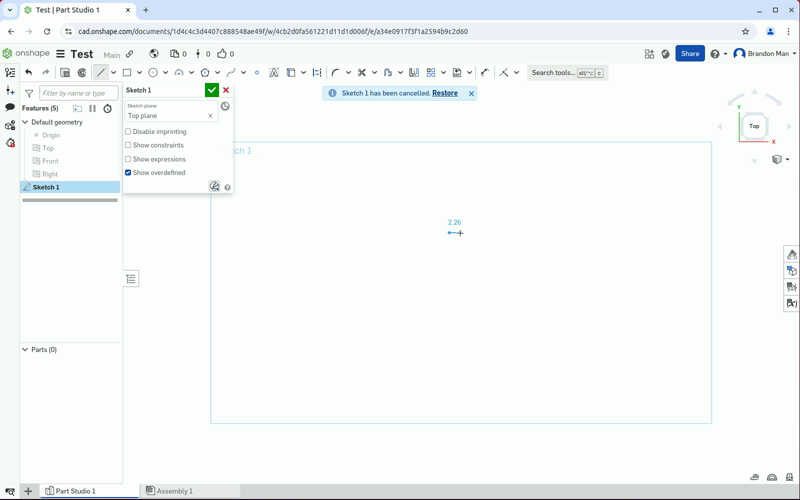
key_down(shift)
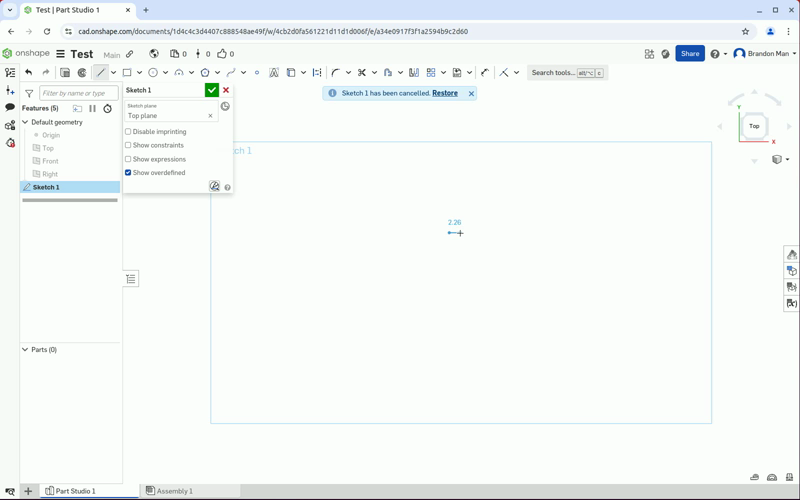
mouse_move(490, 232)
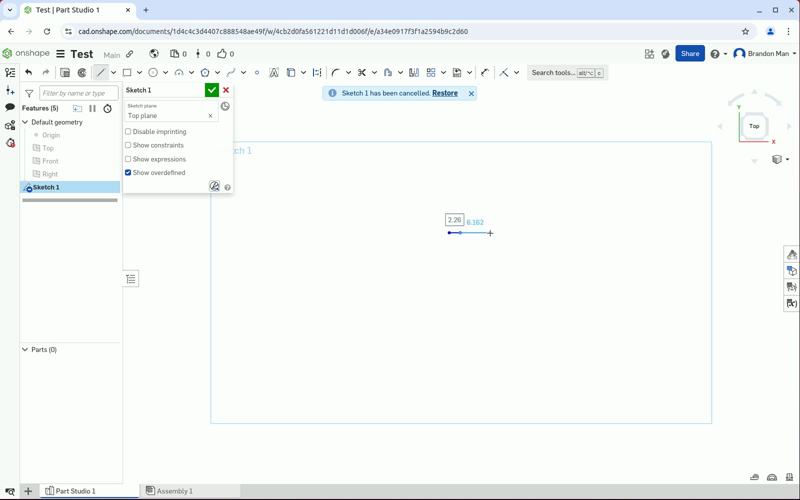
mouse_move(460, 283)
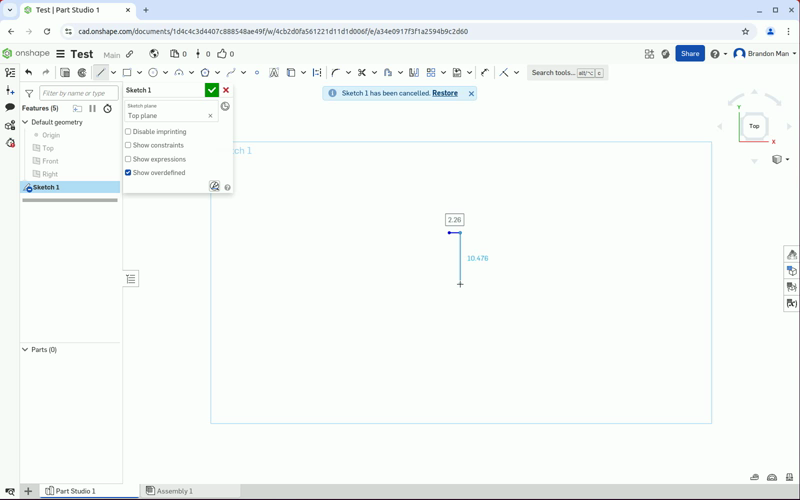
click(460, 283)
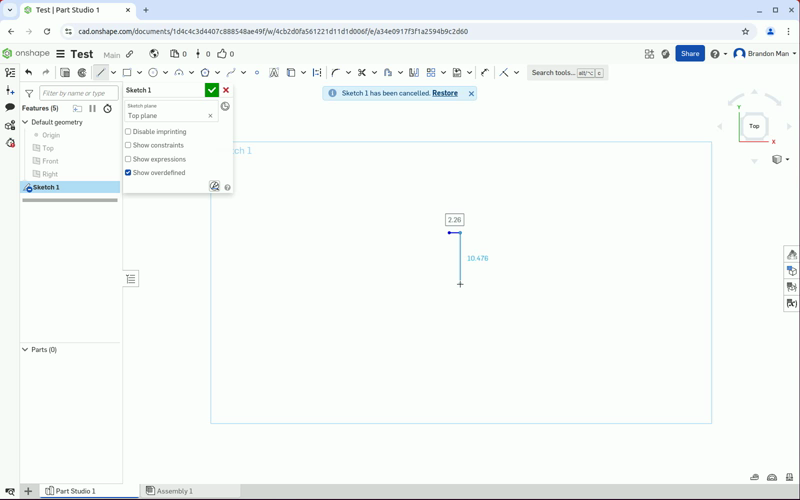
key_up(shift)
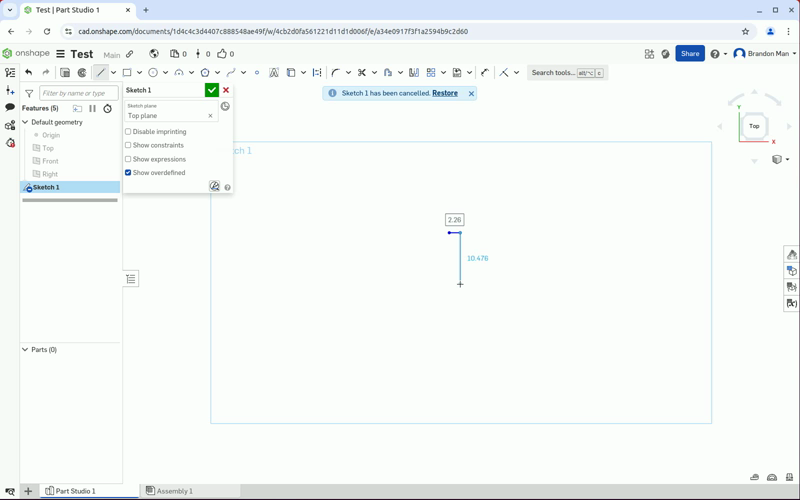
key_down(shift)
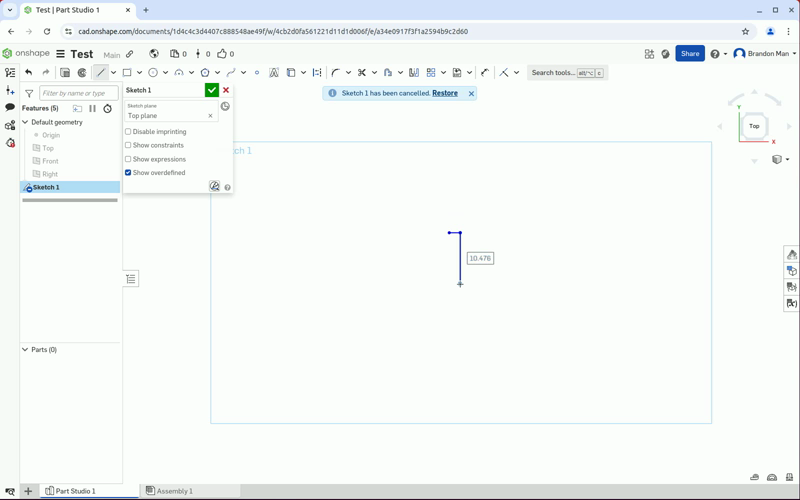
mouse_move(540, 283)
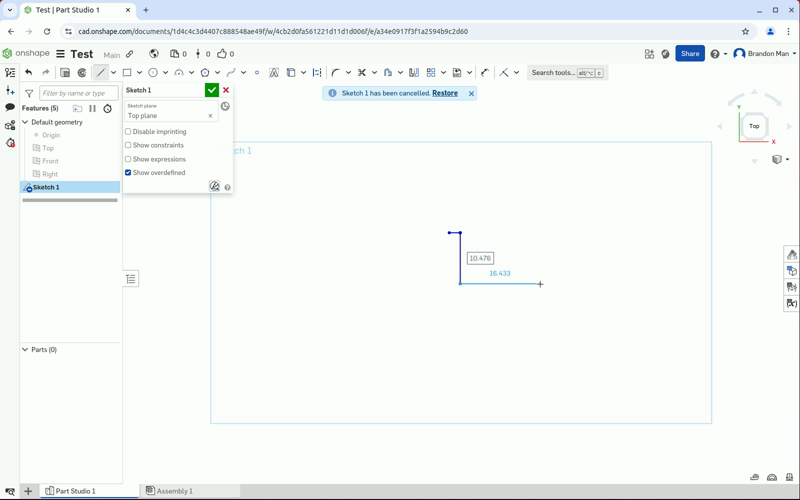
click(540, 283)
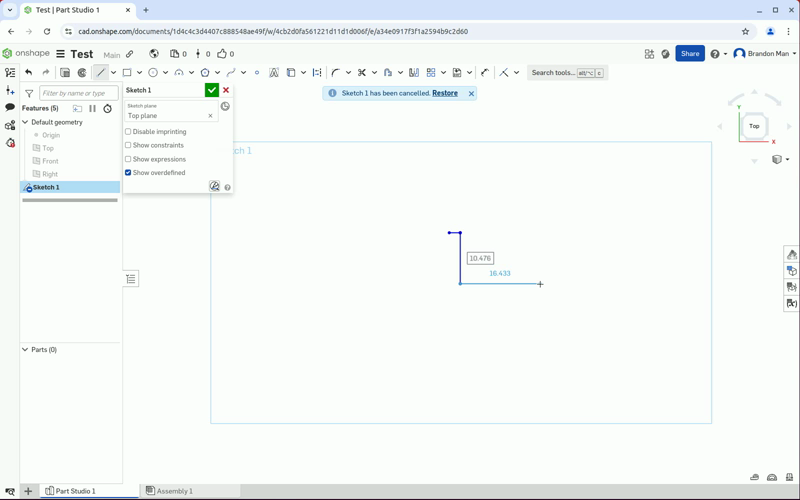
key_up(shift)
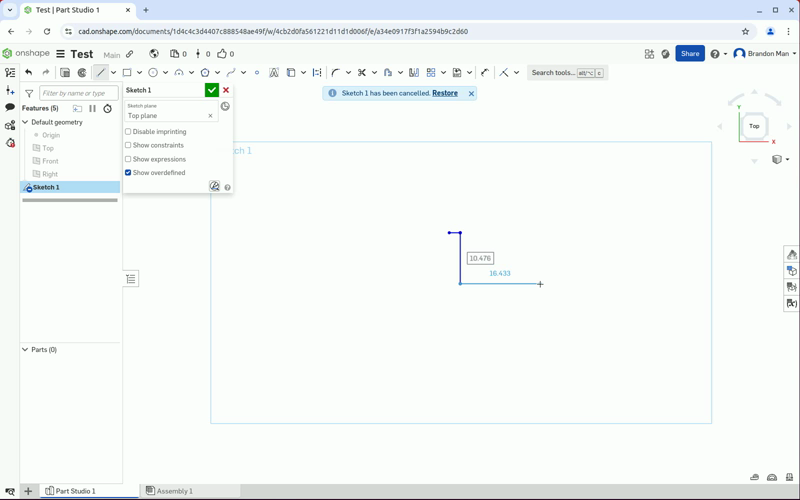
key_down(shift)
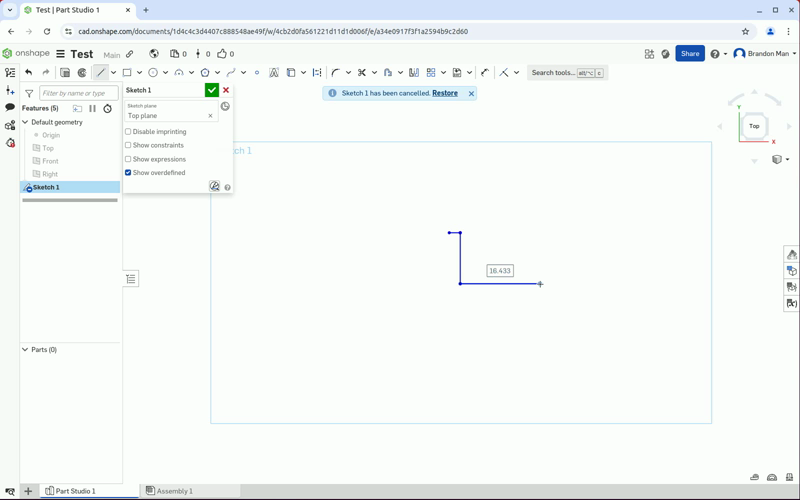
mouse_move(570, 283)
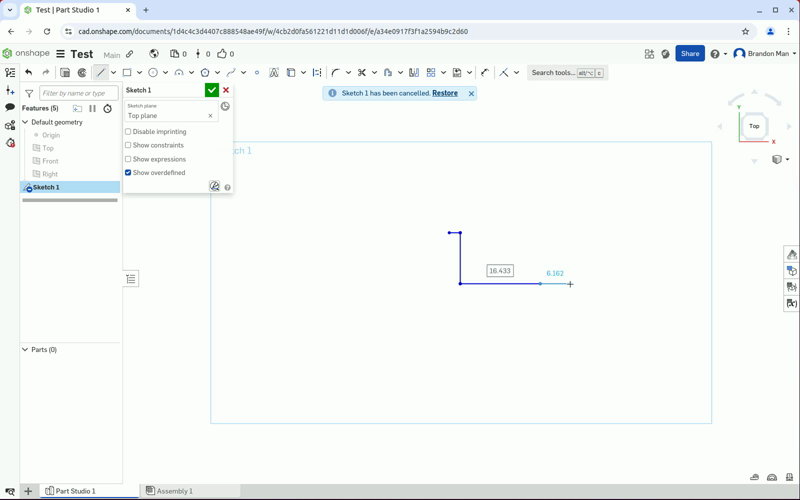
mouse_move(540, 232)
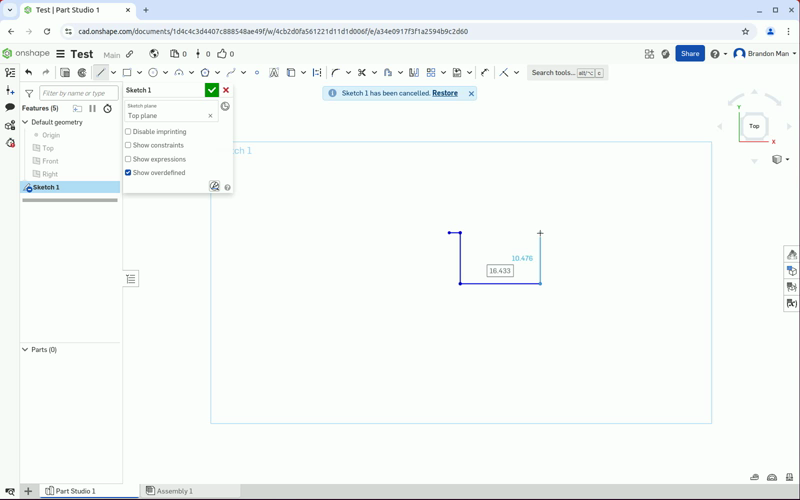
click(540, 232)
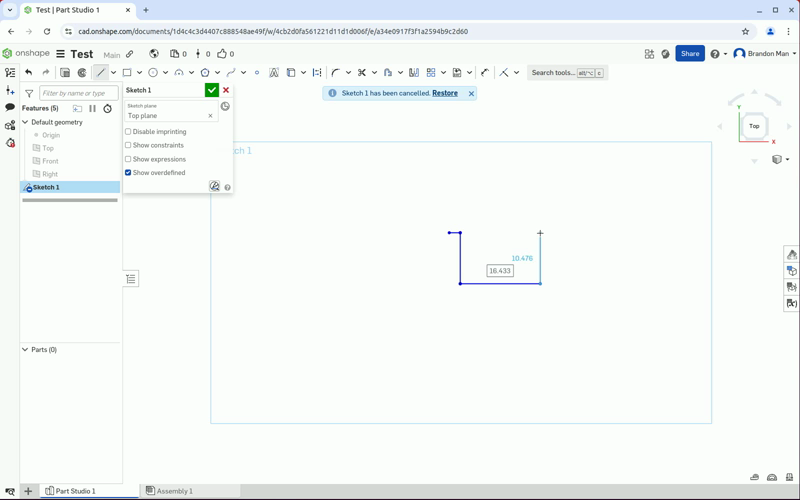
key_up(shift)
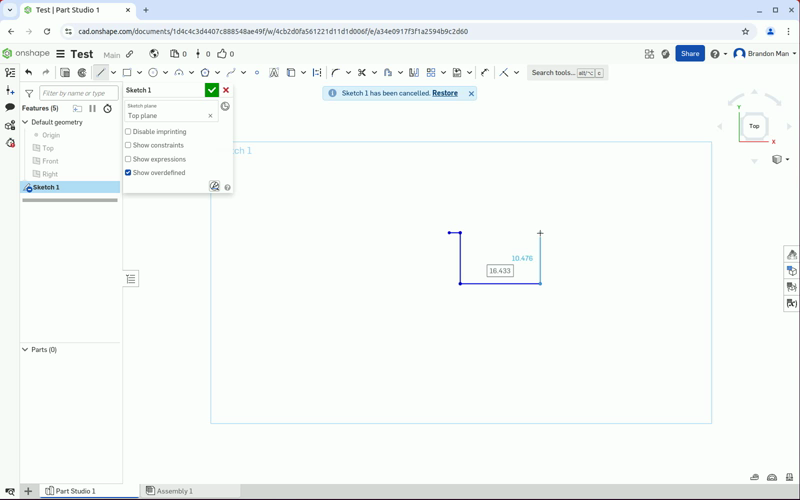
key_down(shift)
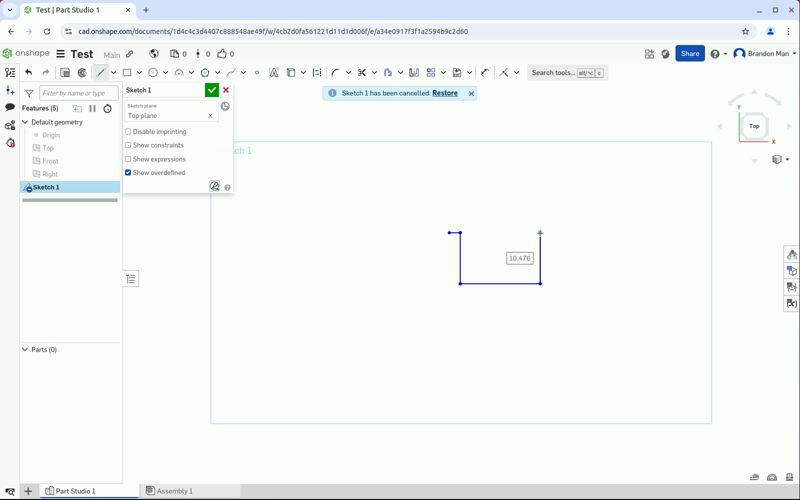
mouse_move(570, 232)
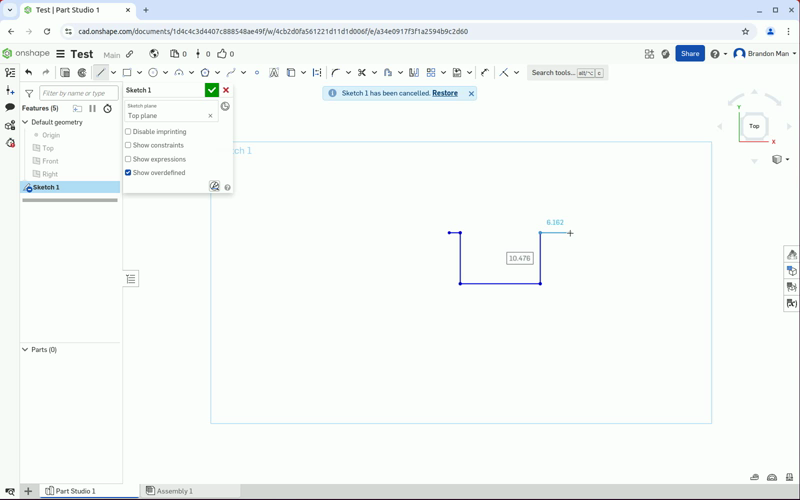
mouse_move(554, 232)
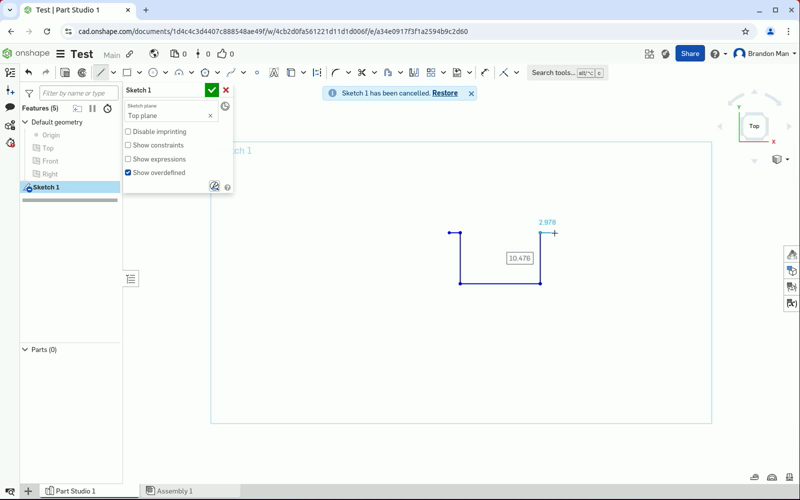
click(554, 232)
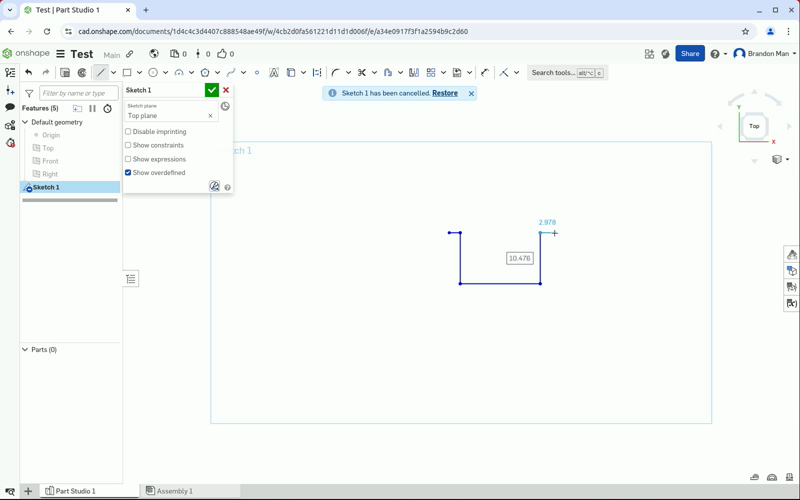
key_up(shift)
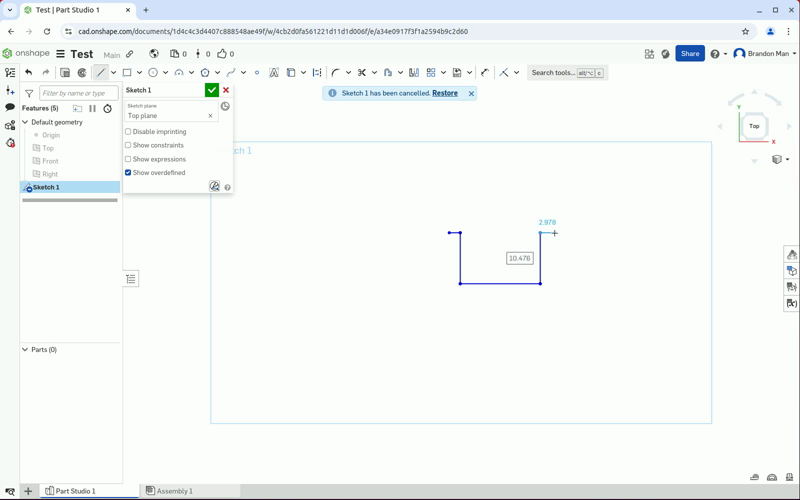
key_down(shift)
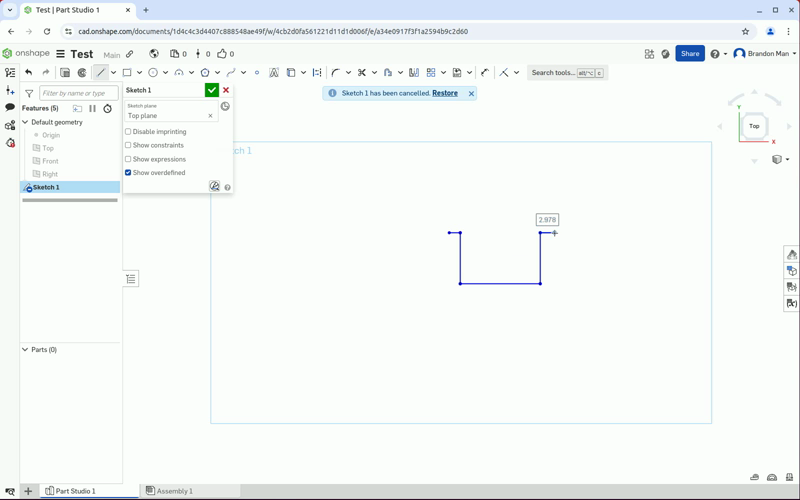
mouse_move(584, 232)
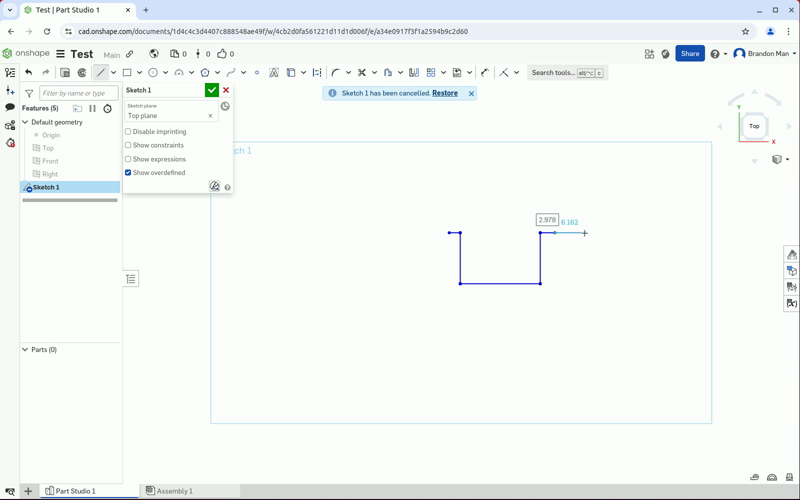
mouse_move(554, 226)
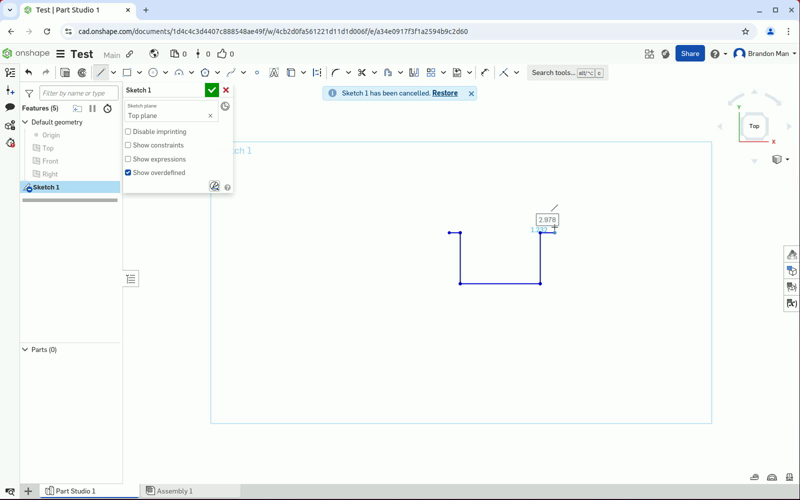
scroll(6)
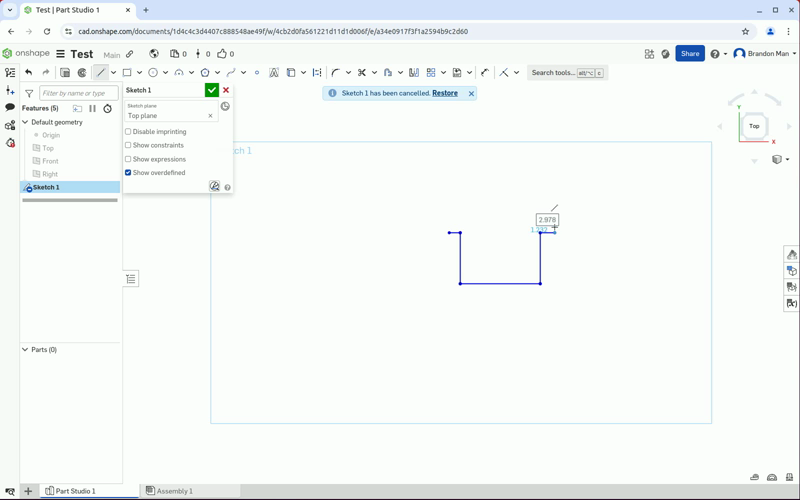
scroll(6)
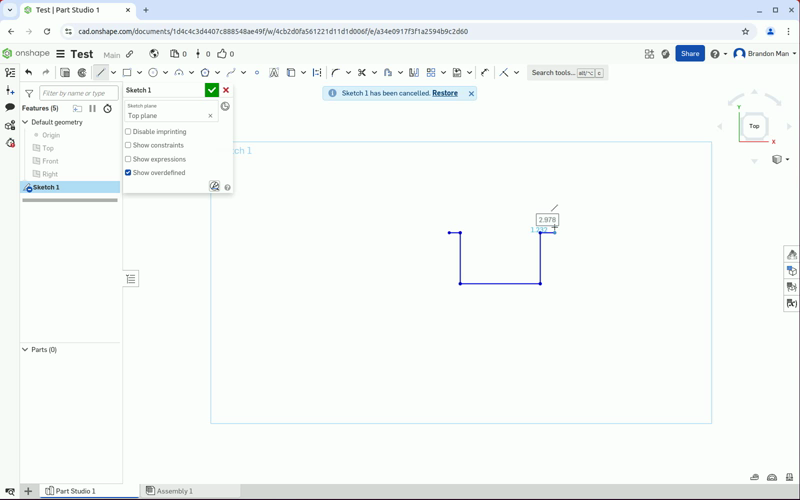
scroll(6)
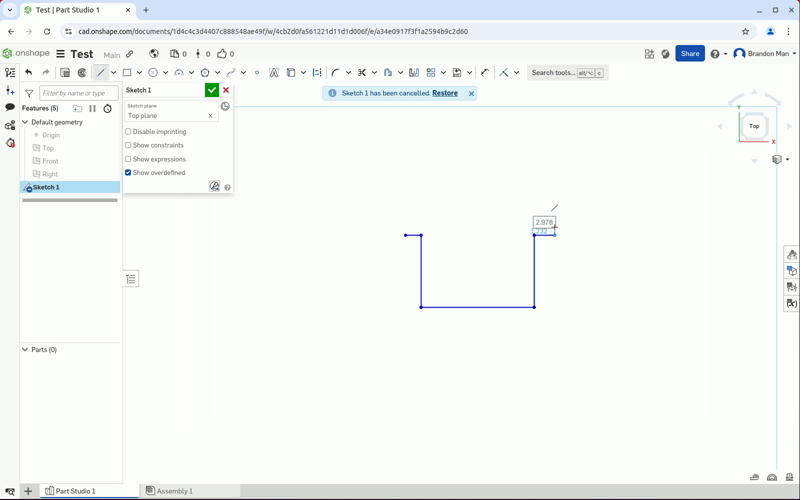
scroll(6)
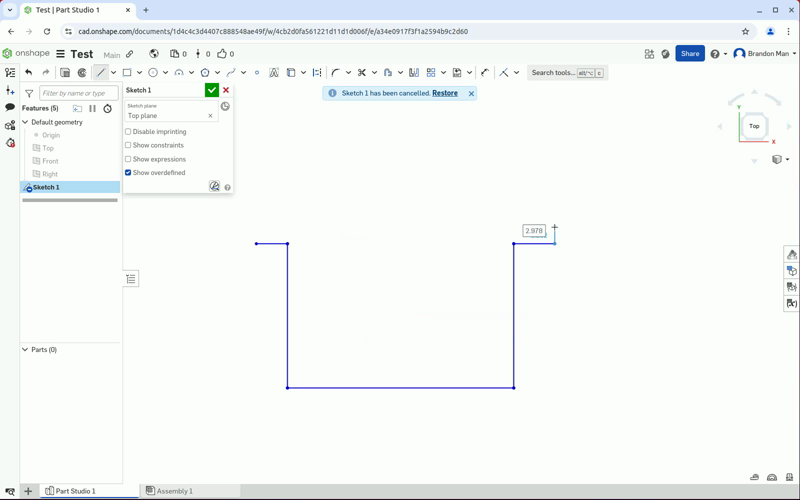
scroll(6)
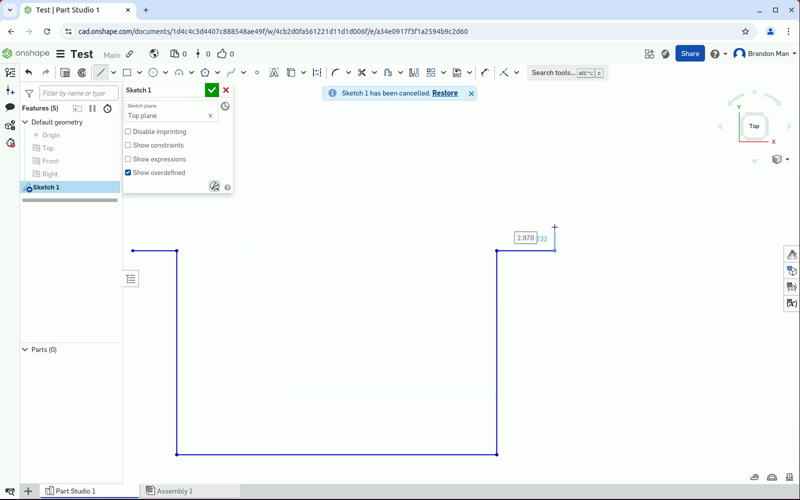
scroll(6)
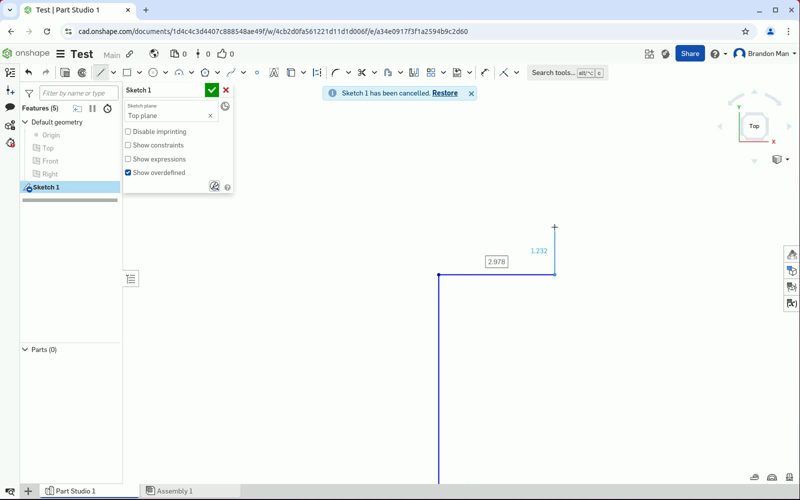
scroll(6)
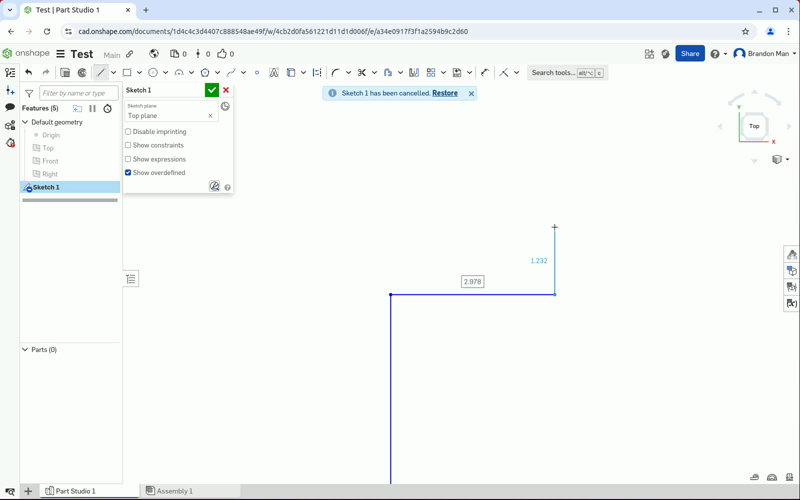
click(554, 226)
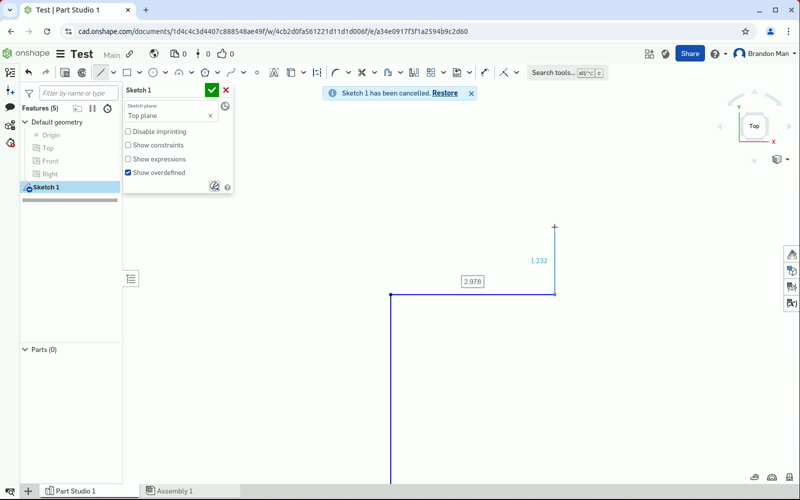
scroll(-6)
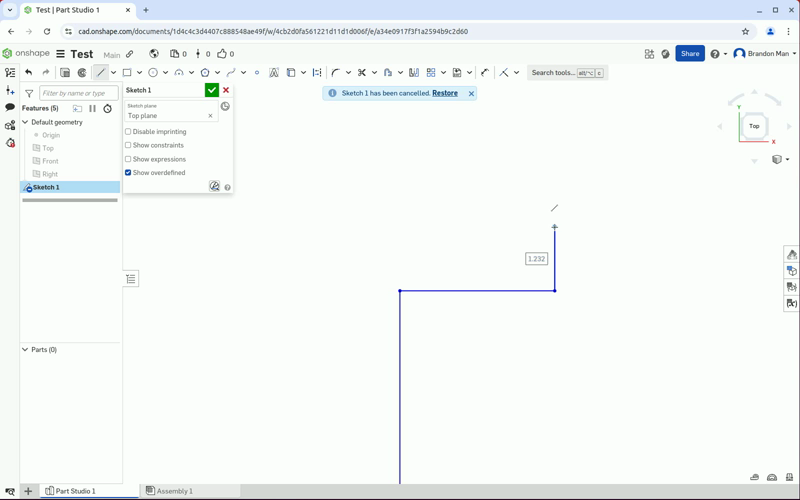
scroll(-6)
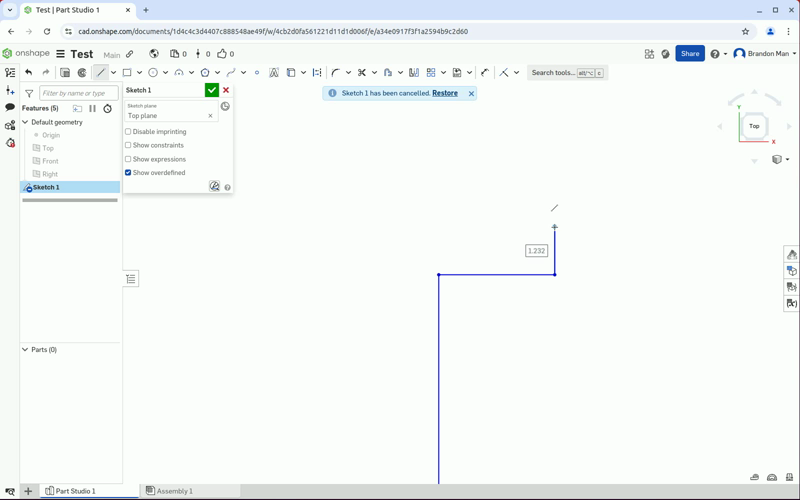
scroll(-6)
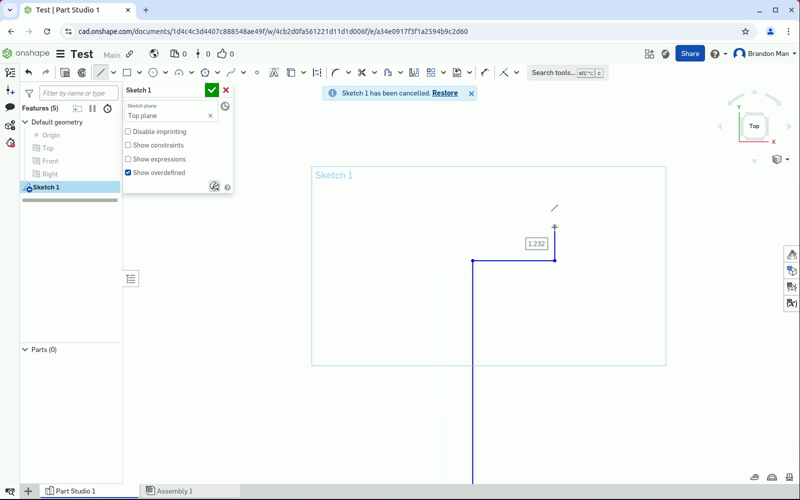
scroll(-6)
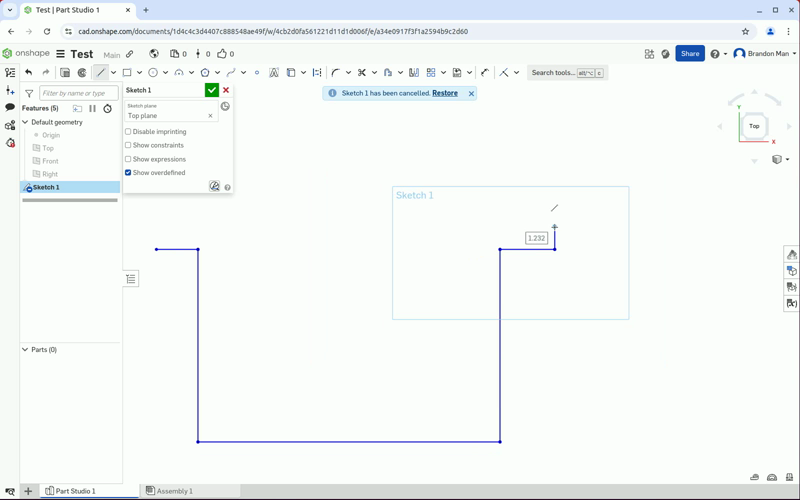
scroll(-6)
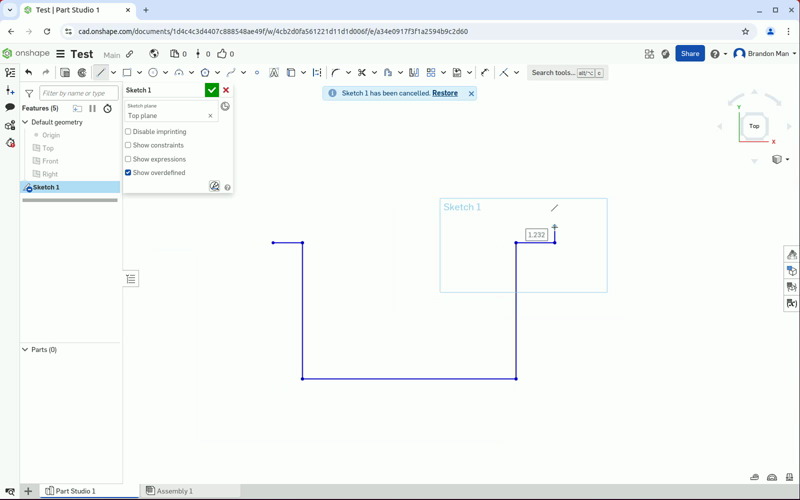
scroll(-6)
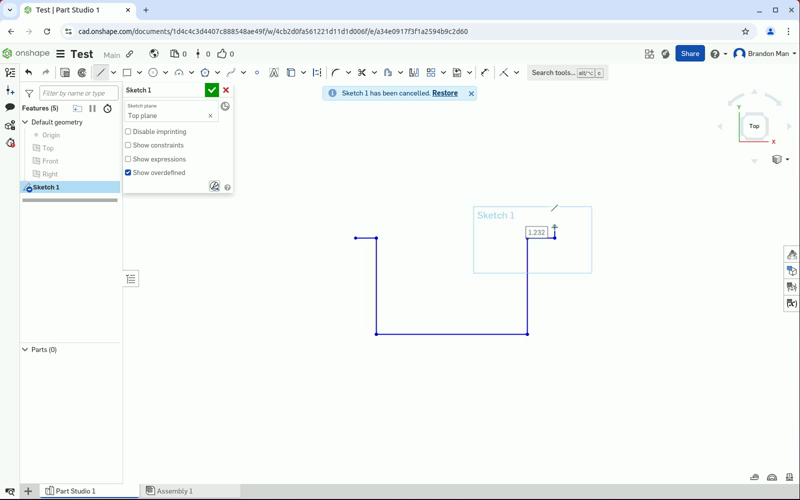
scroll(-6)
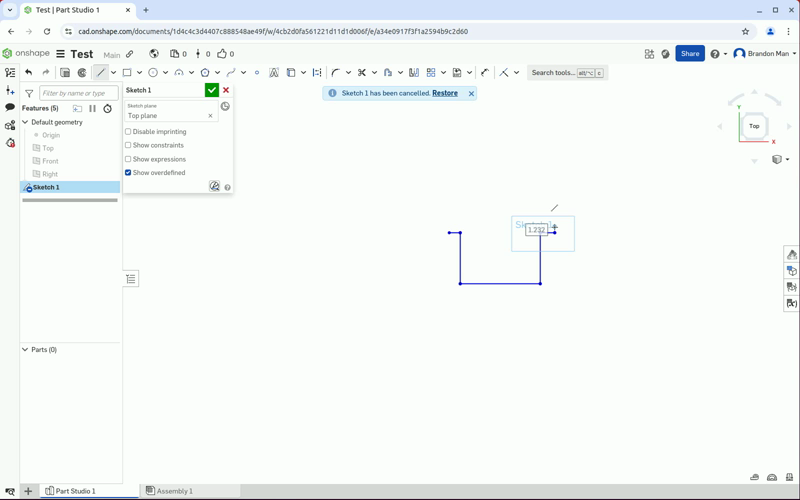
key_up(shift)
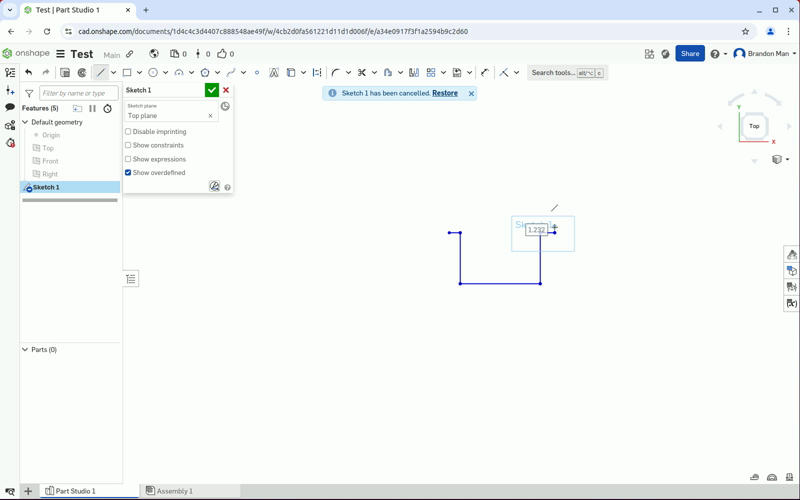
key_down(shift)
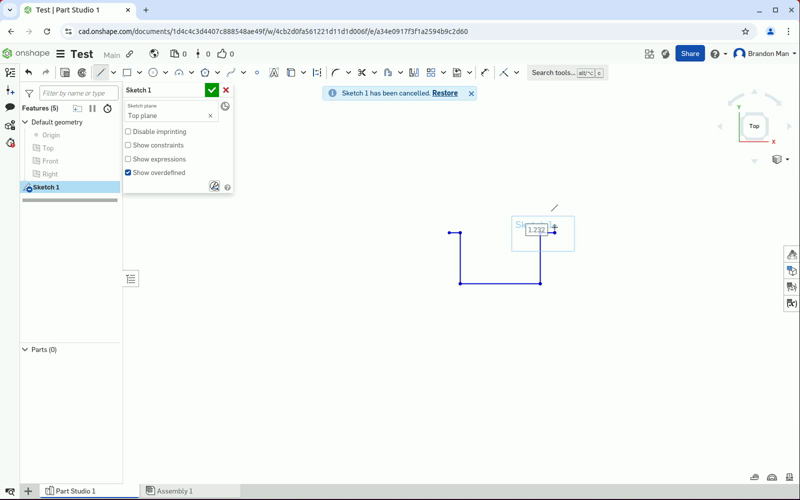
mouse_move(584, 226)
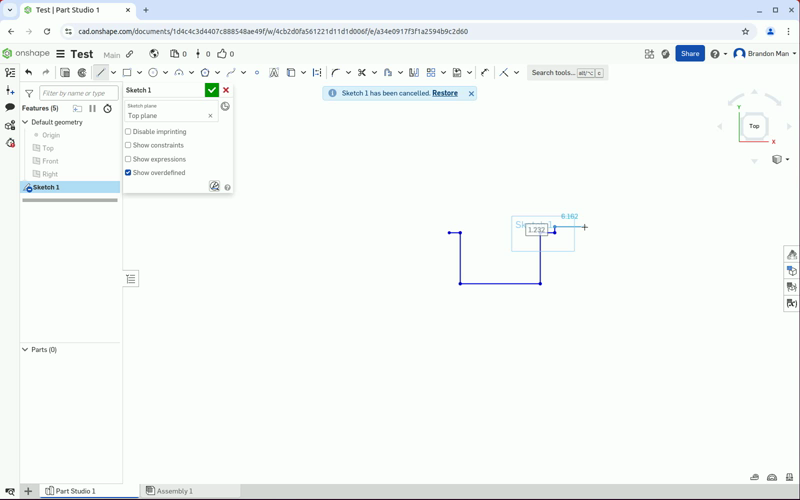
mouse_move(540, 226)
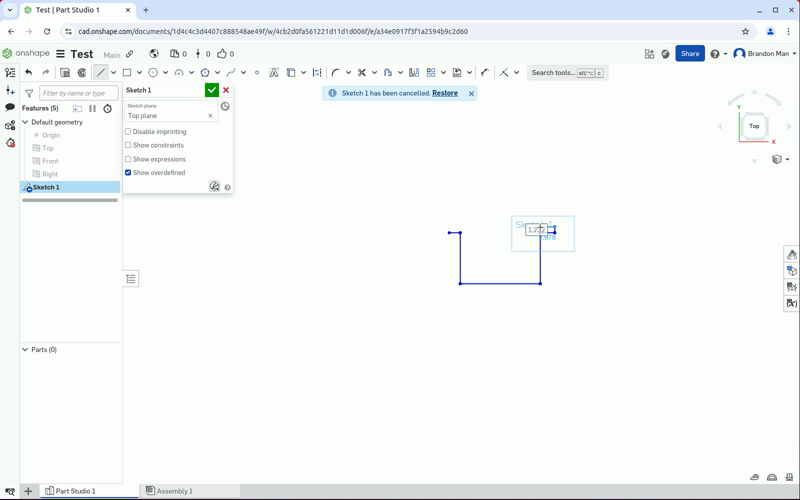
click(540, 226)
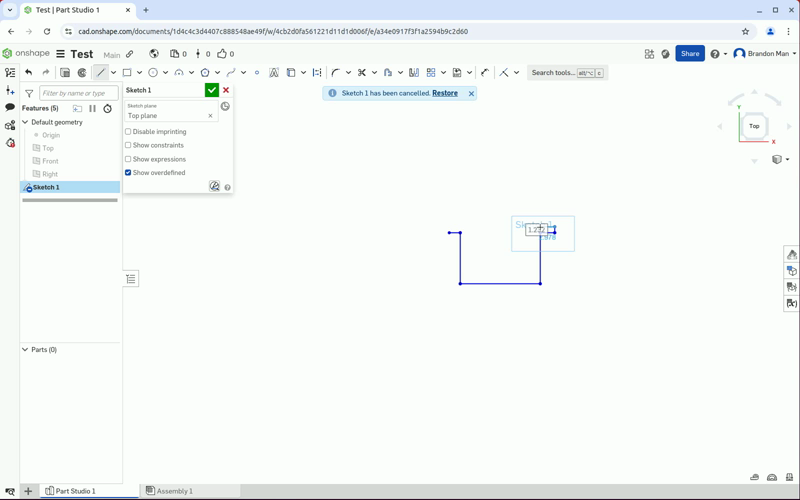
key_up(shift)
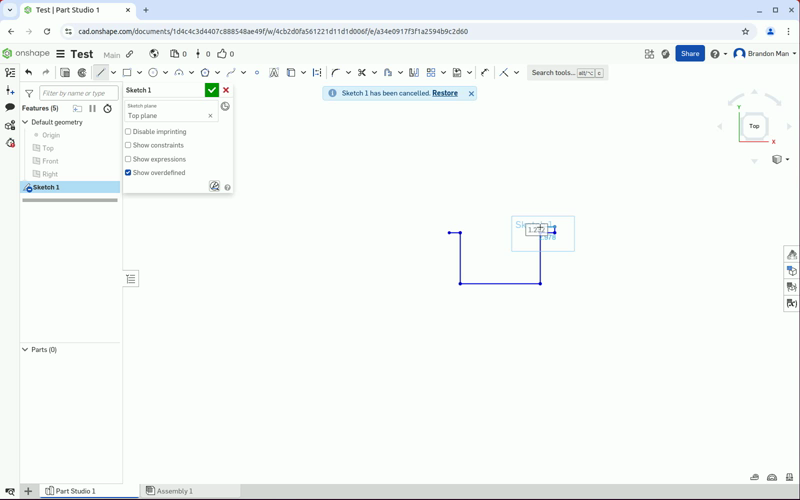
key_down(shift)
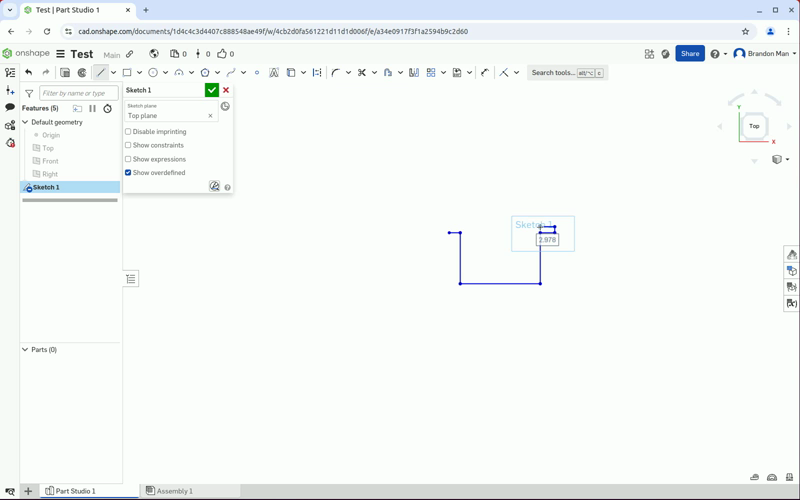
mouse_move(449, 226)
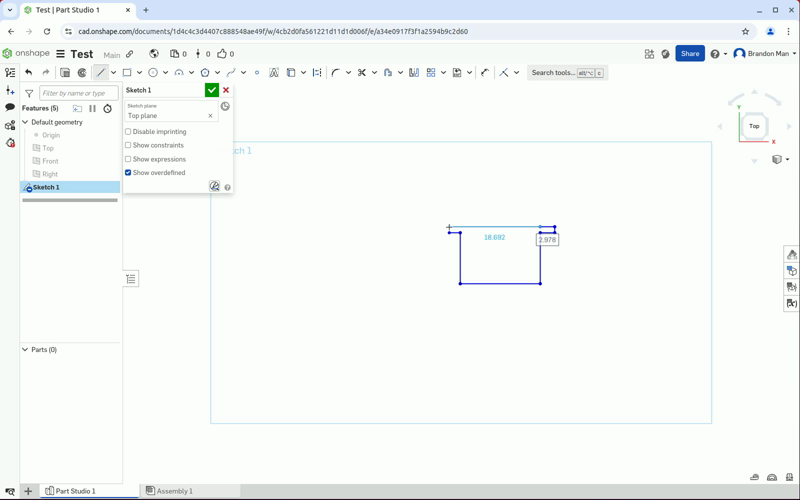
click(449, 226)
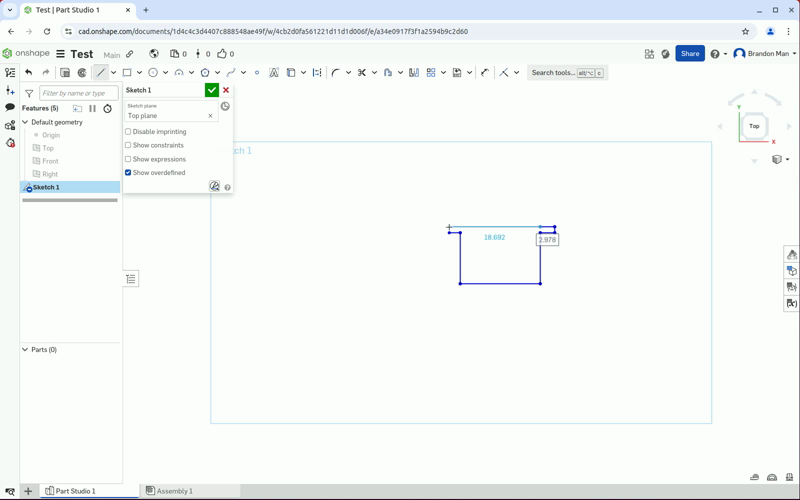
key_up(shift)
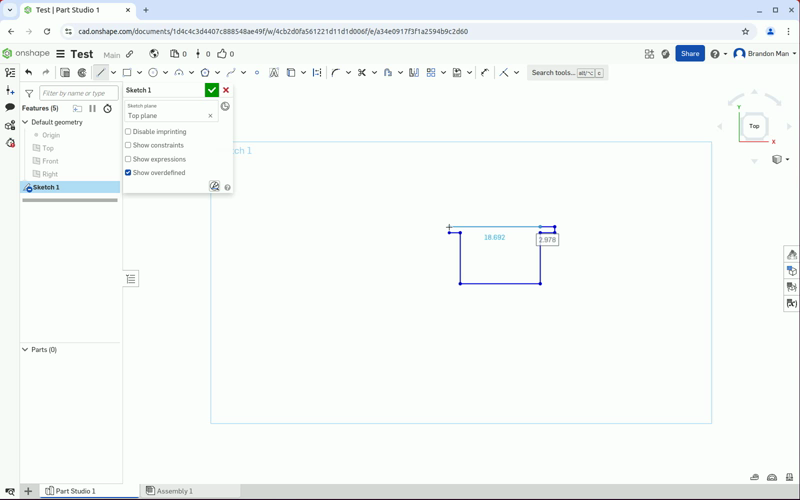
mouse_move(479, 226)
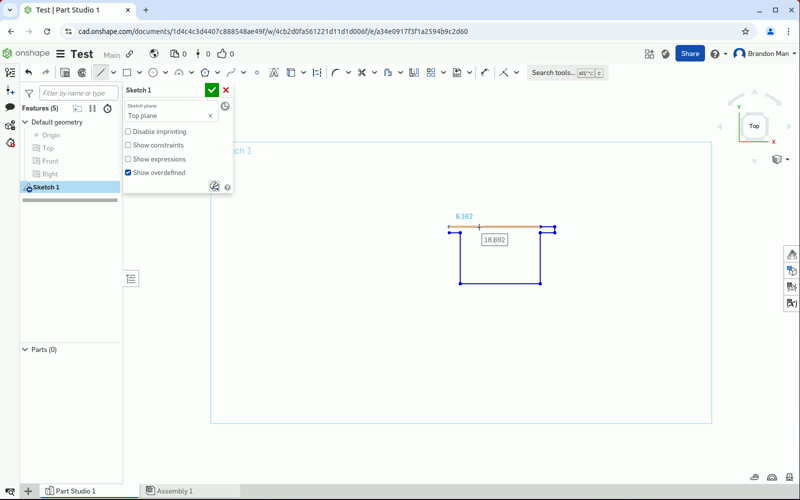
key_down(shift)
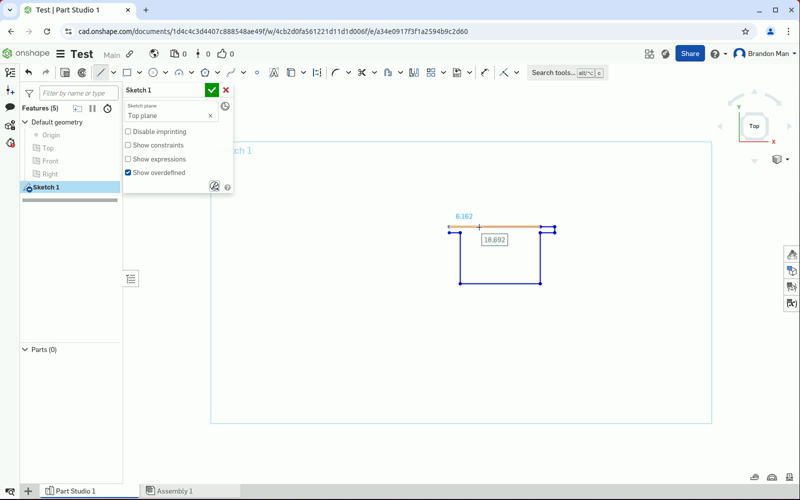
mouse_move(449, 232)
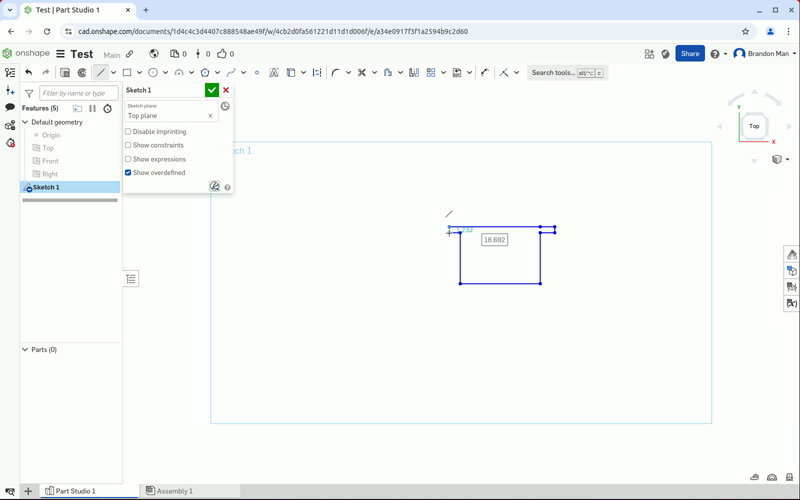
scroll(6)
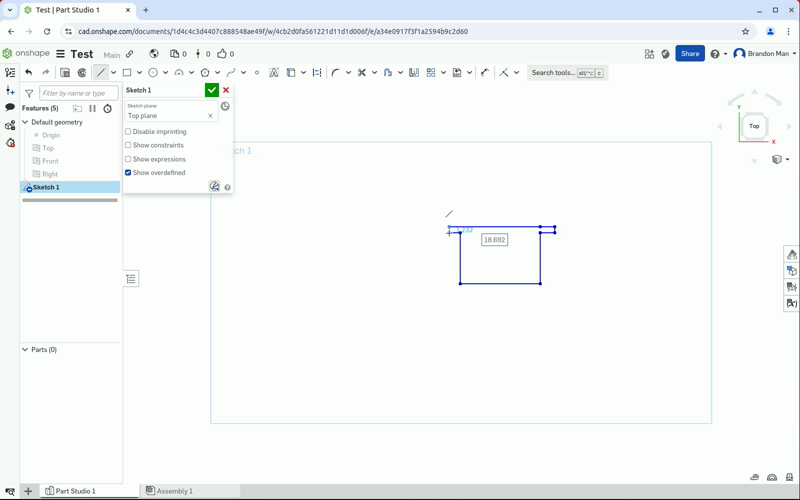
scroll(6)
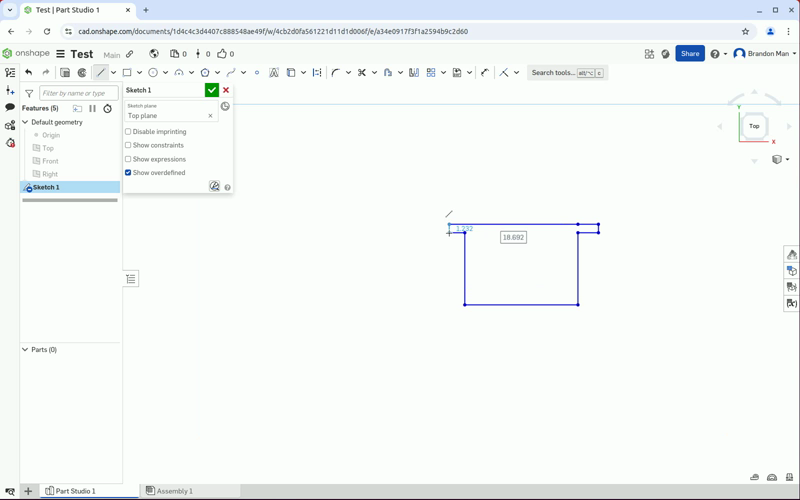
scroll(6)
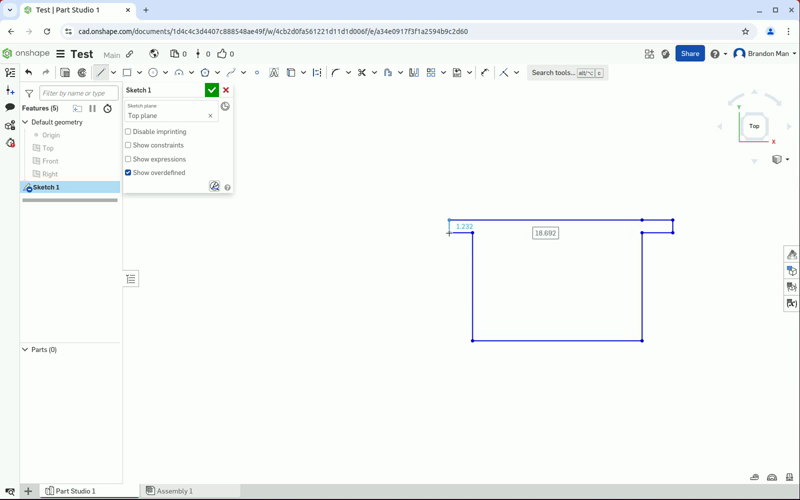
scroll(6)
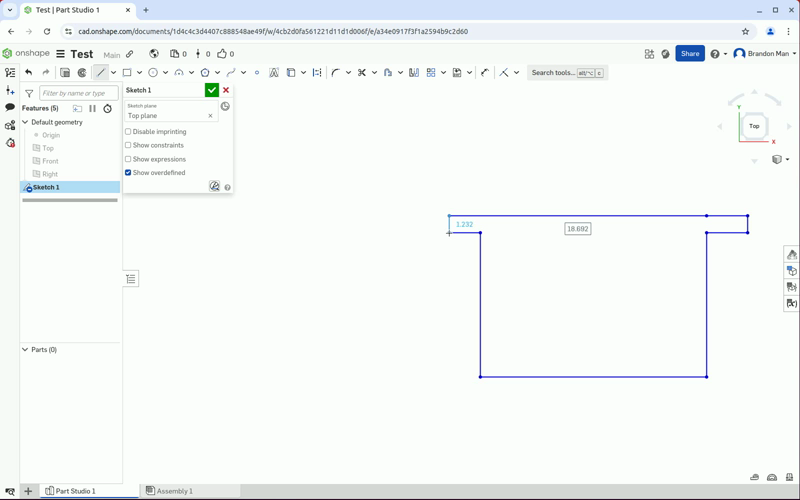
scroll(6)
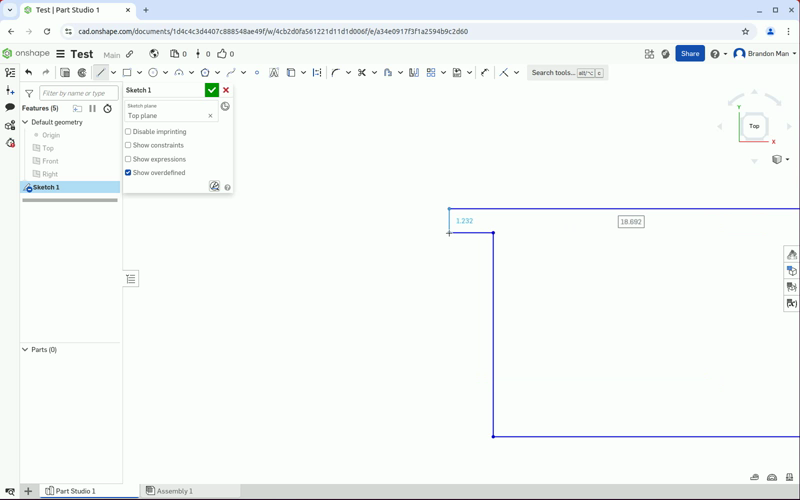
scroll(6)
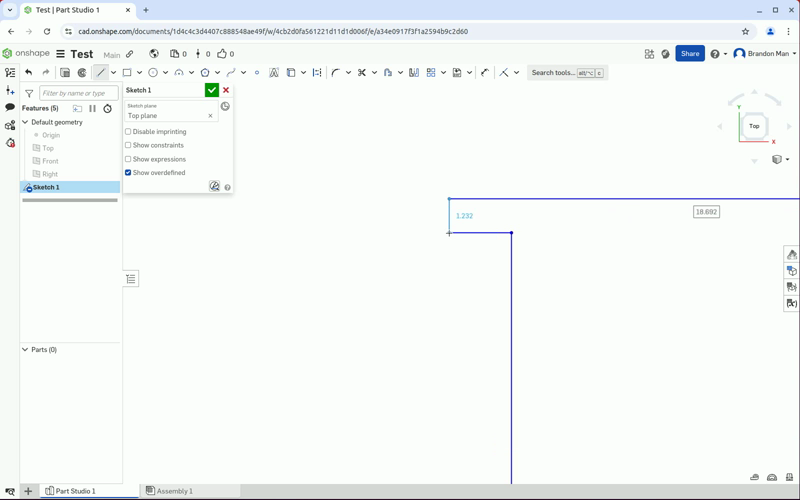
scroll(6)
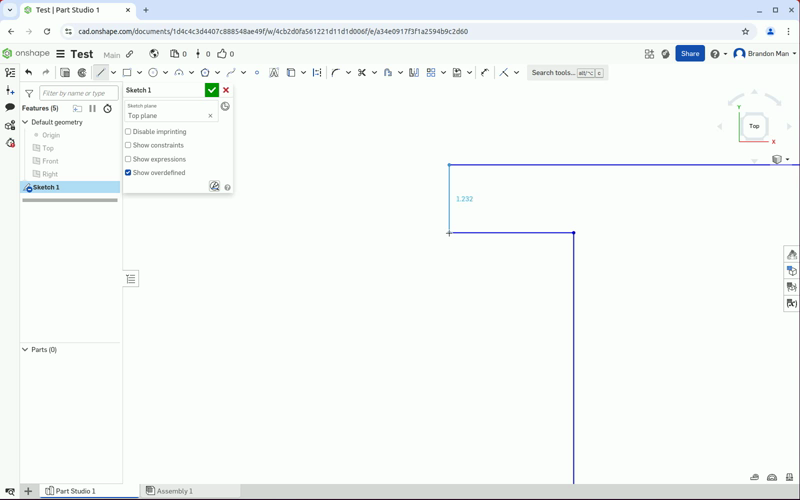
key_up(shift)
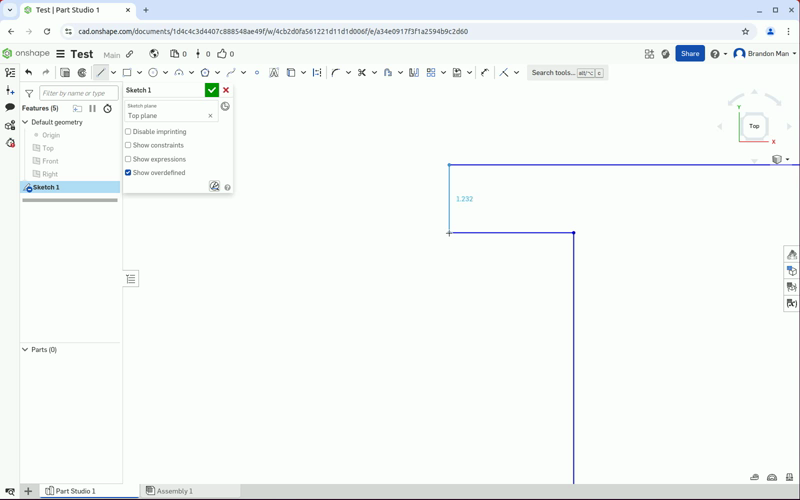
click(449, 232)
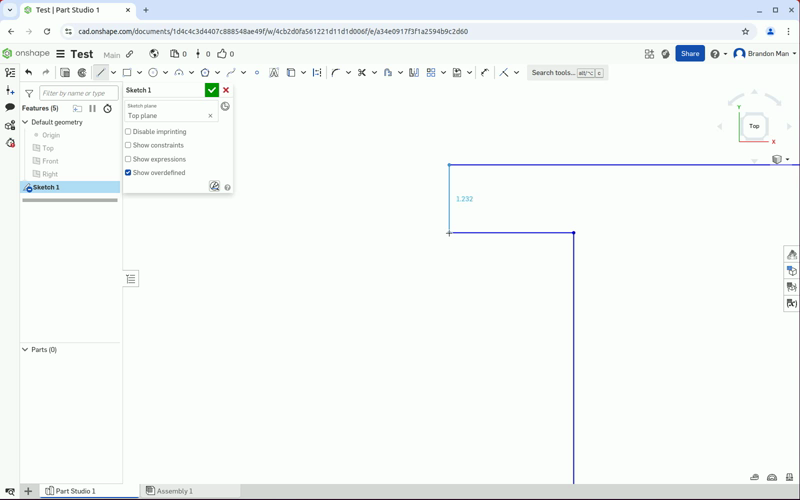
scroll(-6)
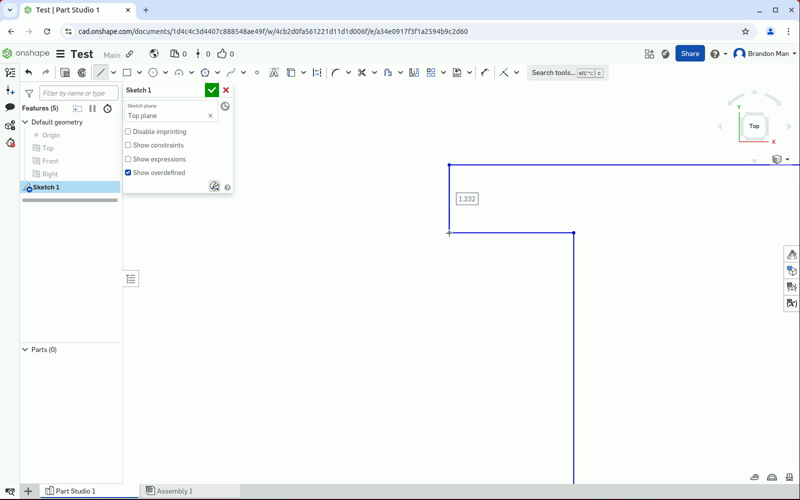
scroll(-6)
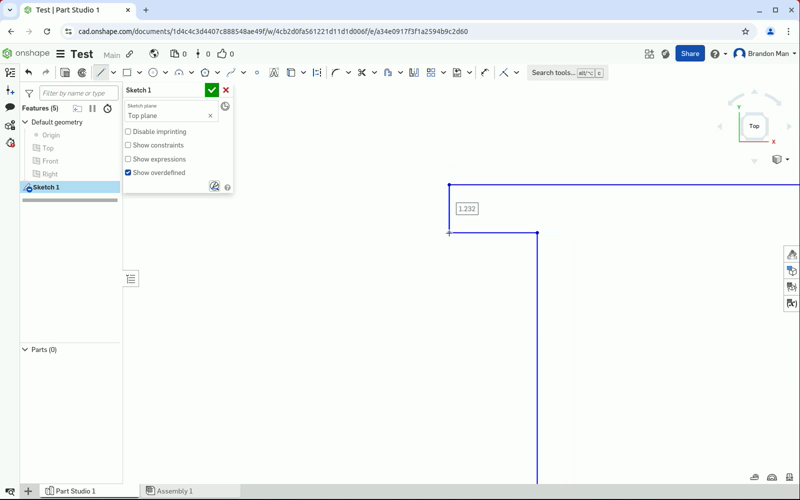
scroll(-6)
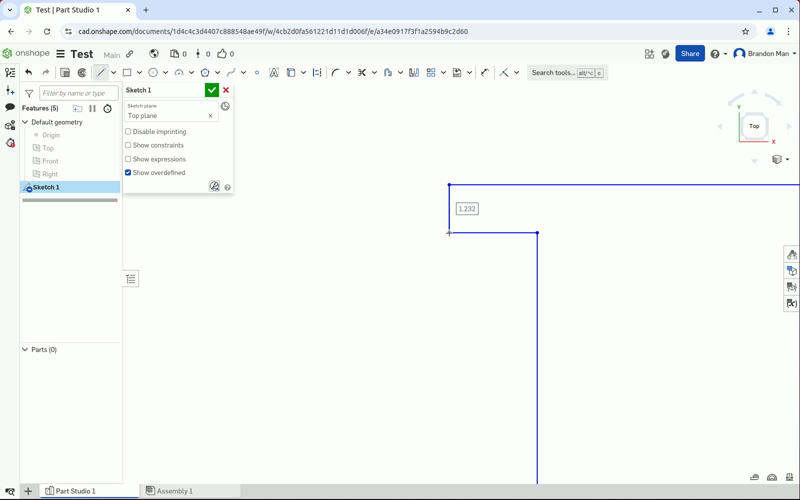
scroll(-6)
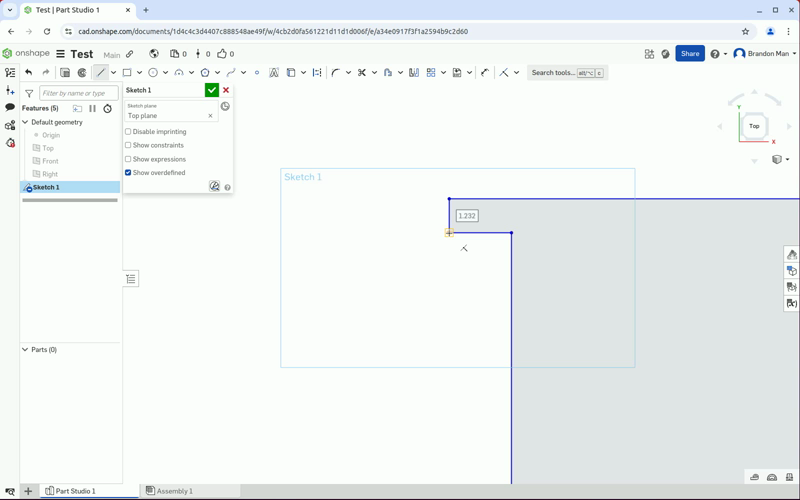
scroll(-6)
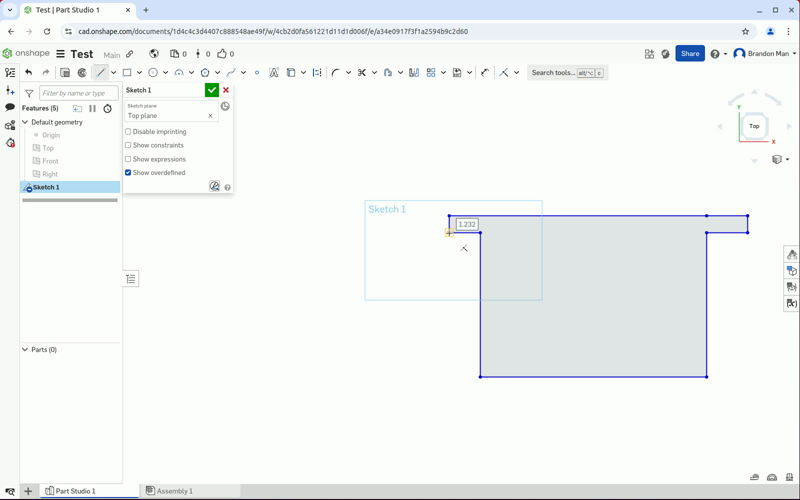
scroll(-6)
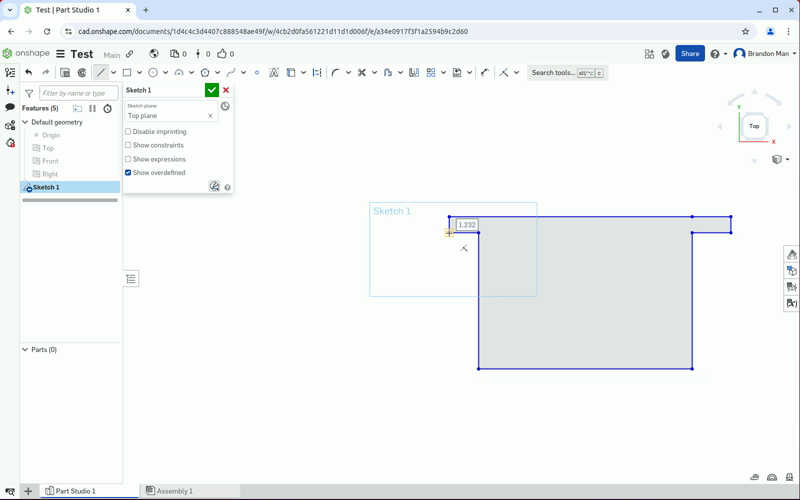
scroll(-6)
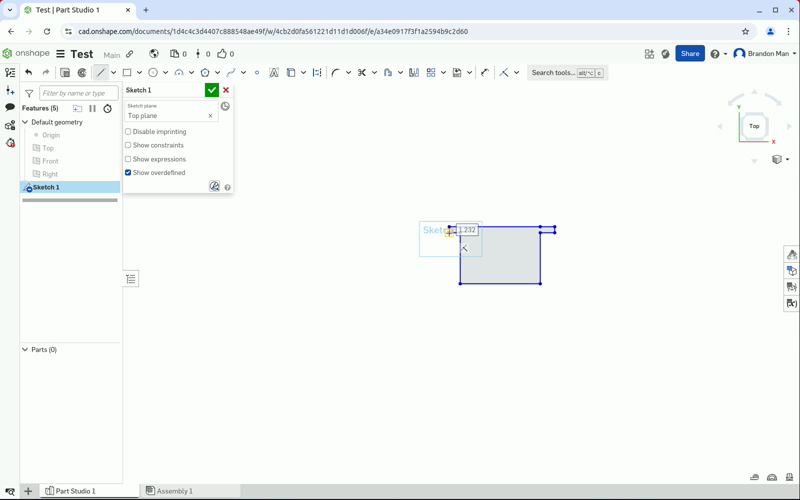
key(esc)
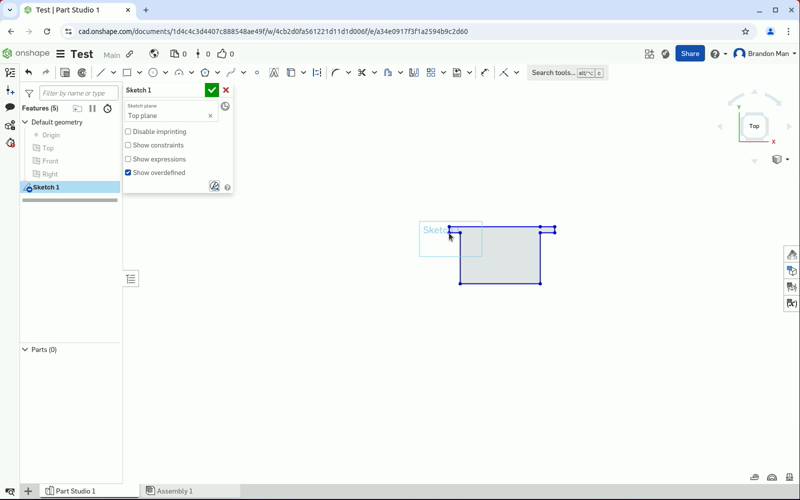
mouse_move(525, 256)
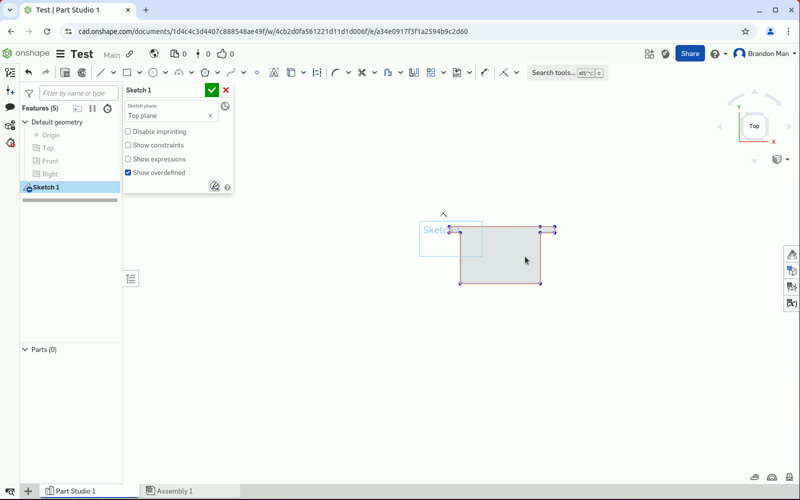
click(525, 256)
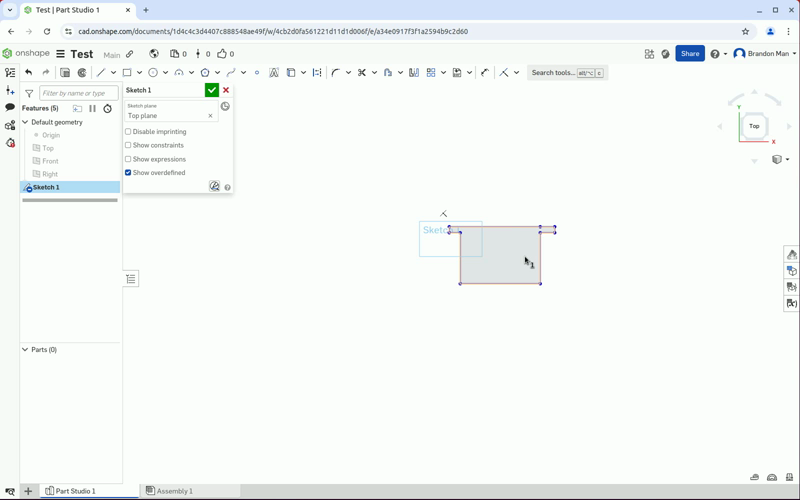
mouse_move(73, 352)
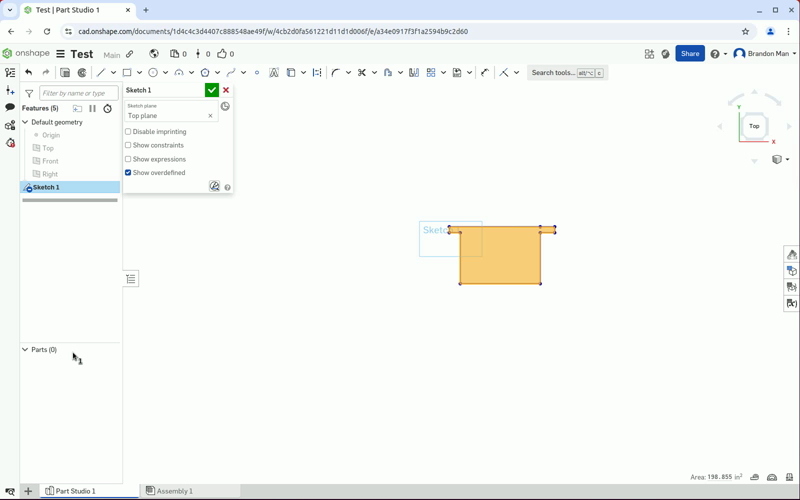
key(shift+y)
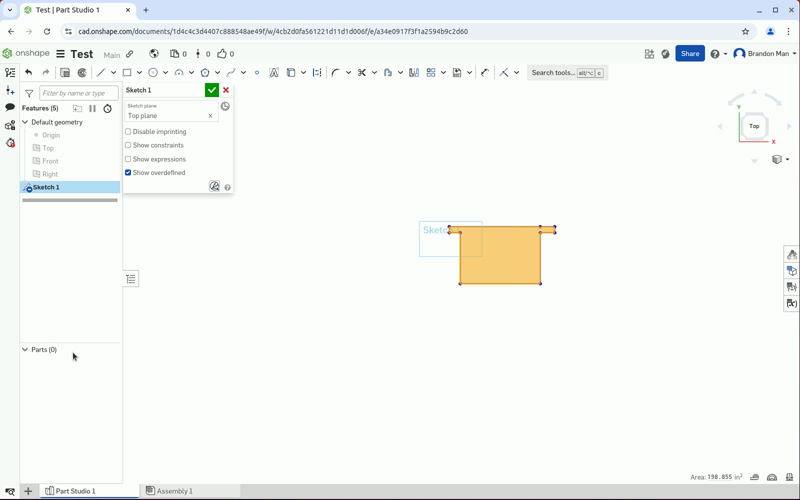
key(shift+e)
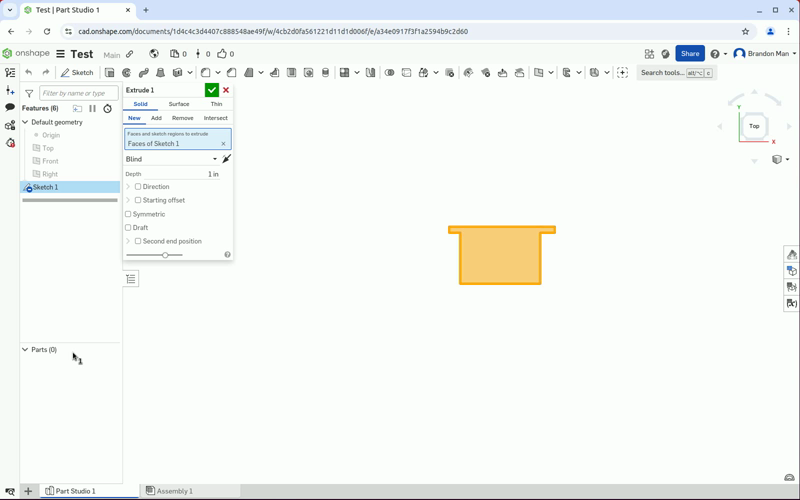
mouse_move(143, 106)
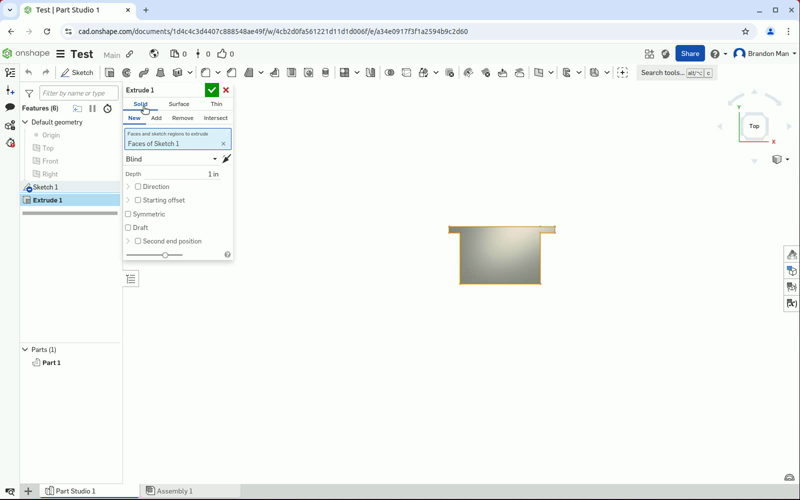
click(143, 106)
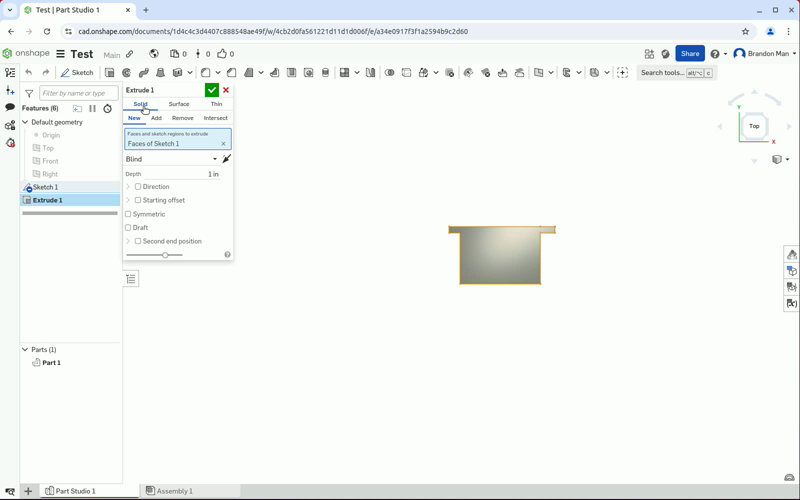
mouse_move(137, 120)
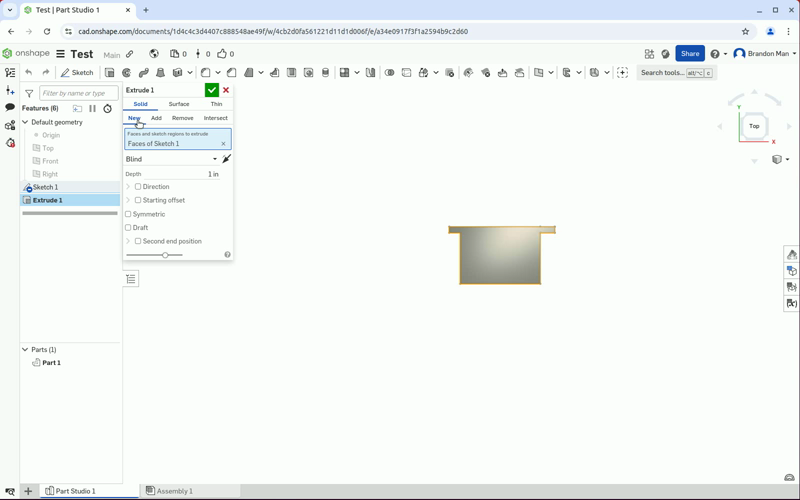
click(137, 120)
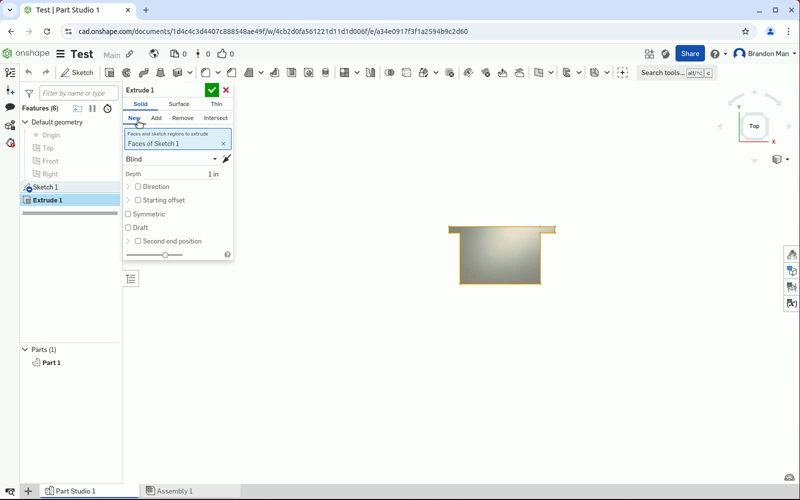
key(tab, 4)
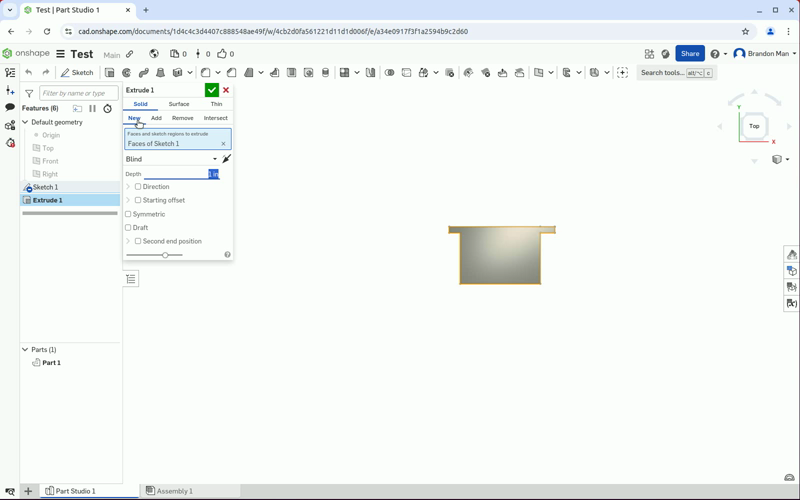
text(1.204)
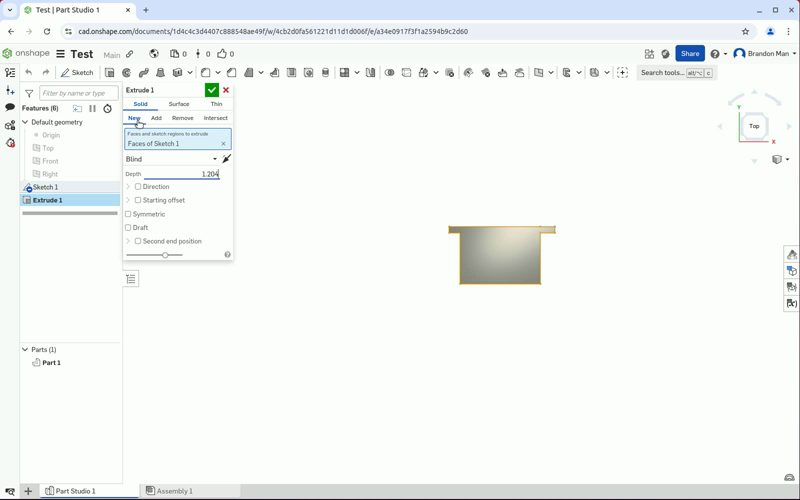
key(enter)
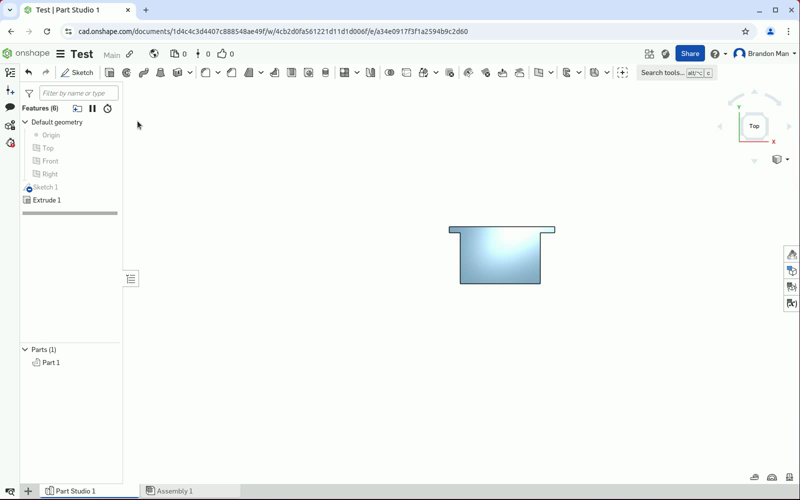
key(shift+h)
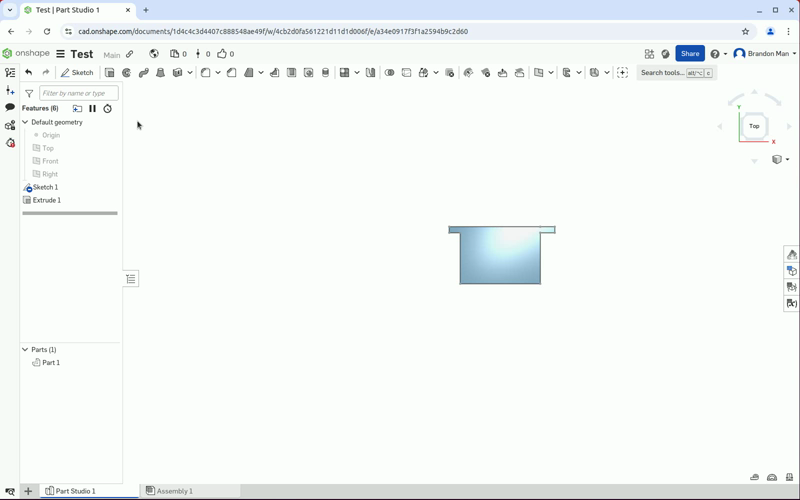
key(shift+h)
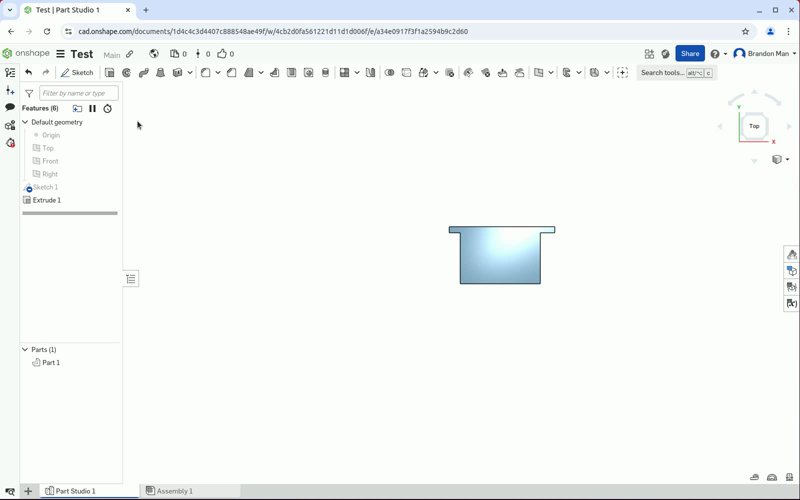
mouse_move(73, 189)
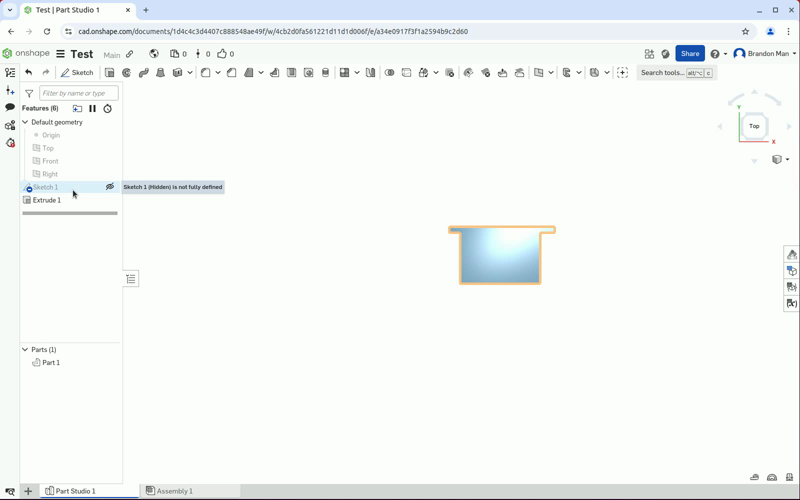
click(73, 189)
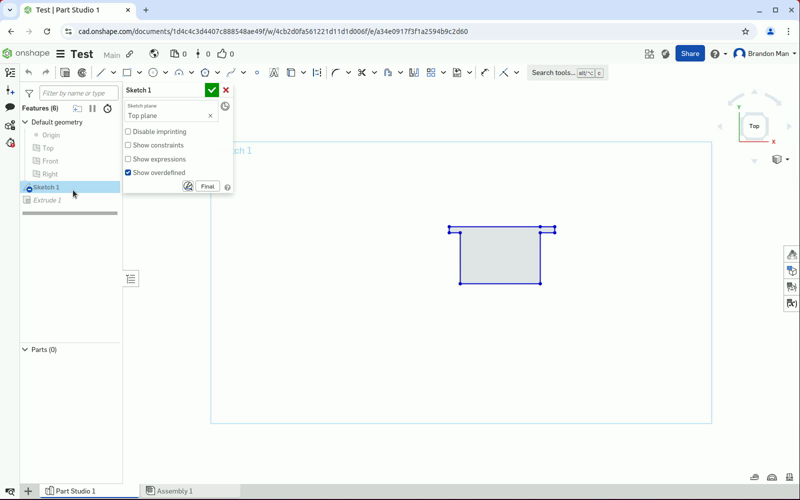
mouse_move(229, 92)
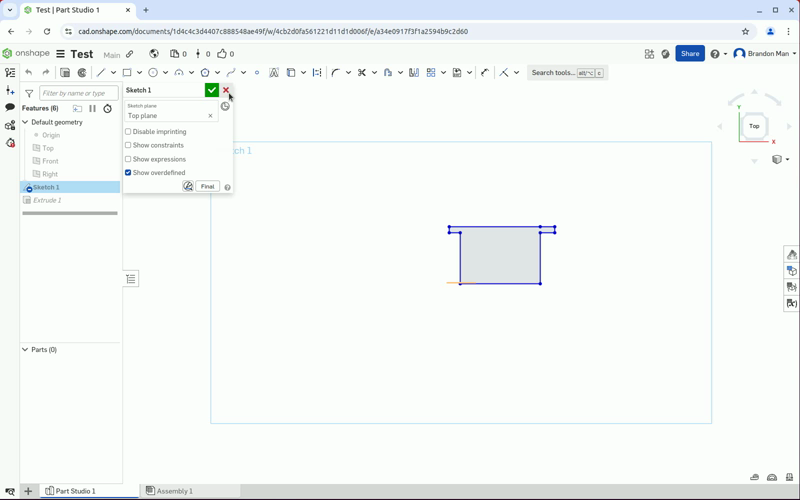
click(229, 92)
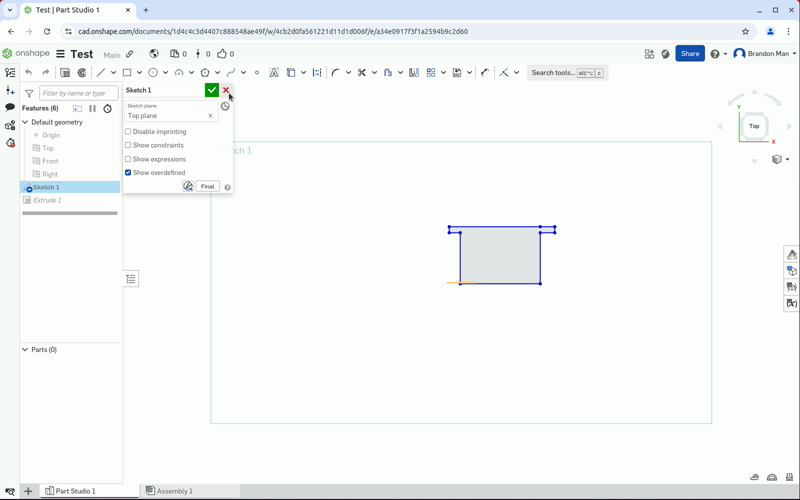
key(shift+s)
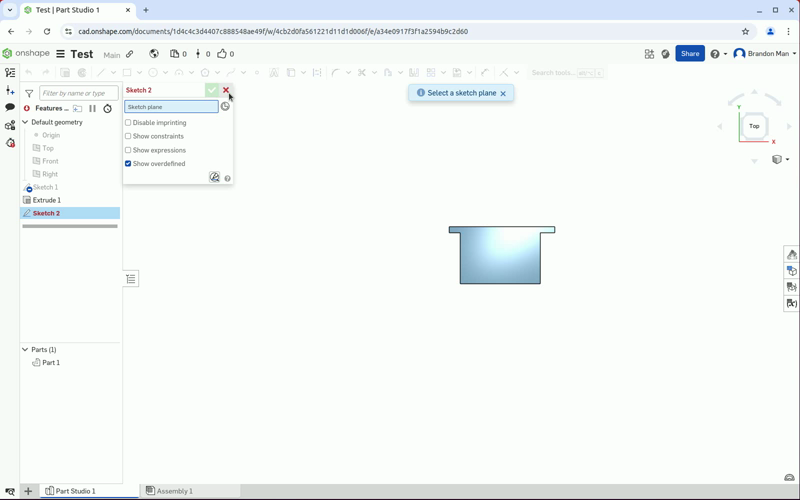
mouse_move(73, 150)
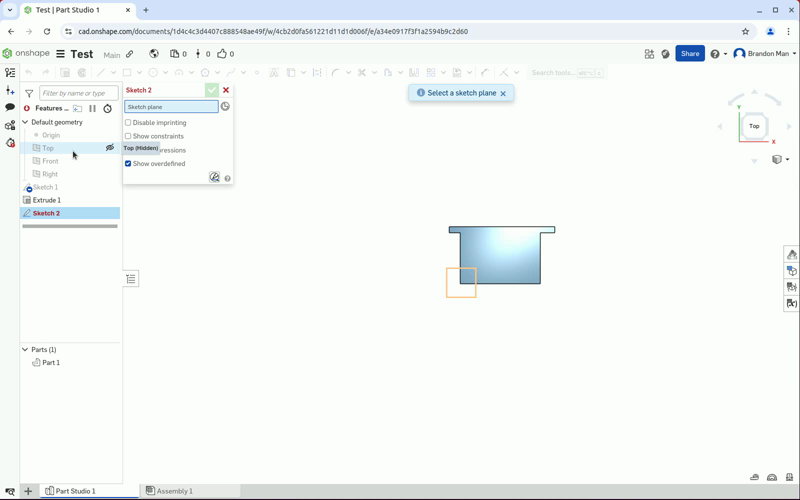
click(73, 150)
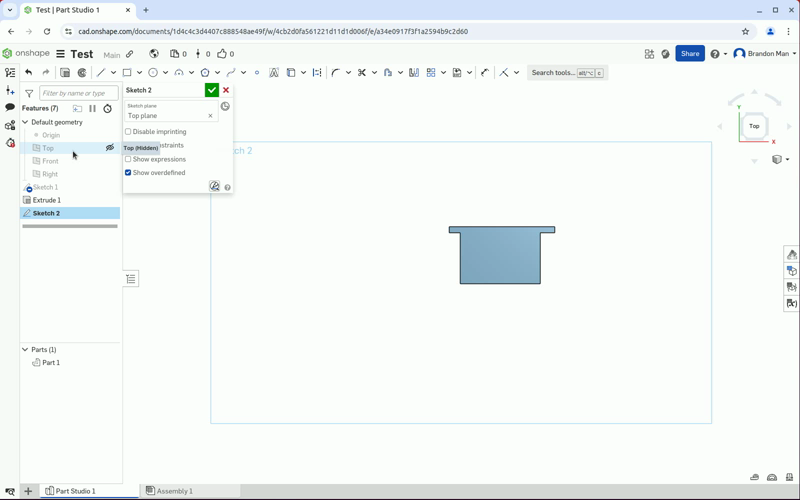
mouse_move(73, 352)
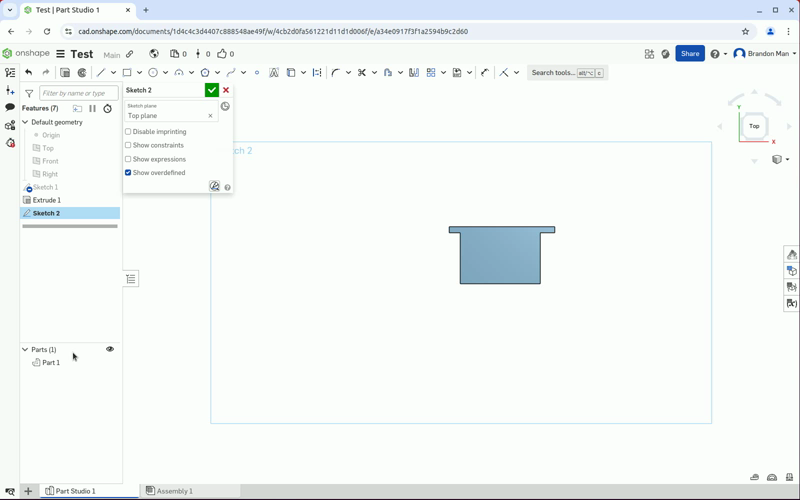
key(y)
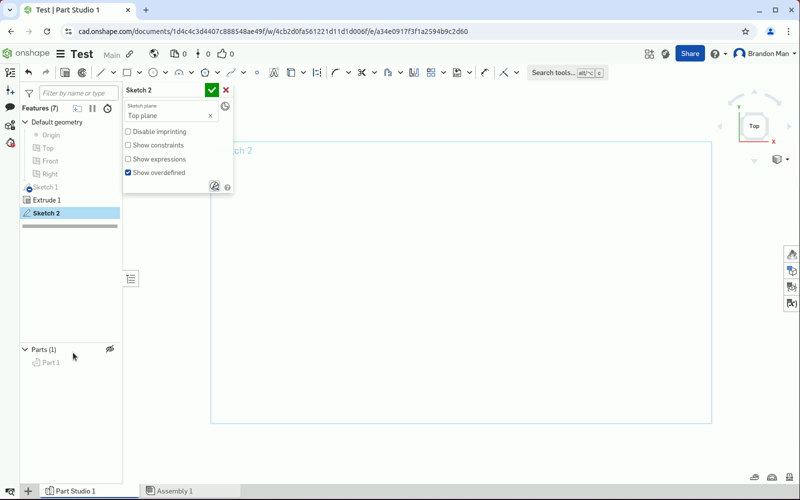
key(l)
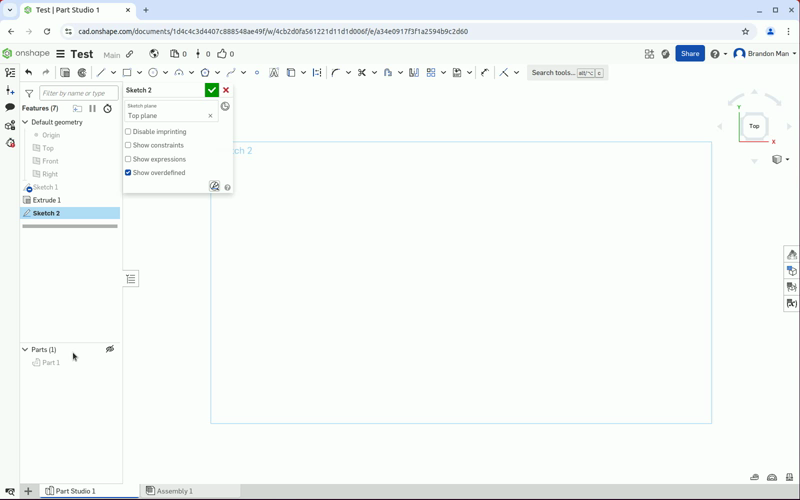
key_down(shift)
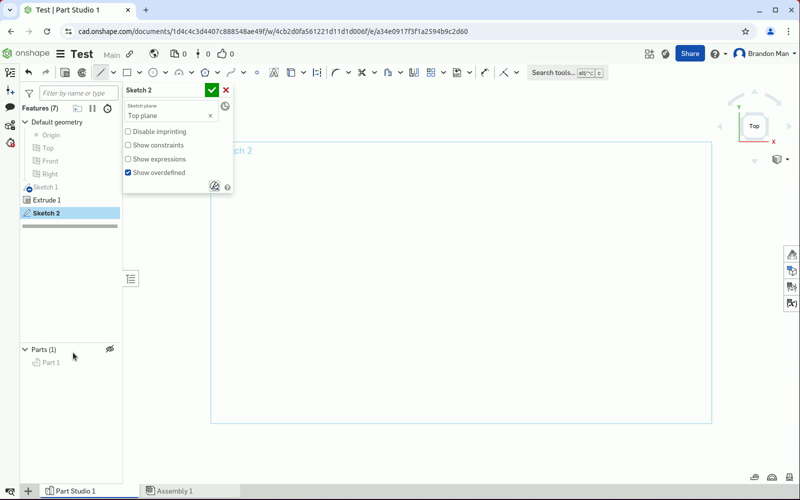
mouse_move(449, 226)
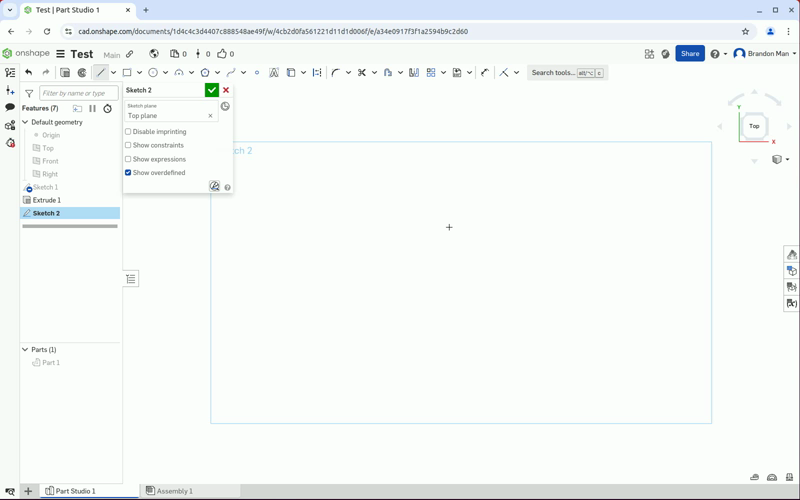
click(449, 226)
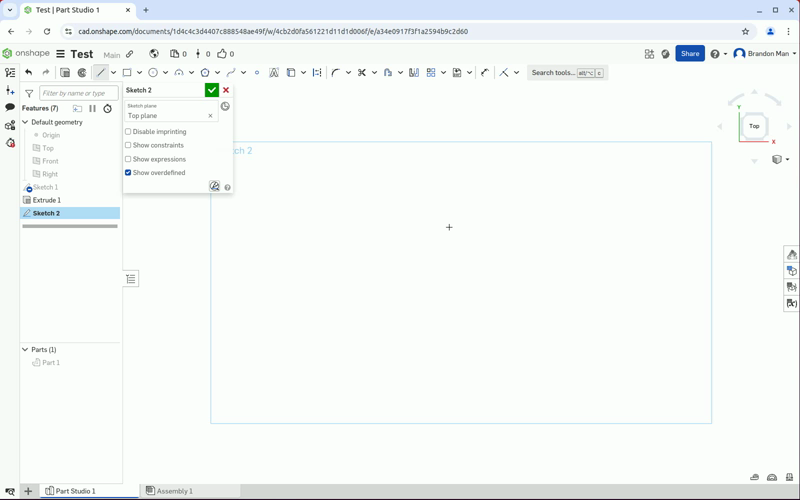
key_up(shift)
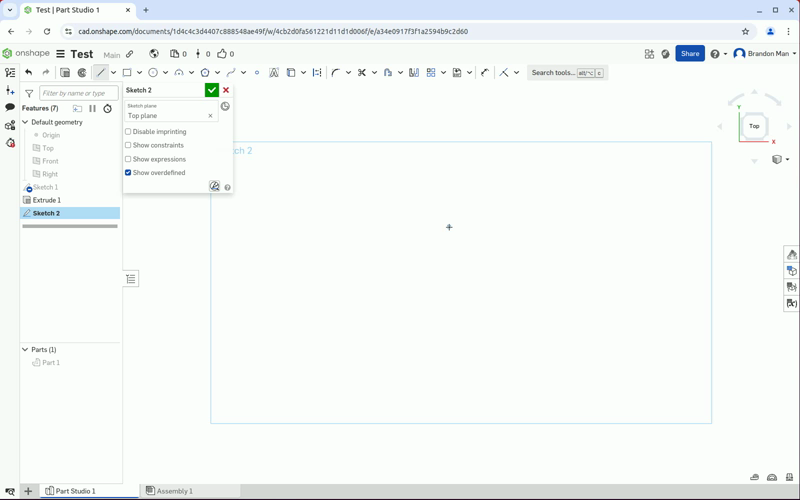
key_down(shift)
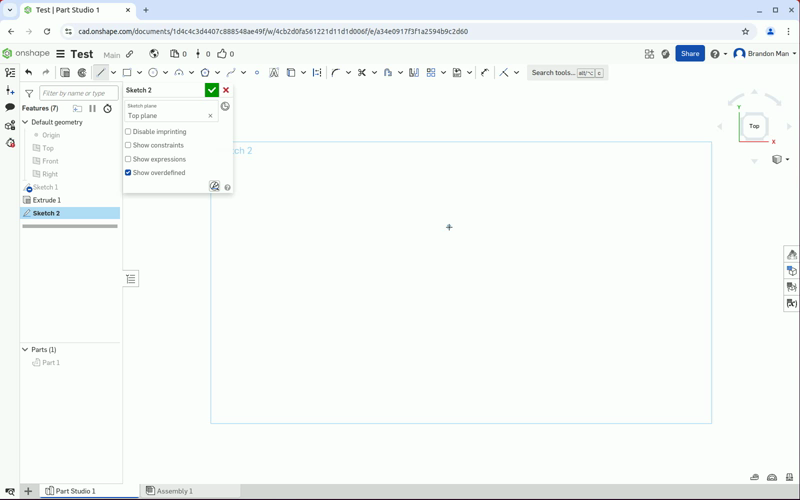
mouse_move(540, 226)
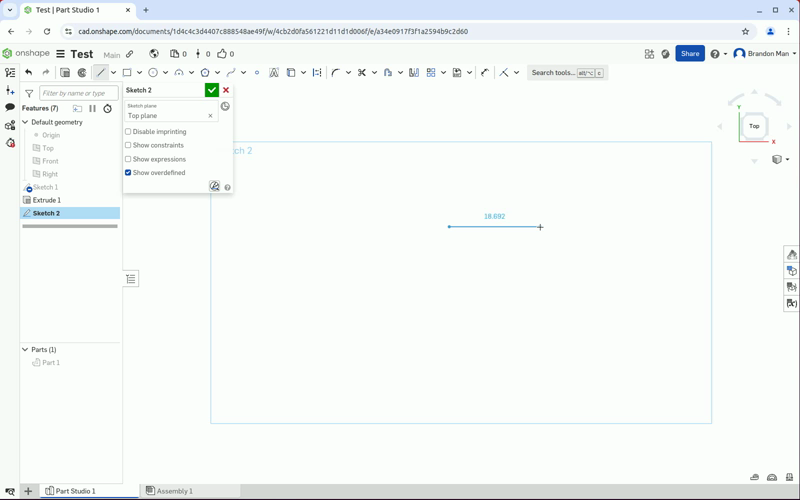
click(540, 226)
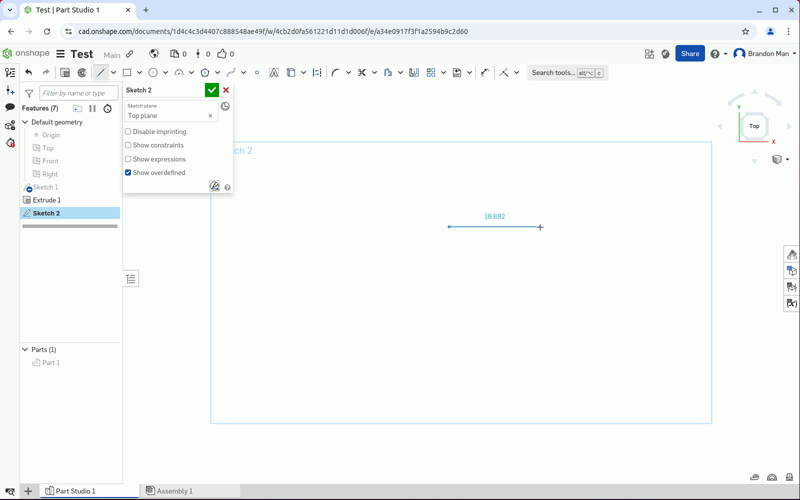
key_up(shift)
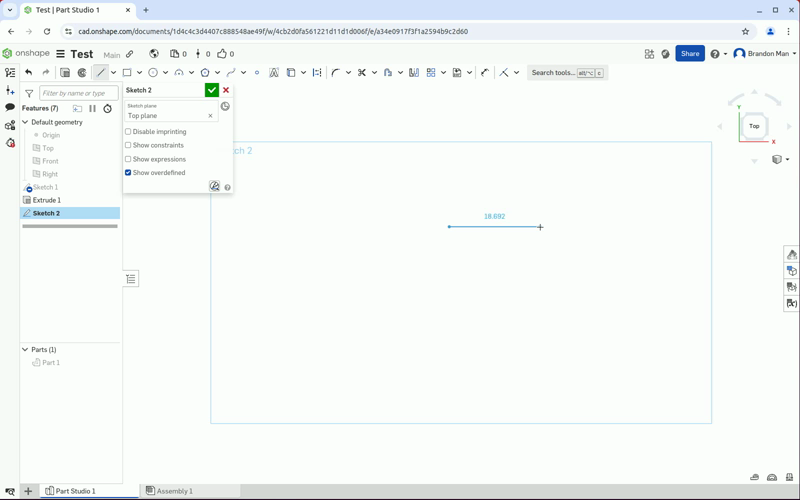
key_down(shift)
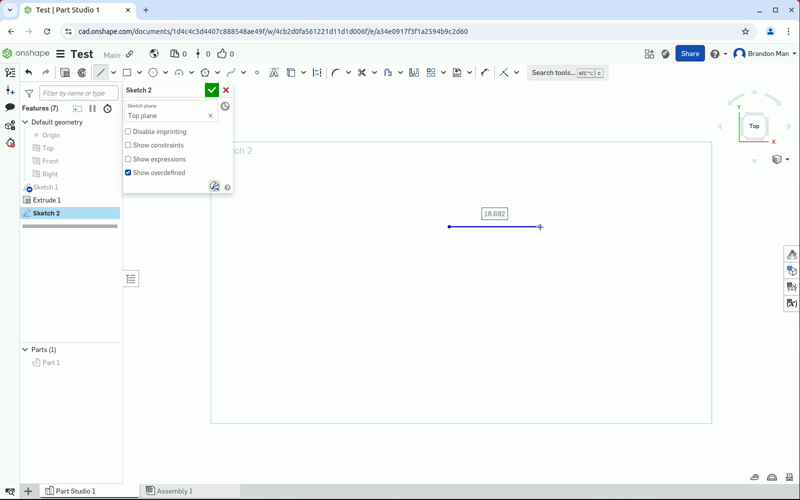
mouse_move(570, 226)
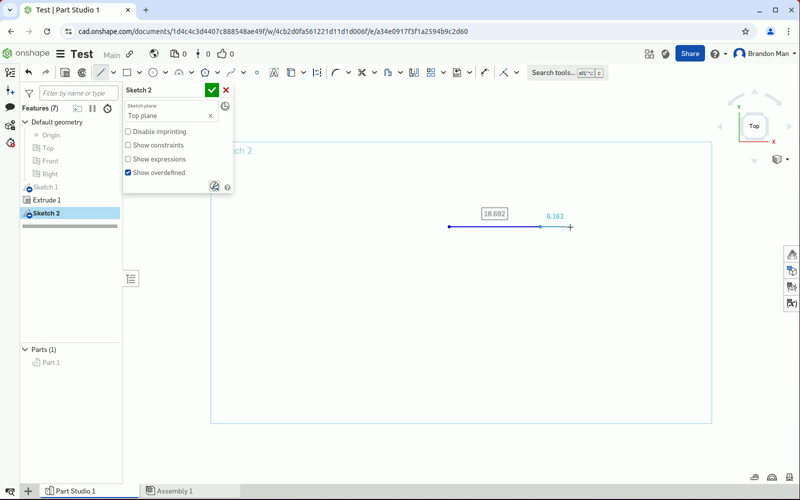
mouse_move(554, 226)
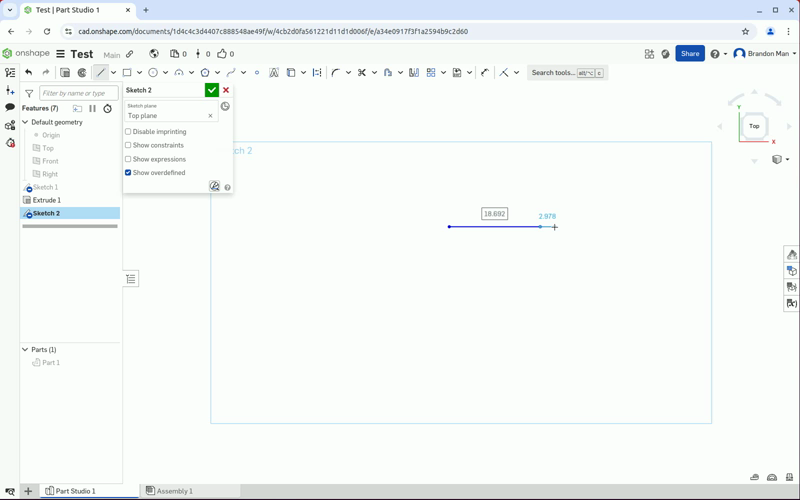
click(554, 226)
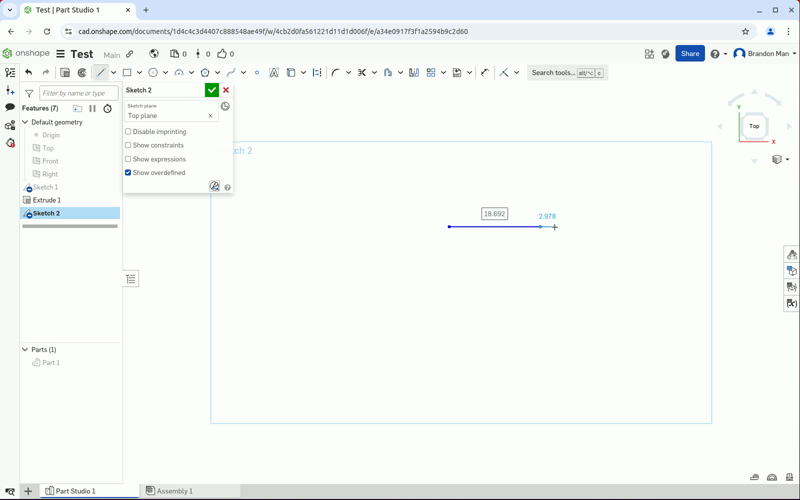
key_up(shift)
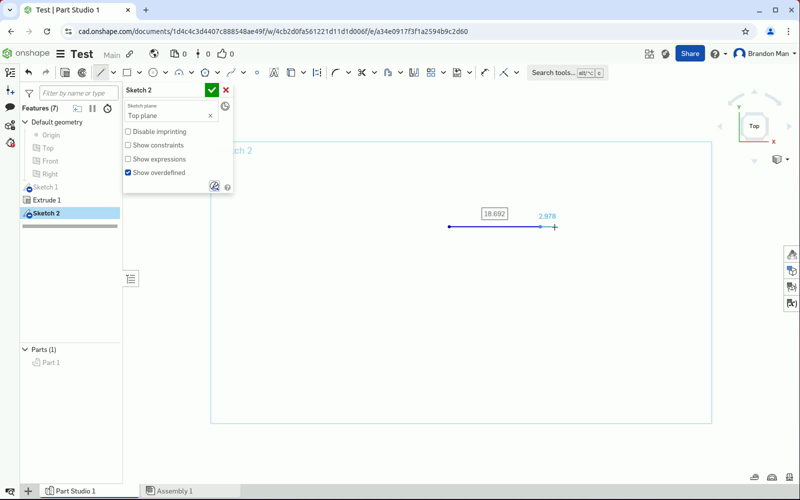
key_down(shift)
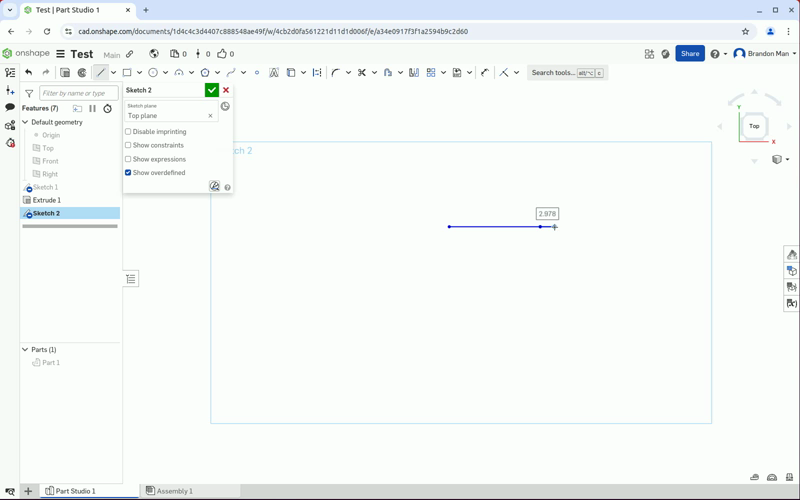
mouse_move(584, 226)
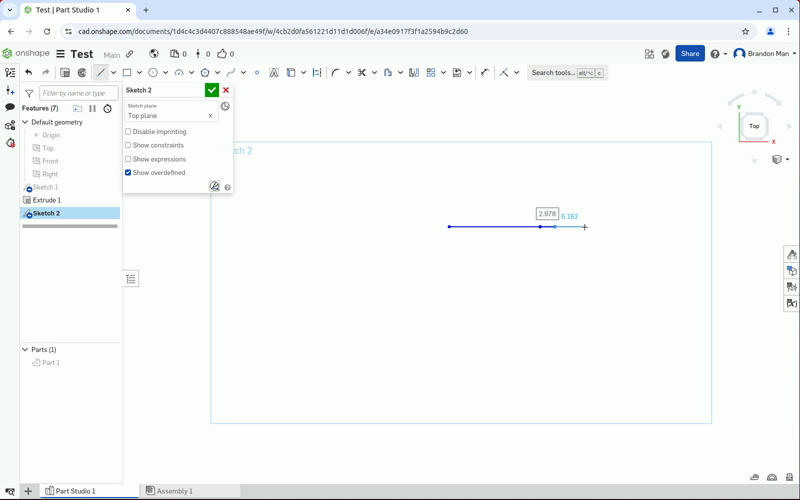
mouse_move(554, 221)
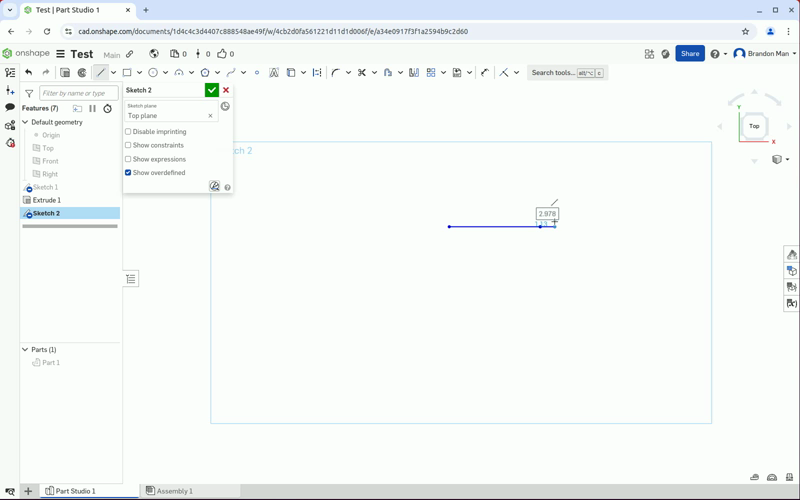
scroll(6)
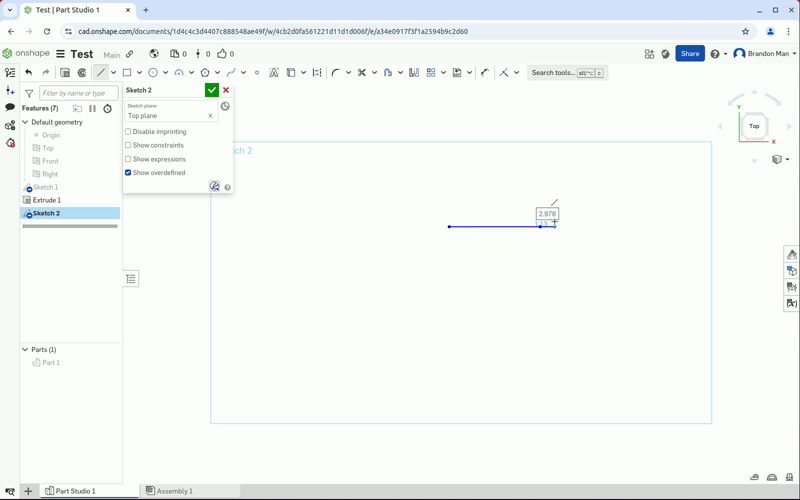
scroll(6)
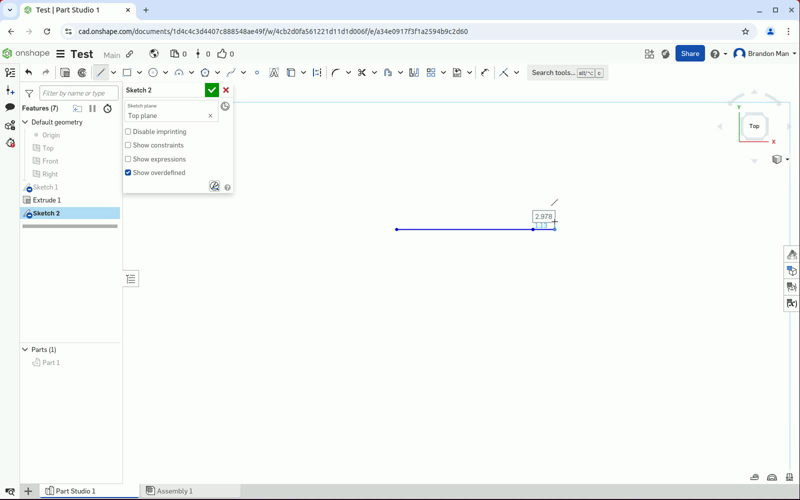
scroll(6)
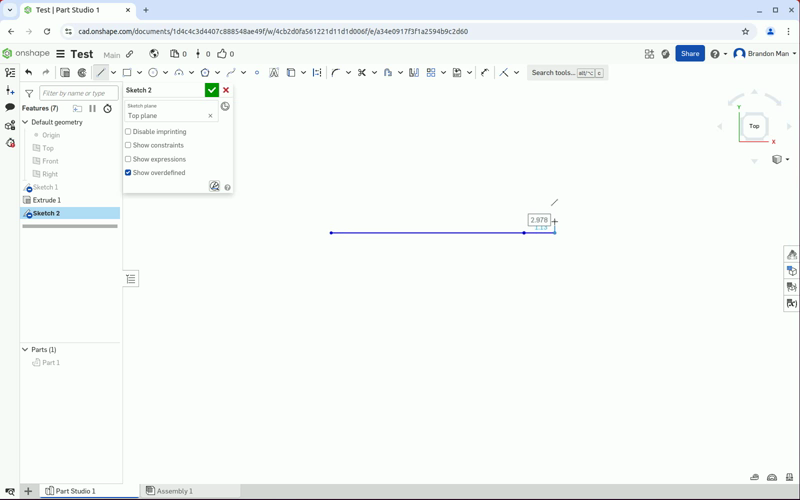
scroll(6)
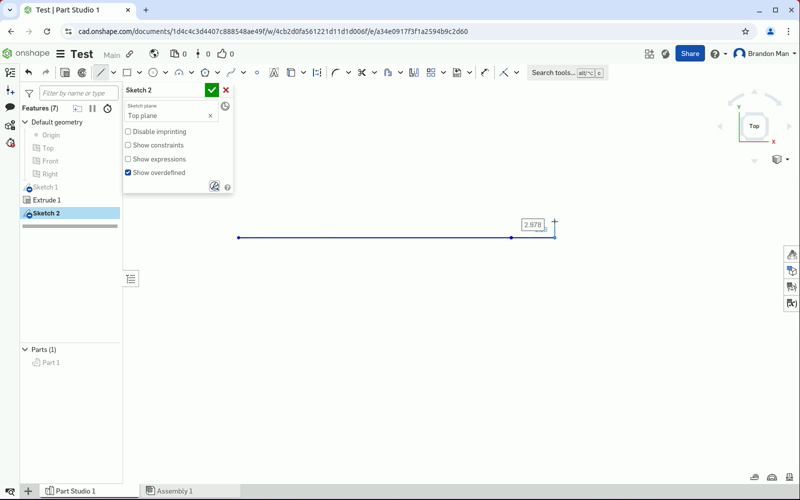
scroll(6)
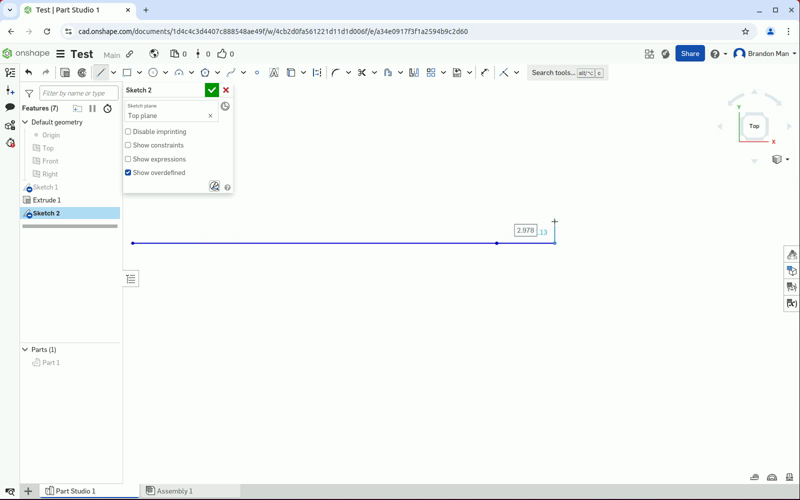
scroll(6)
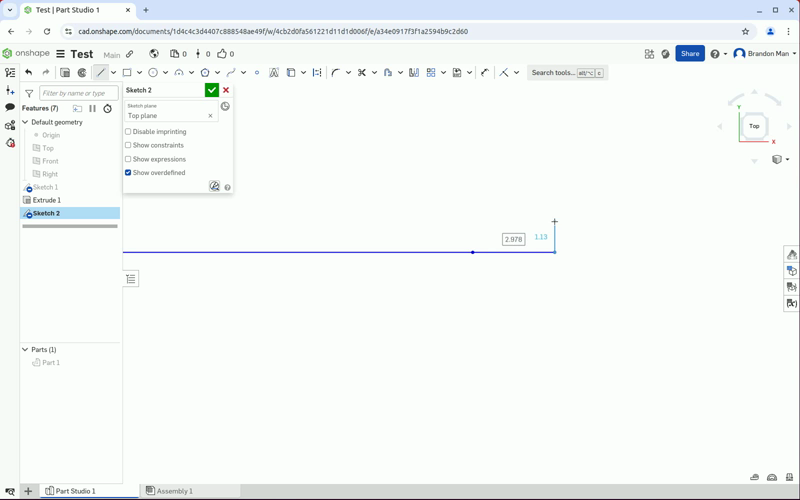
scroll(6)
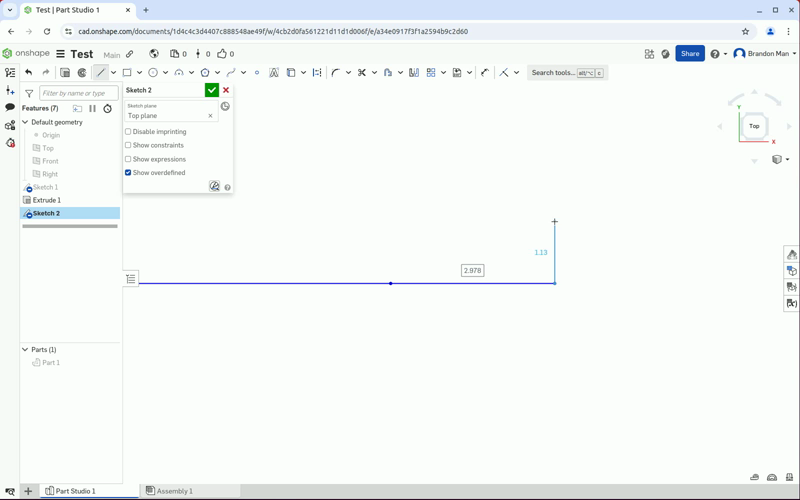
click(554, 221)
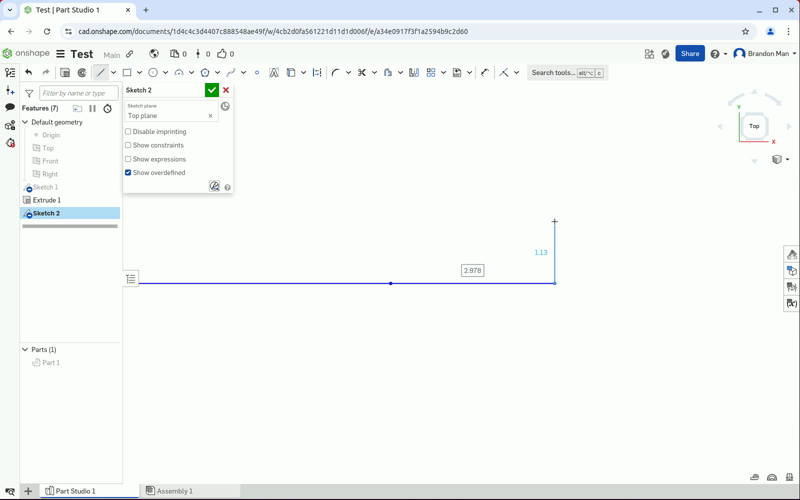
scroll(-6)
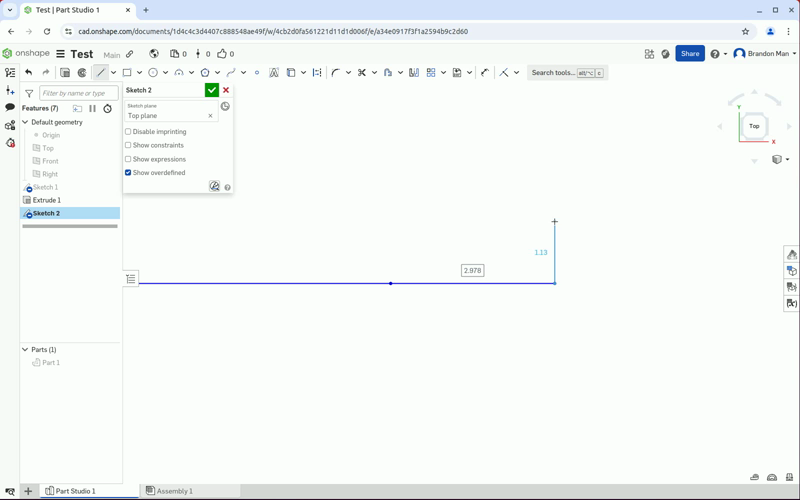
scroll(-6)
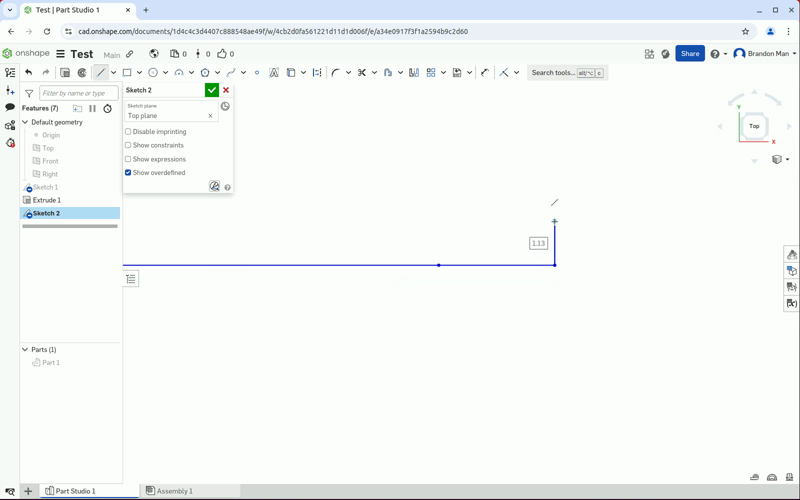
scroll(-6)
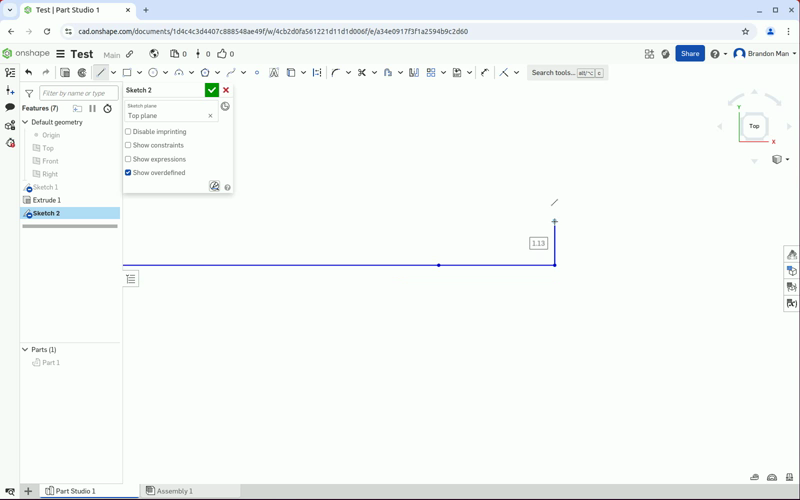
scroll(-6)
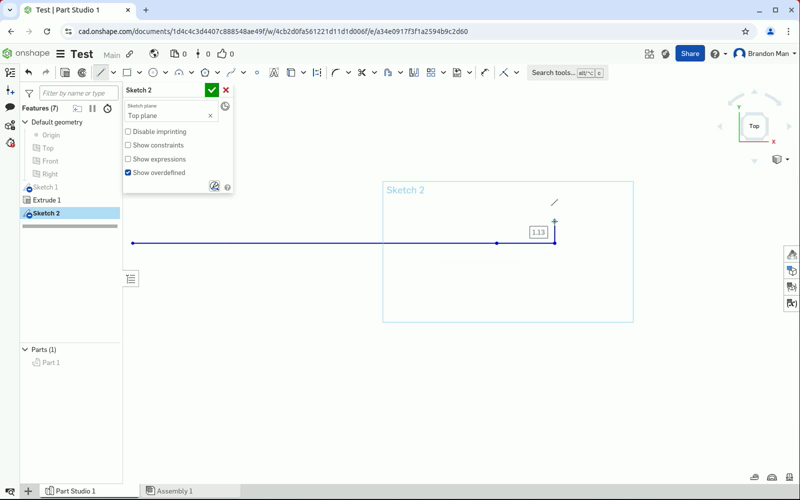
scroll(-6)
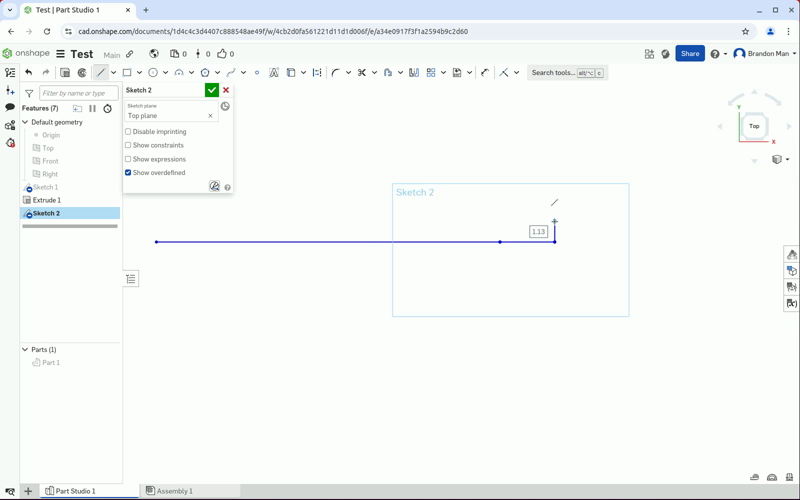
scroll(-6)
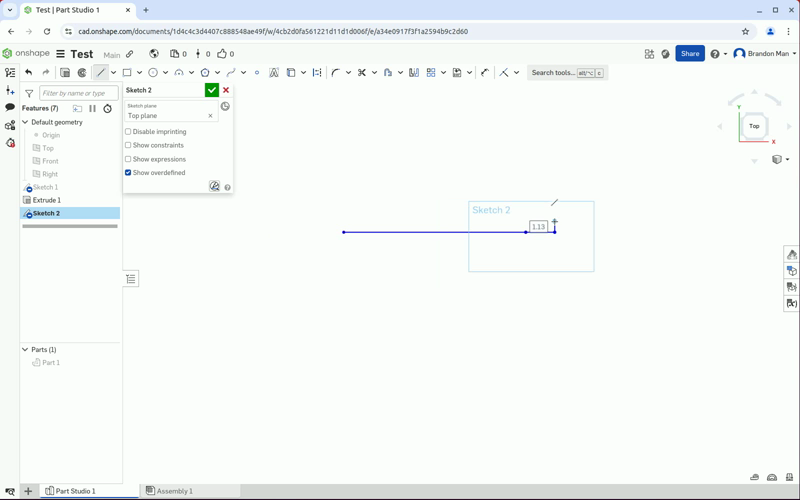
scroll(-6)
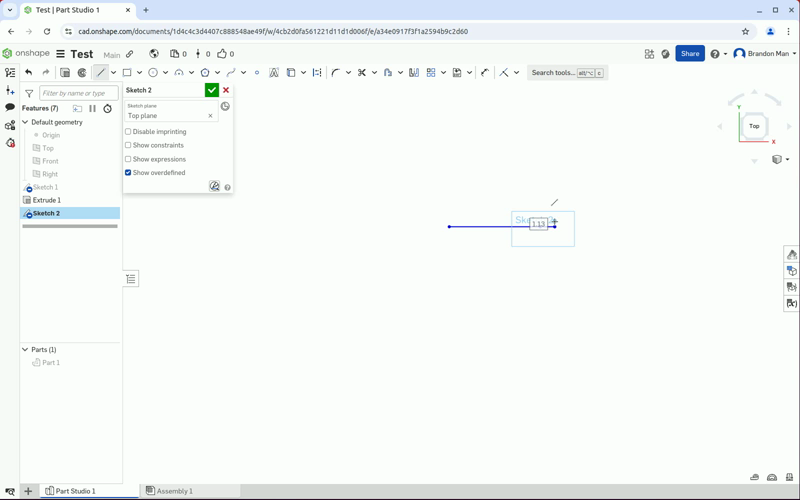
key_up(shift)
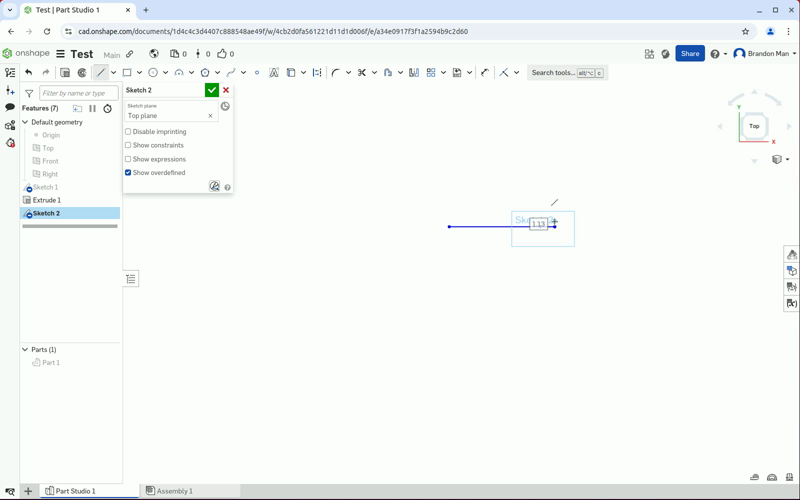
key_down(shift)
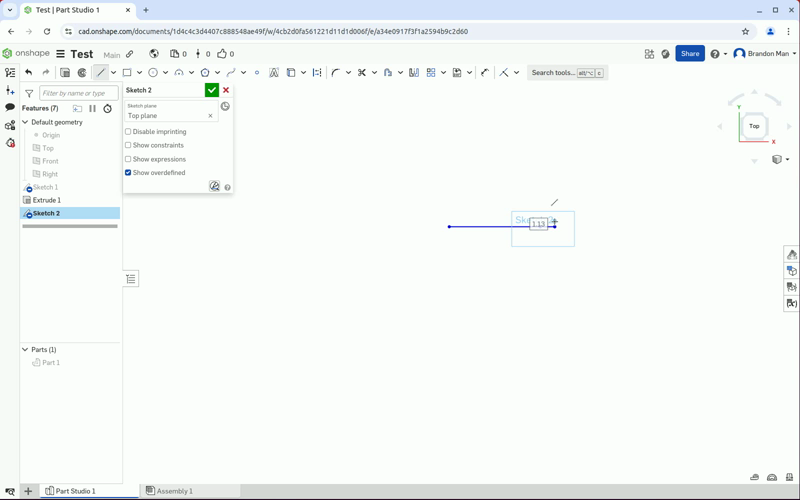
mouse_move(584, 221)
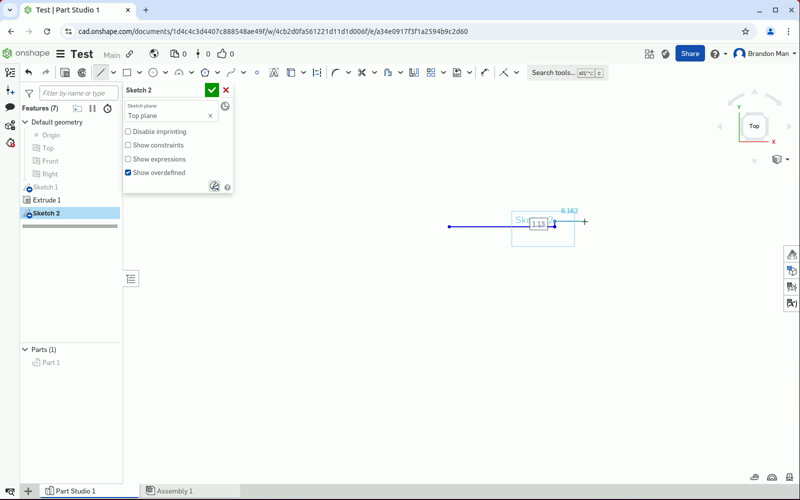
mouse_move(540, 221)
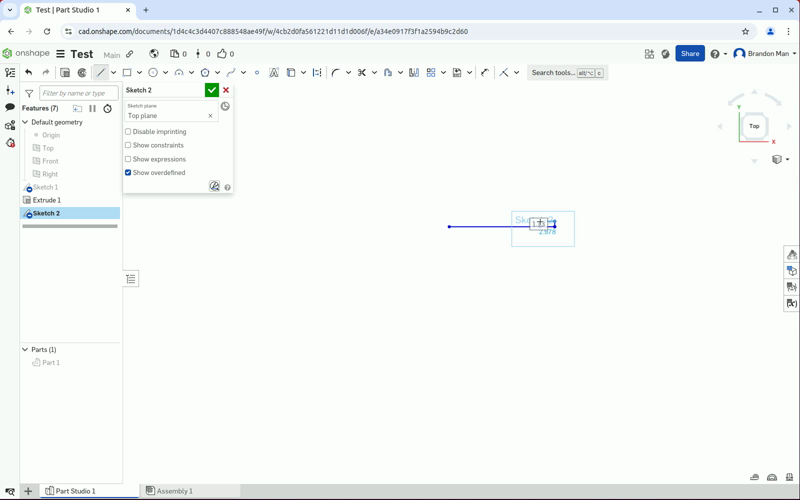
click(540, 221)
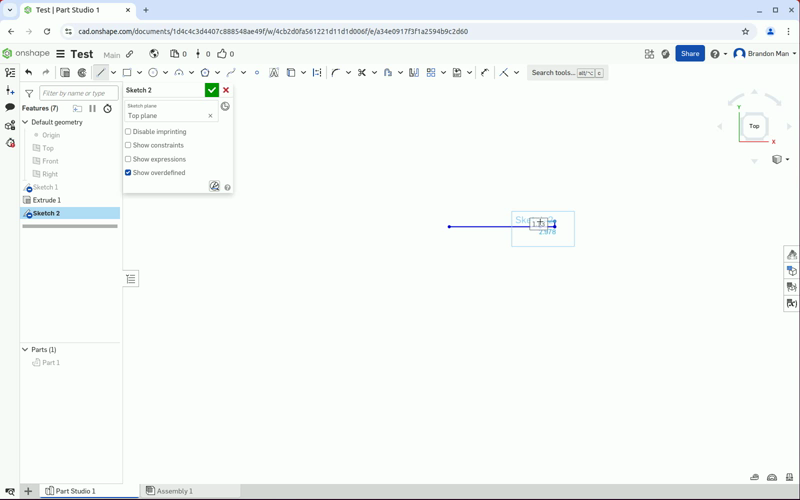
key_up(shift)
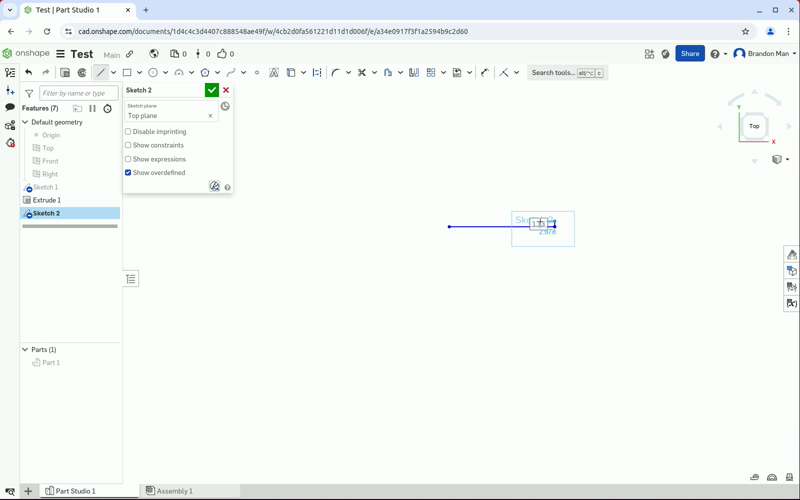
key_down(shift)
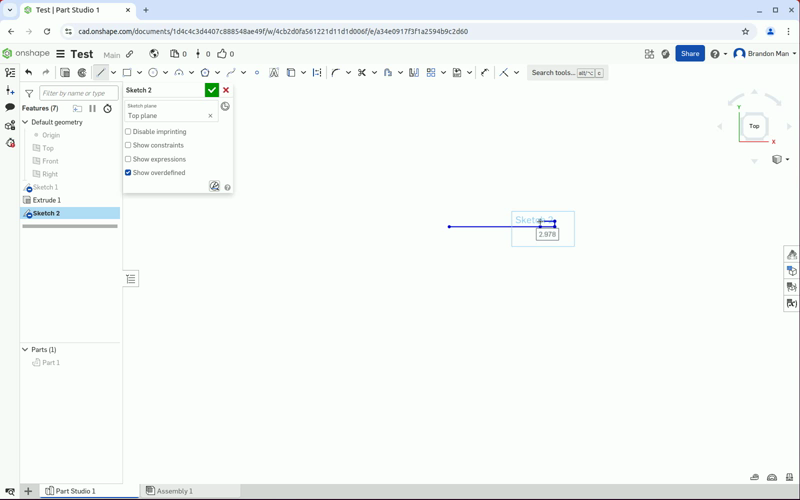
mouse_move(570, 221)
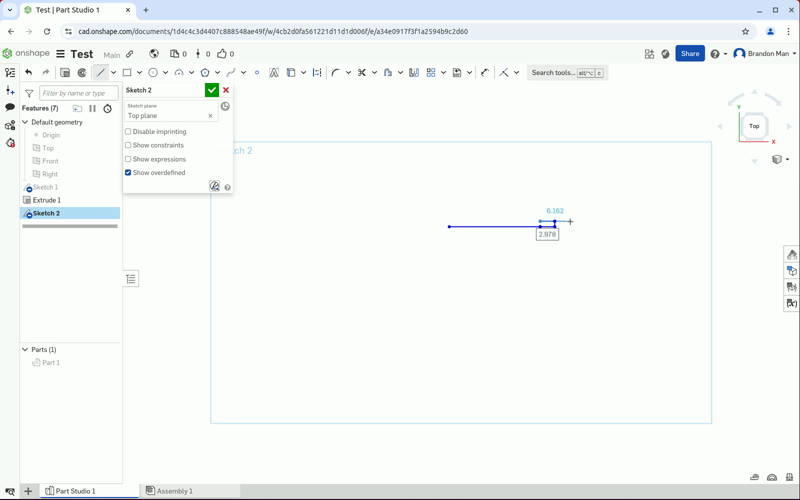
mouse_move(540, 170)
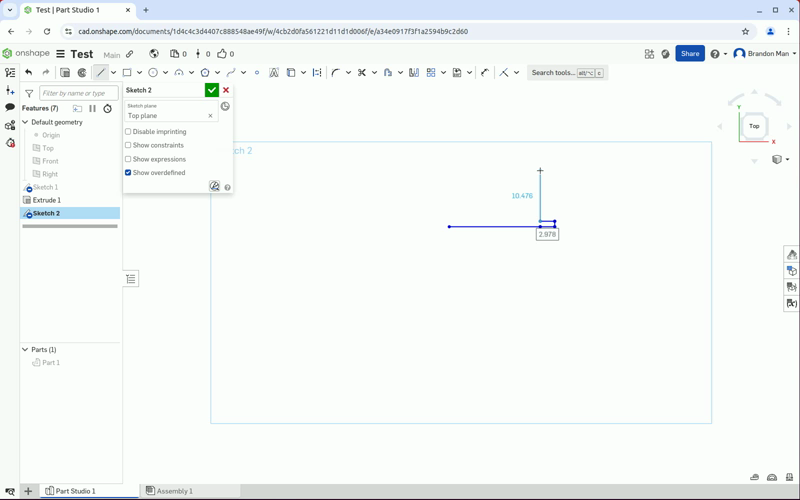
click(540, 170)
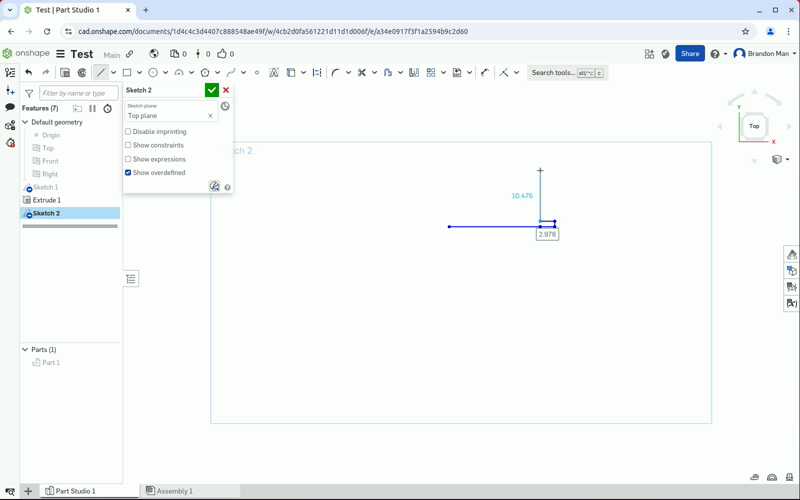
key_up(shift)
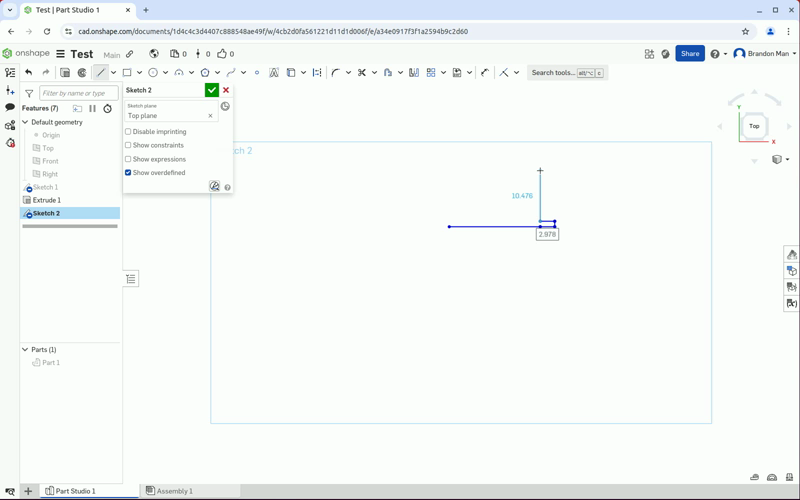
key_down(shift)
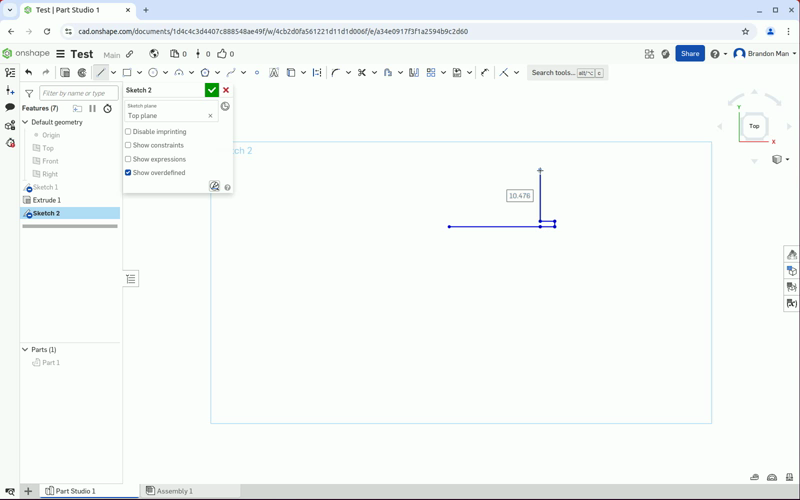
mouse_move(460, 170)
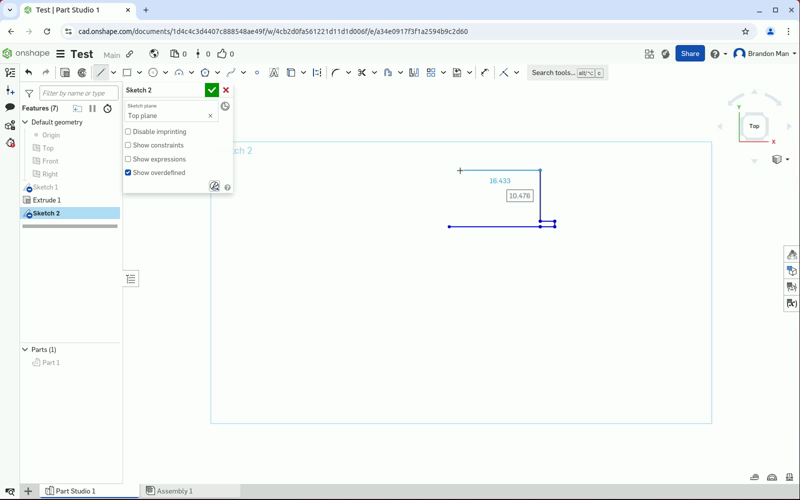
click(460, 170)
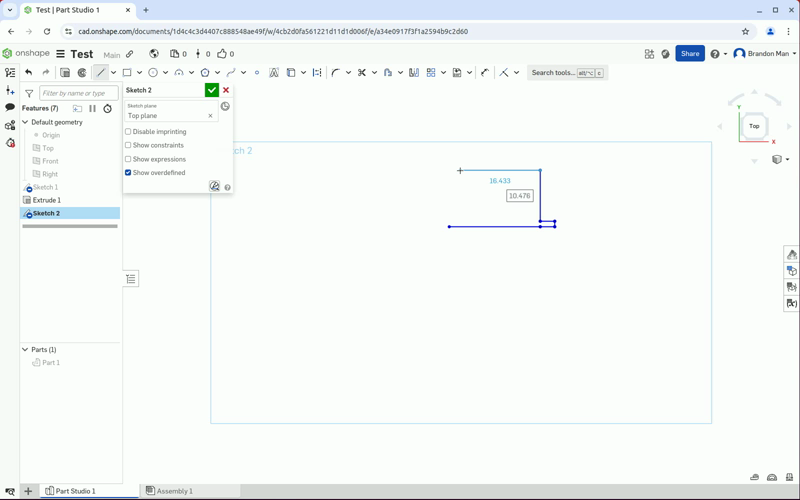
key_up(shift)
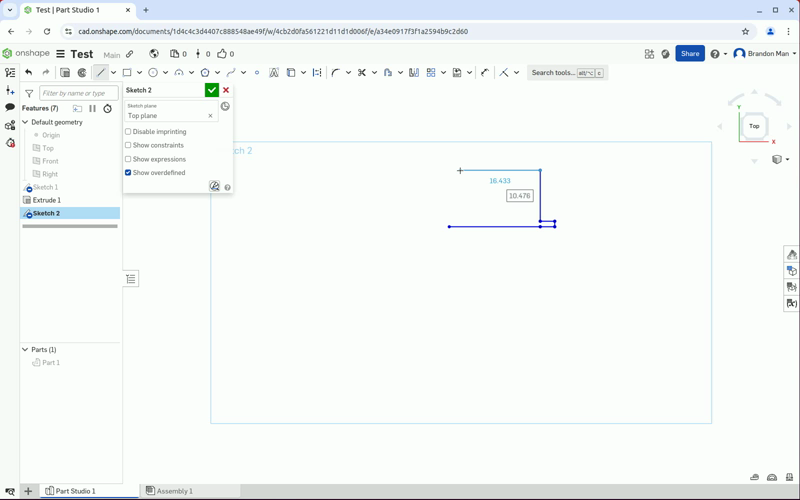
key_down(shift)
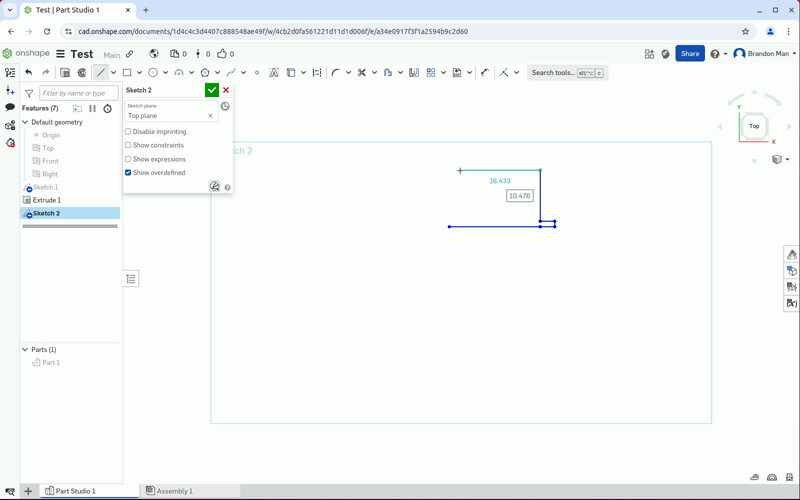
mouse_move(490, 170)
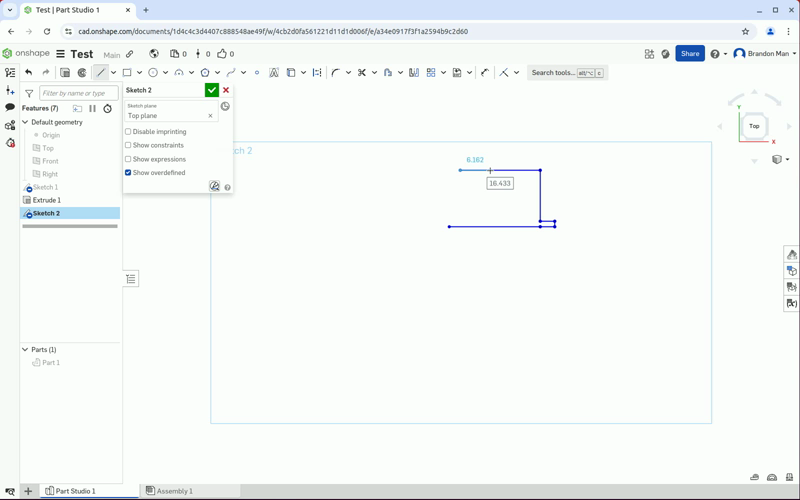
mouse_move(460, 221)
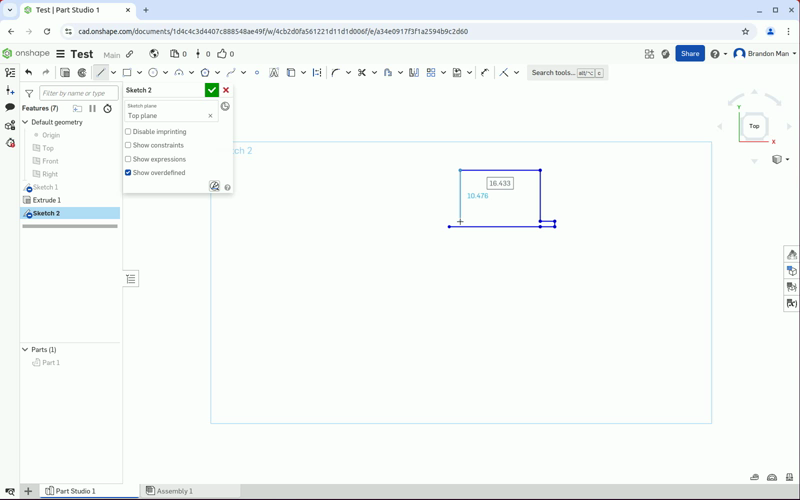
click(460, 221)
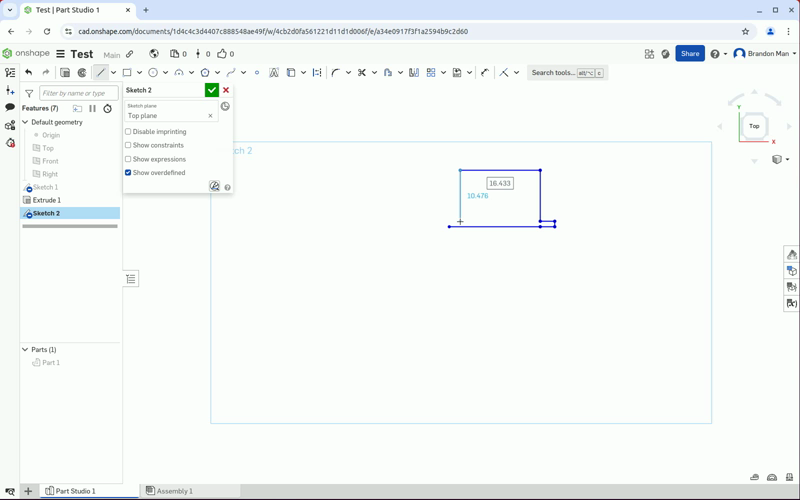
key_up(shift)
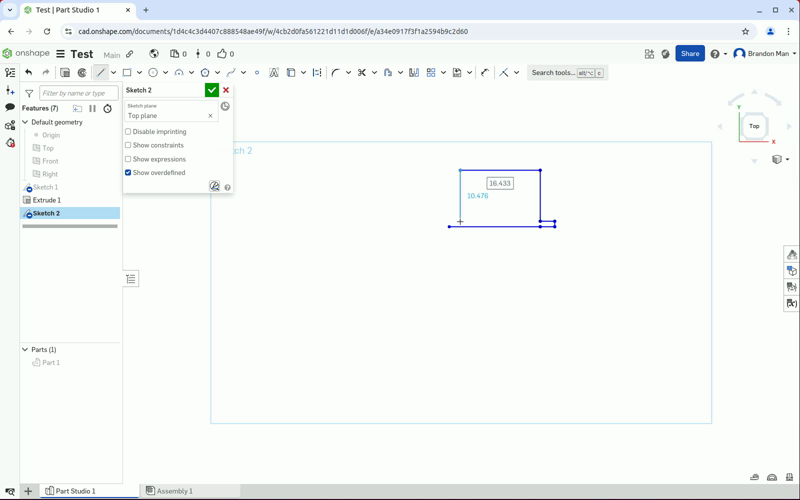
key_down(shift)
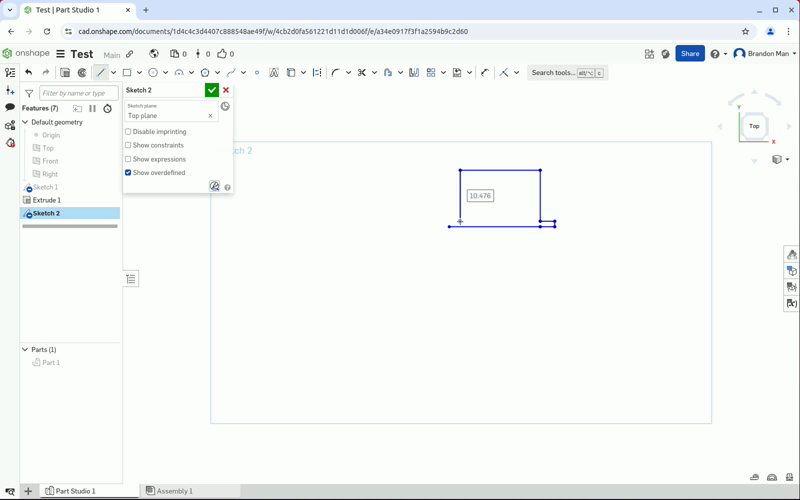
mouse_move(490, 221)
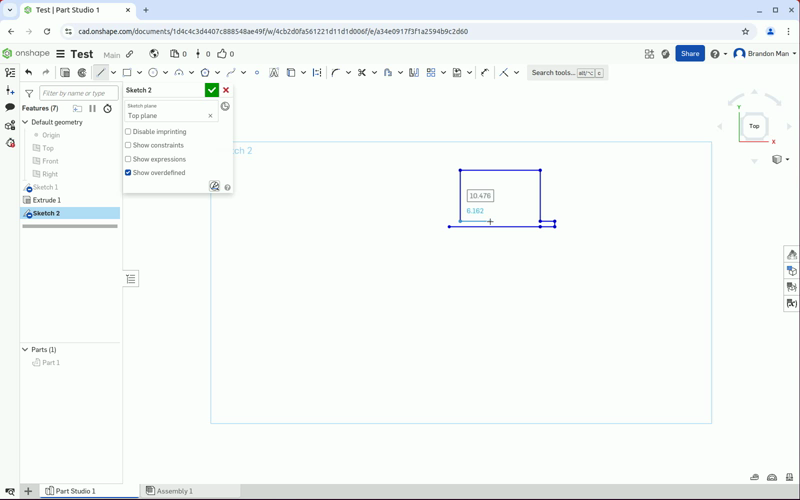
mouse_move(449, 221)
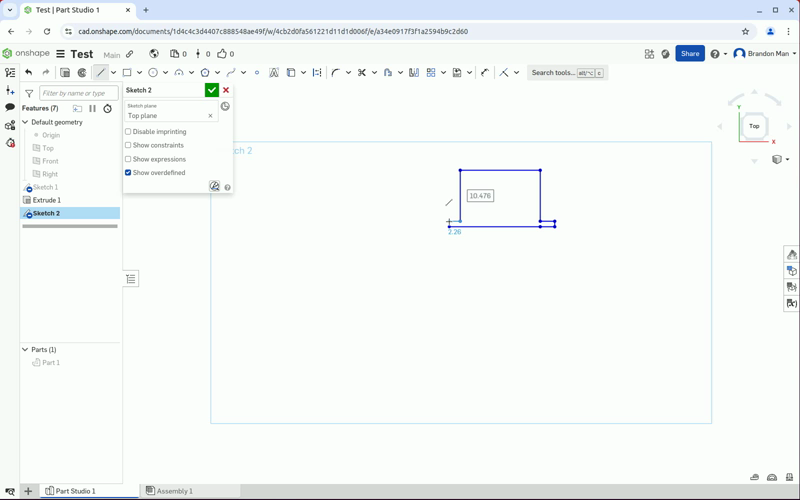
click(449, 221)
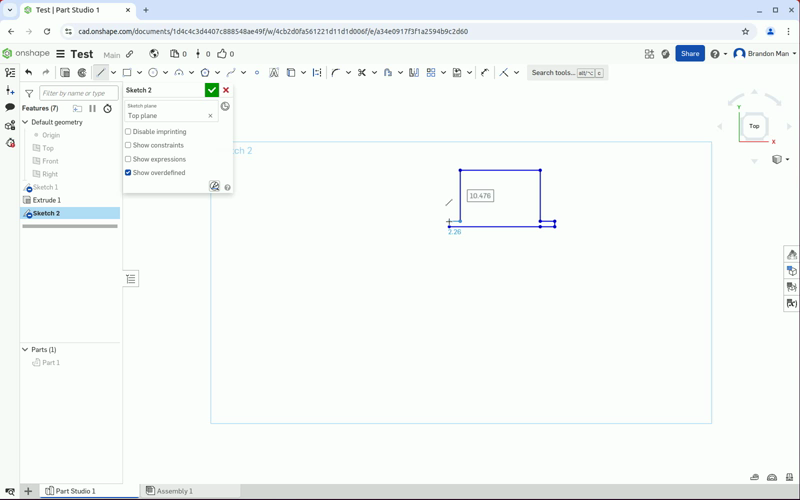
key_up(shift)
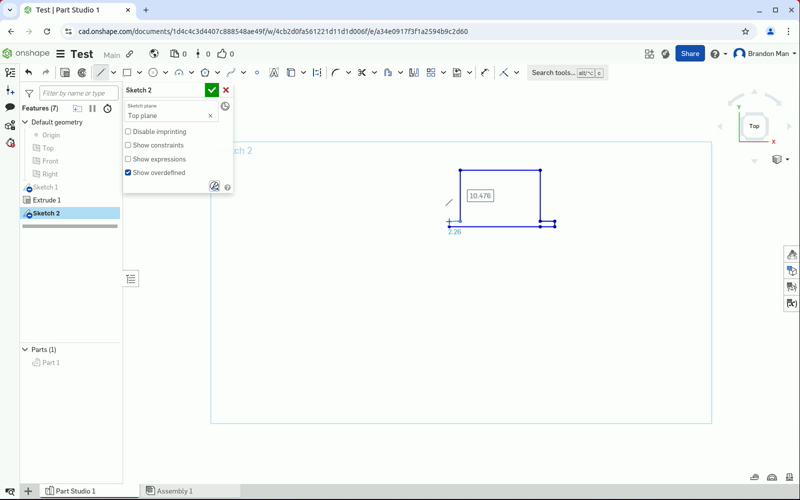
mouse_move(479, 221)
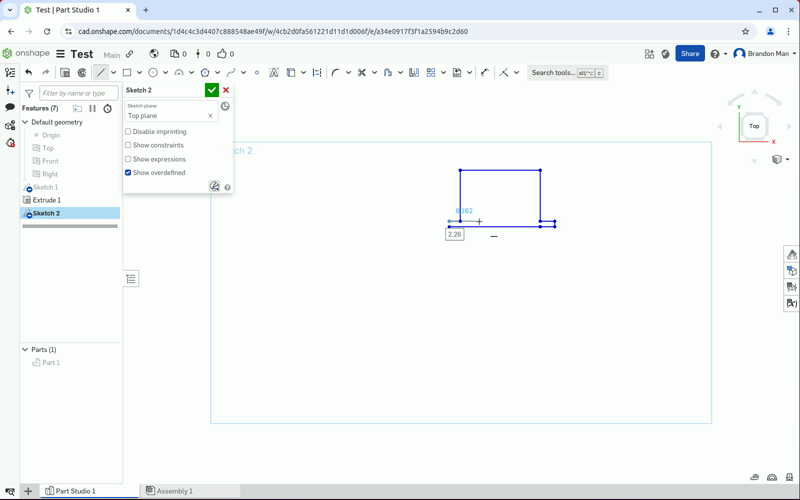
key_down(shift)
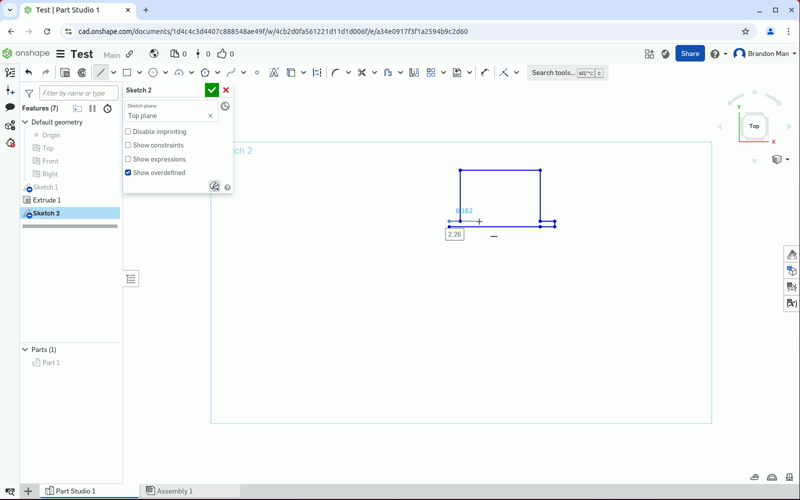
mouse_move(449, 226)
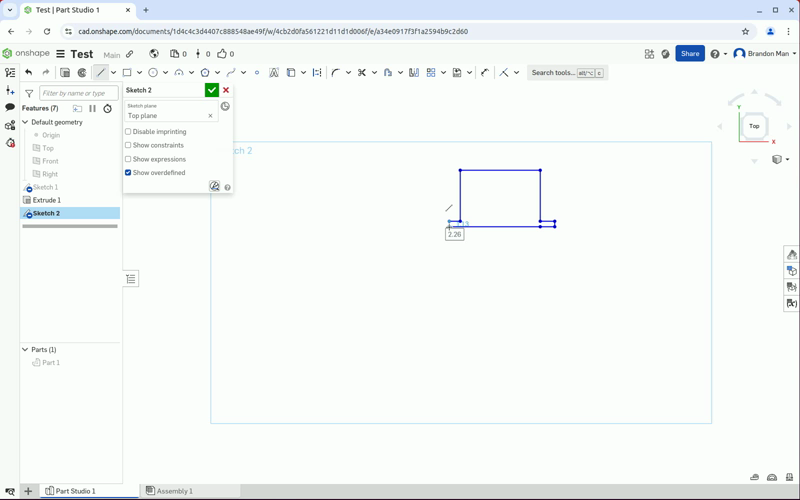
scroll(6)
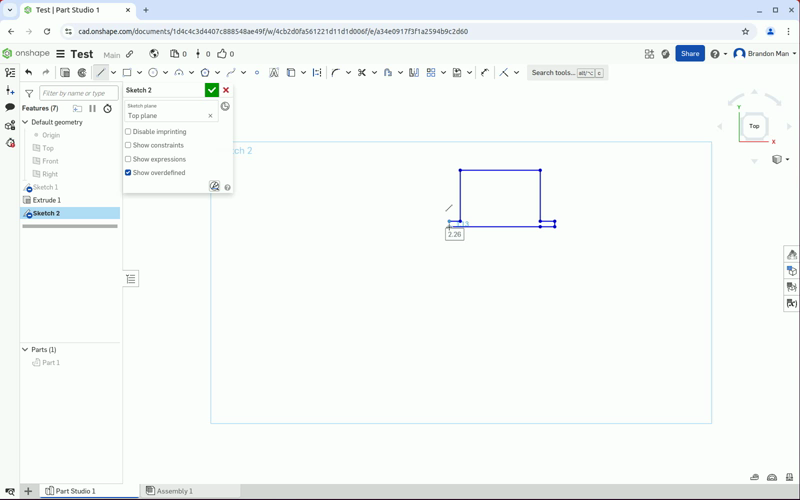
scroll(6)
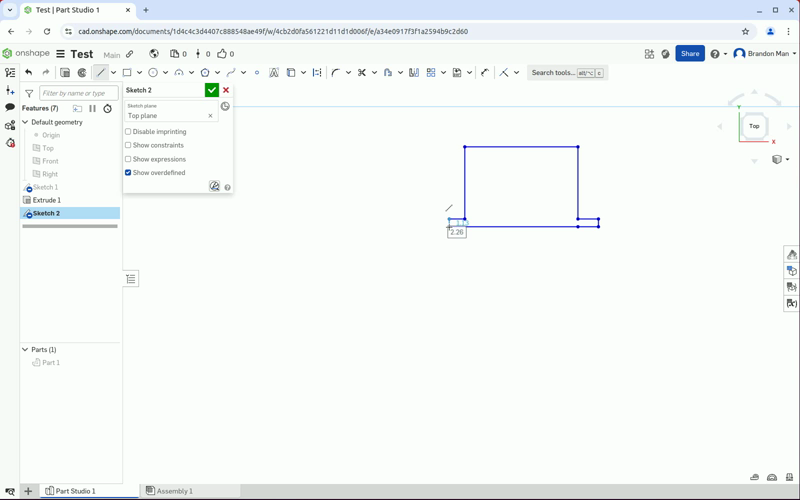
scroll(6)
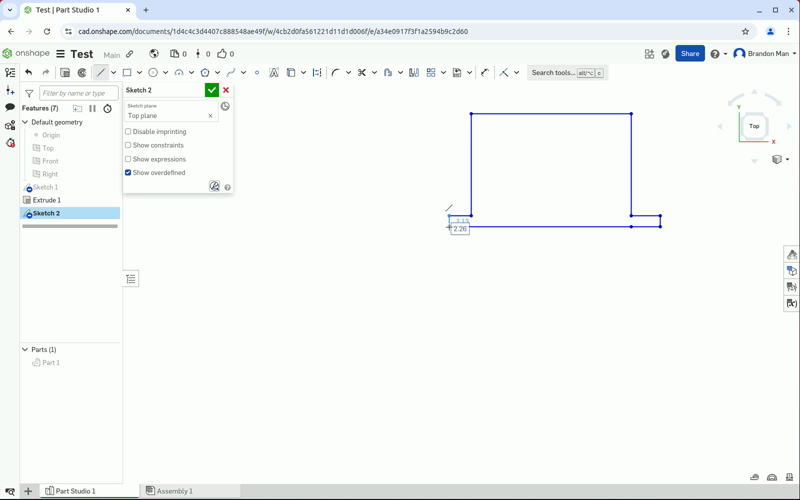
scroll(6)
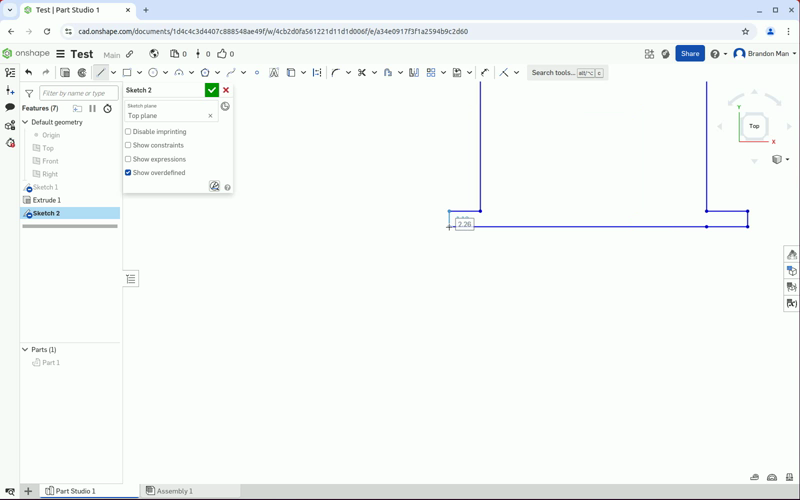
scroll(6)
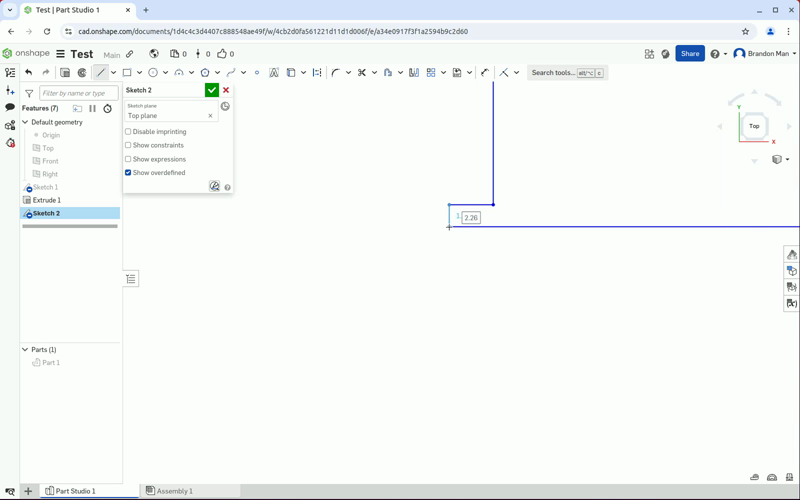
scroll(6)
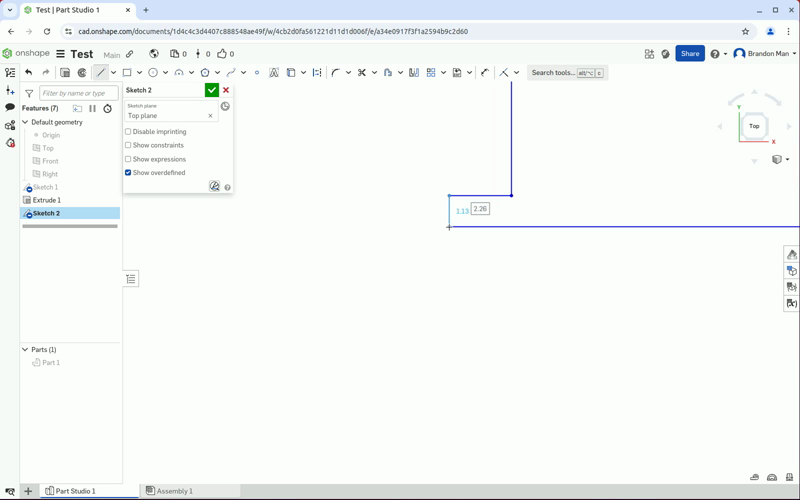
scroll(6)
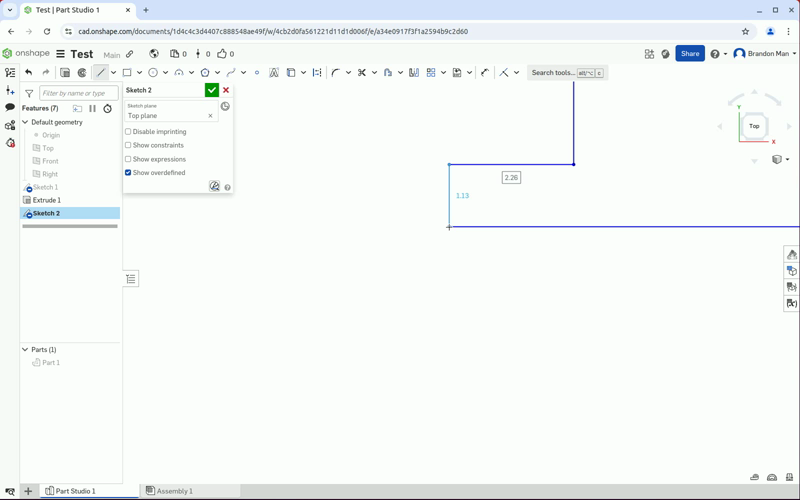
key_up(shift)
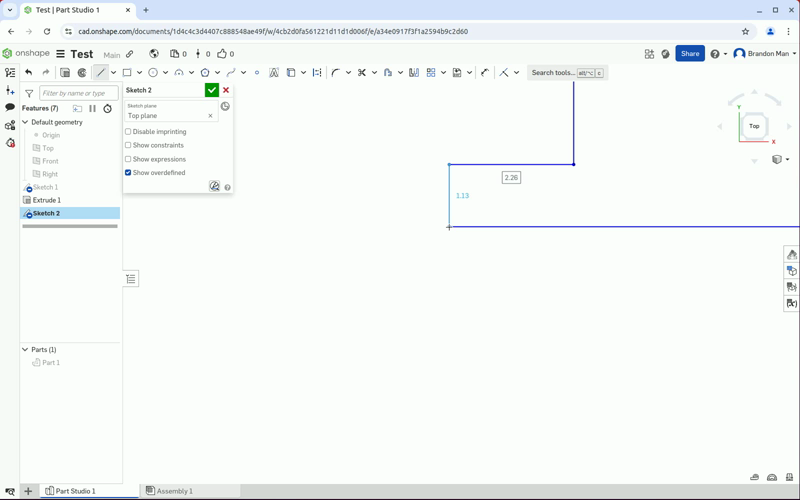
click(449, 226)
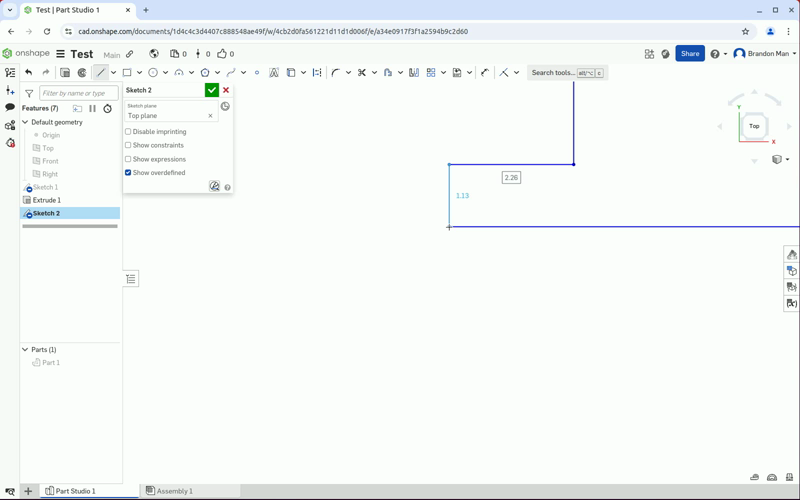
scroll(-6)
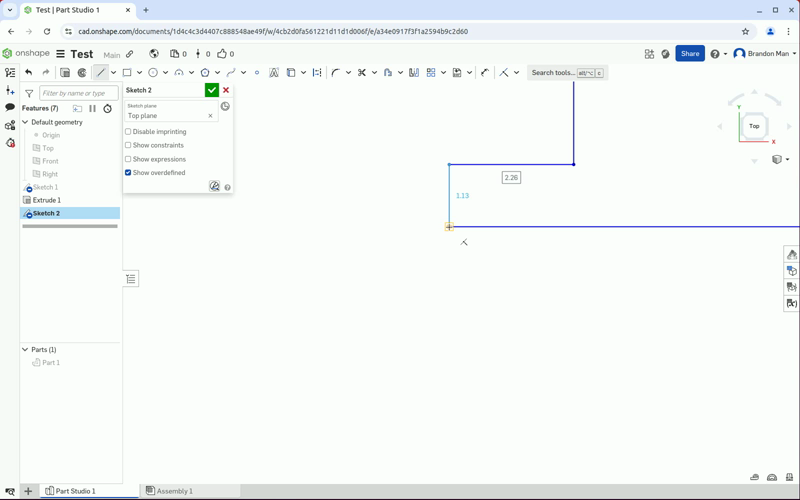
scroll(-6)
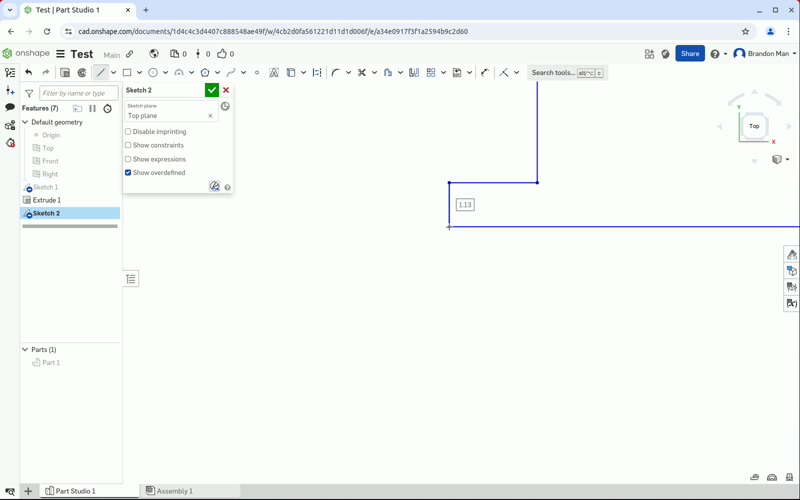
scroll(-6)
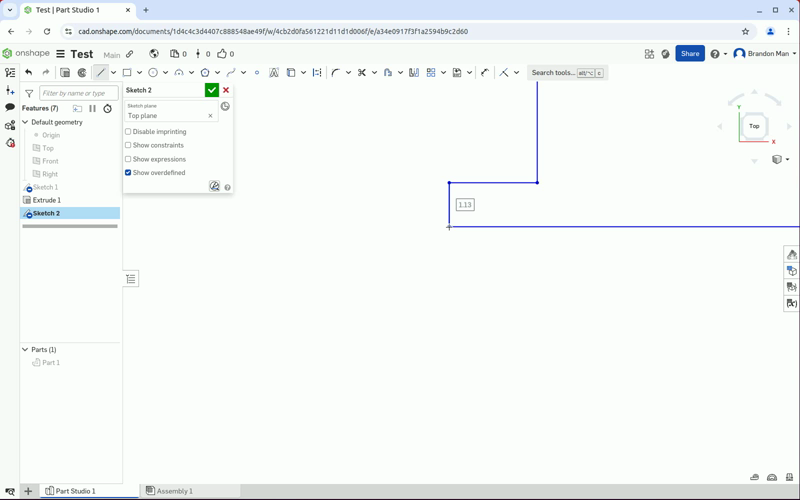
scroll(-6)
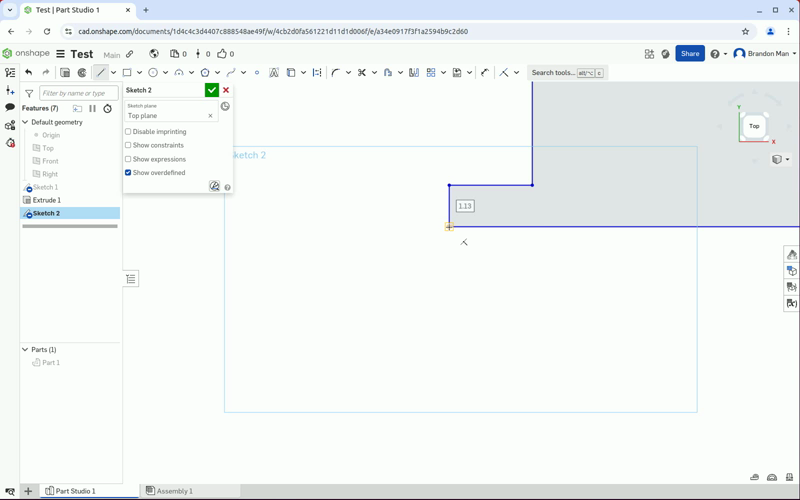
scroll(-6)
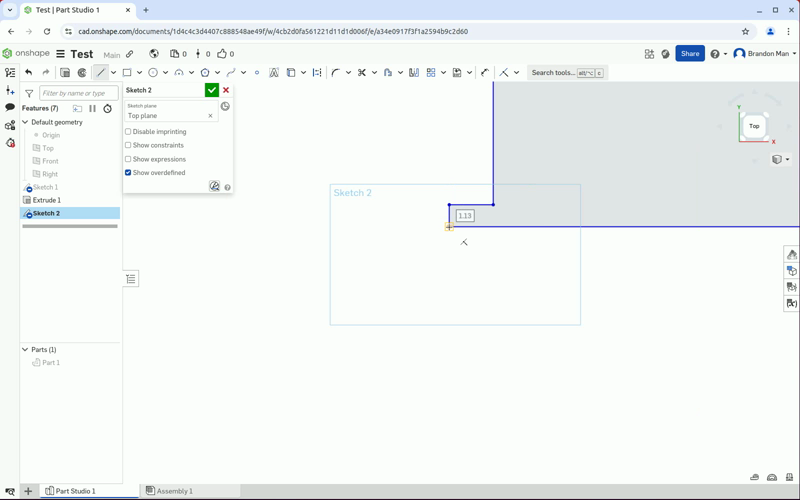
scroll(-6)
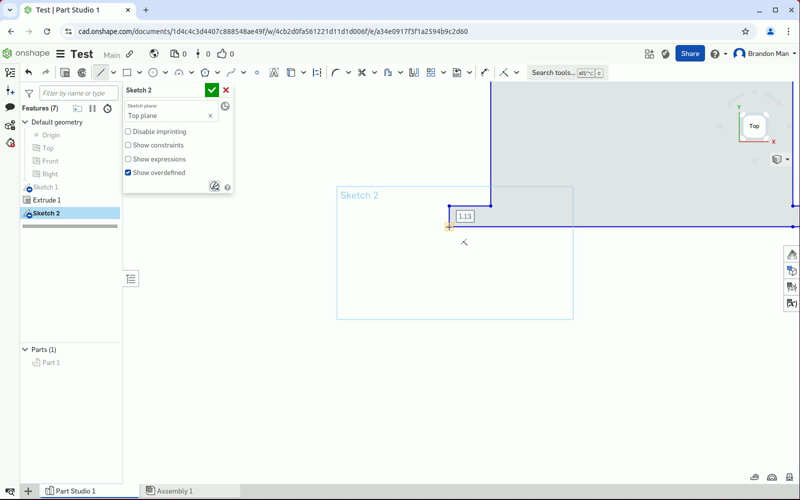
scroll(-6)
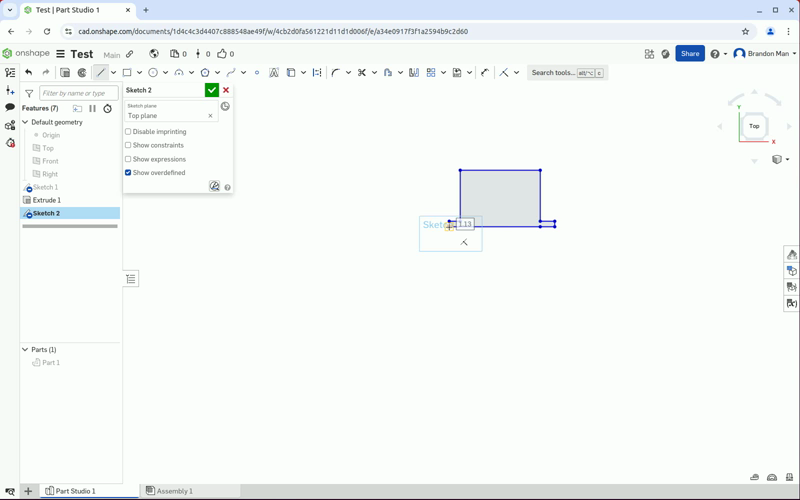
key(esc)
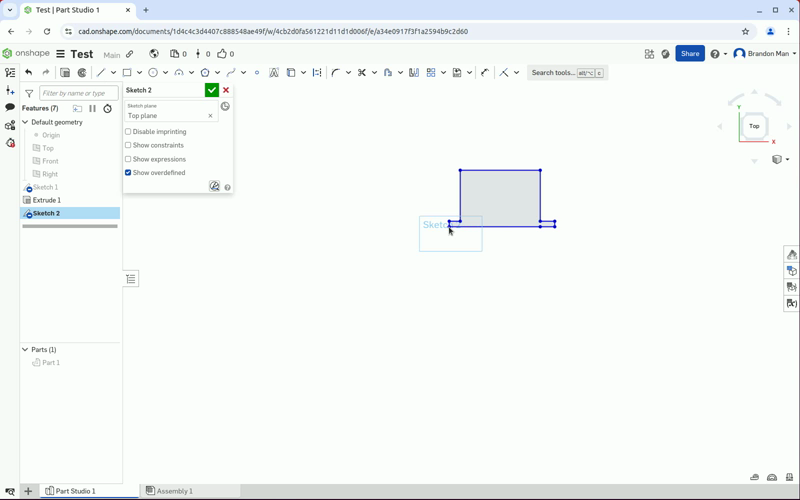
mouse_move(473, 208)
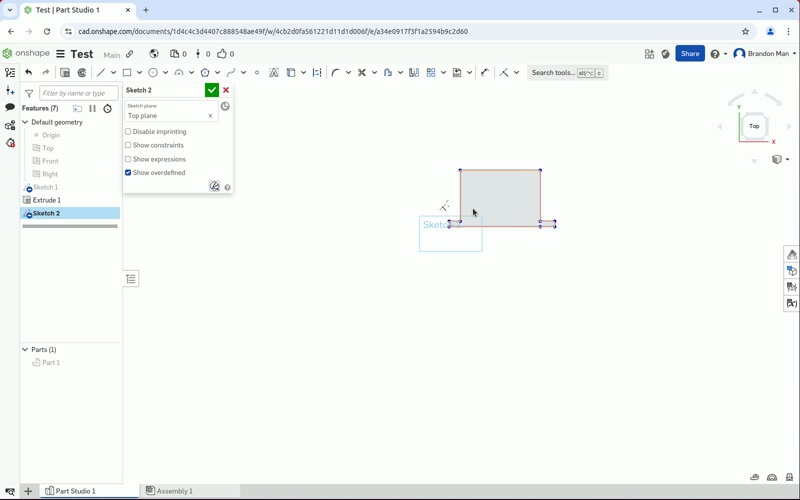
click(473, 208)
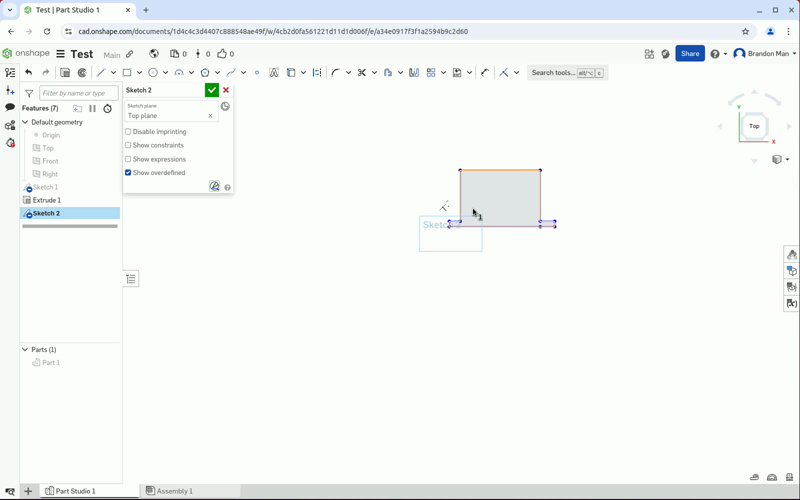
mouse_move(73, 352)
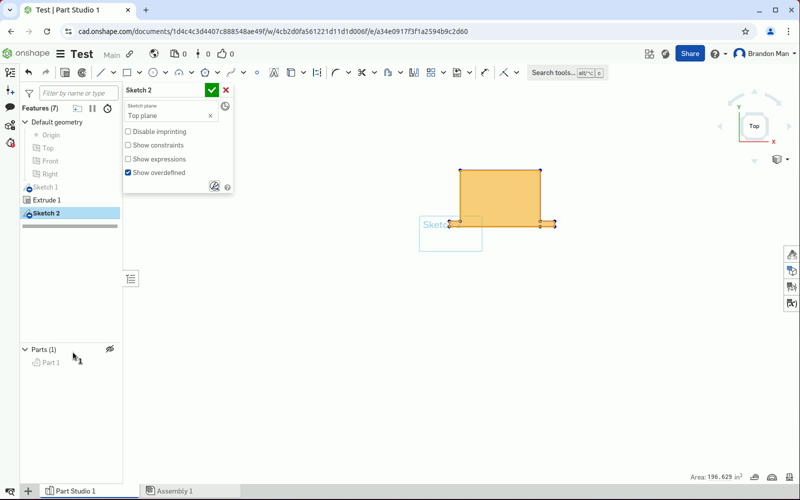
key(shift+y)
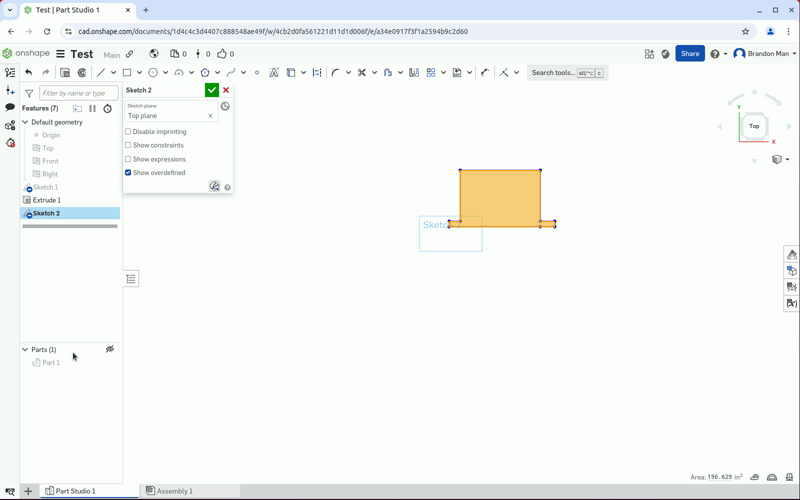
key(shift+e)
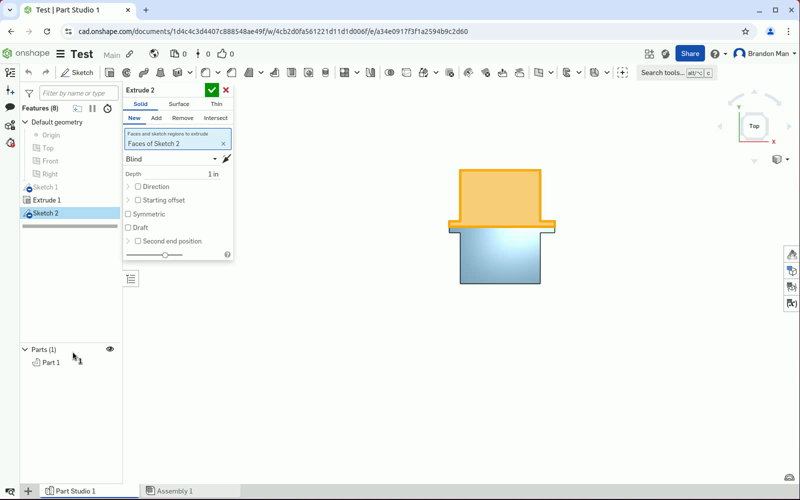
mouse_move(143, 106)
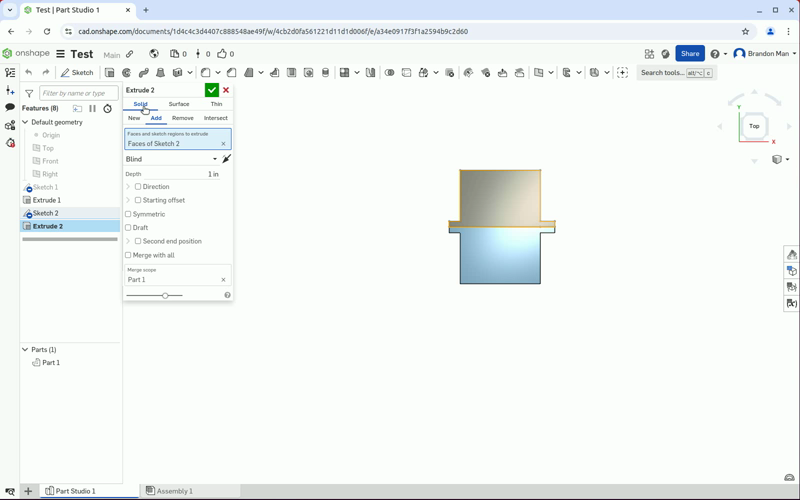
click(143, 106)
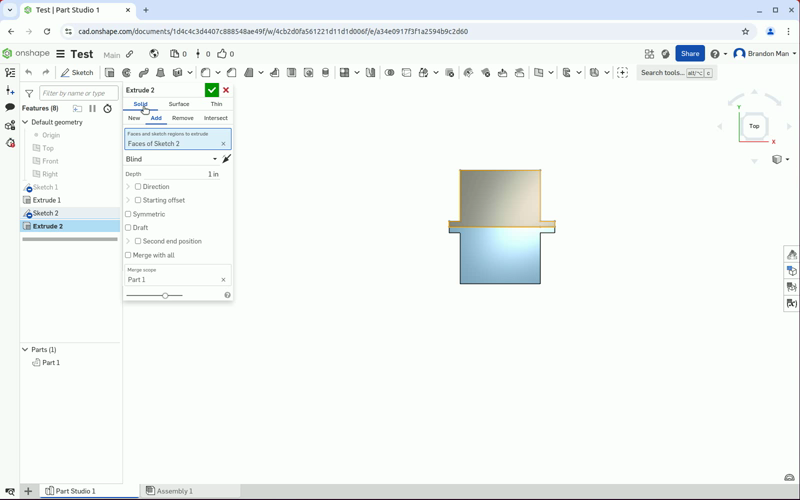
mouse_move(137, 120)
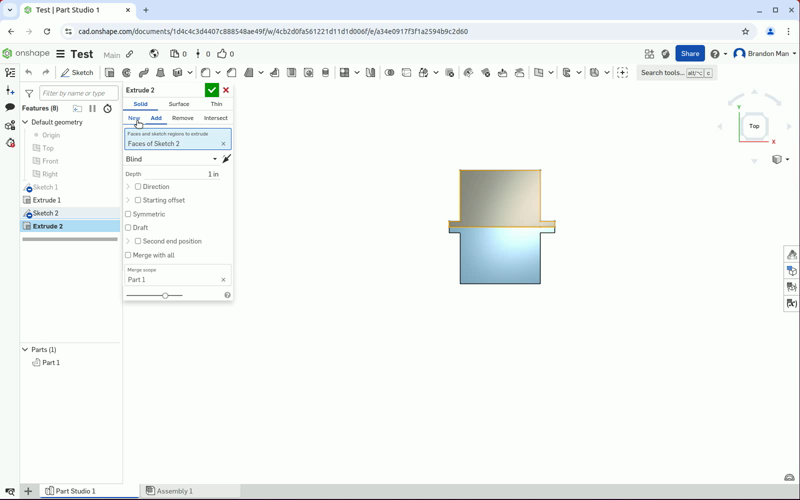
click(137, 120)
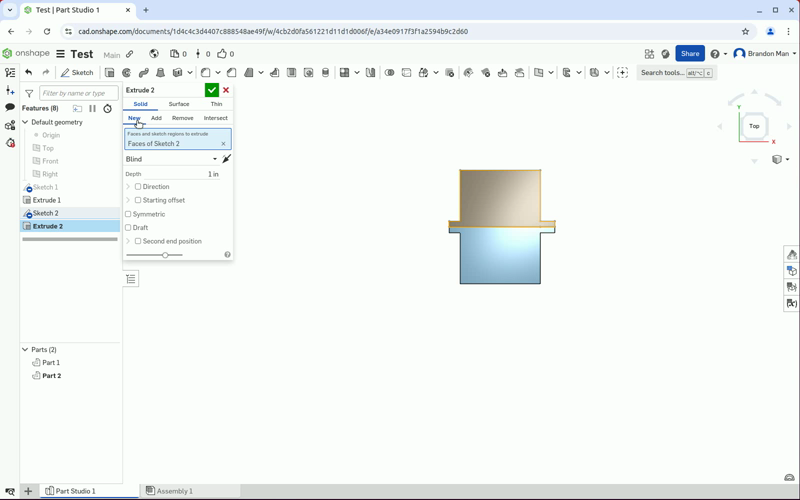
key(tab, 4)
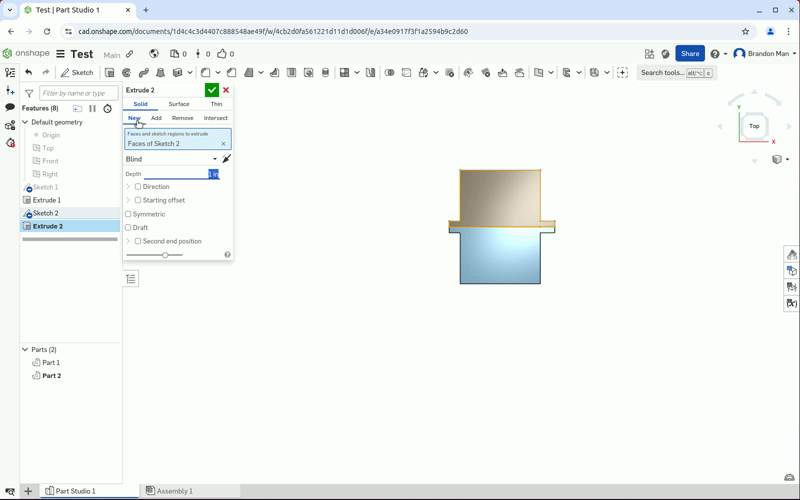
text(1.204)
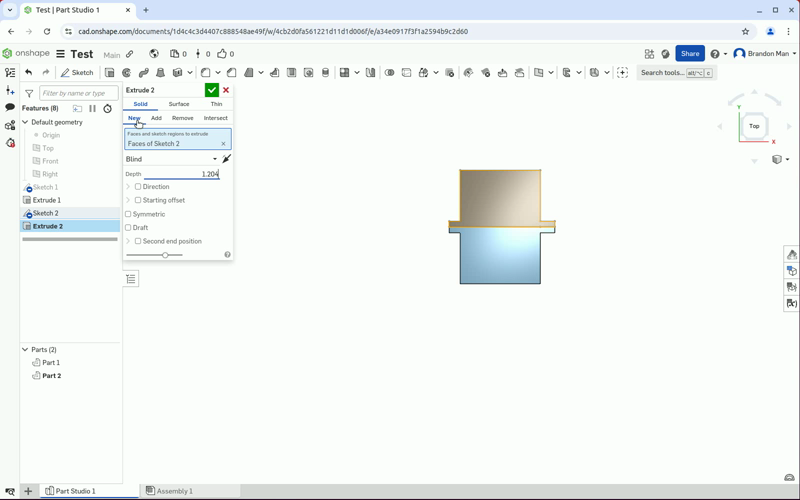
key(enter)
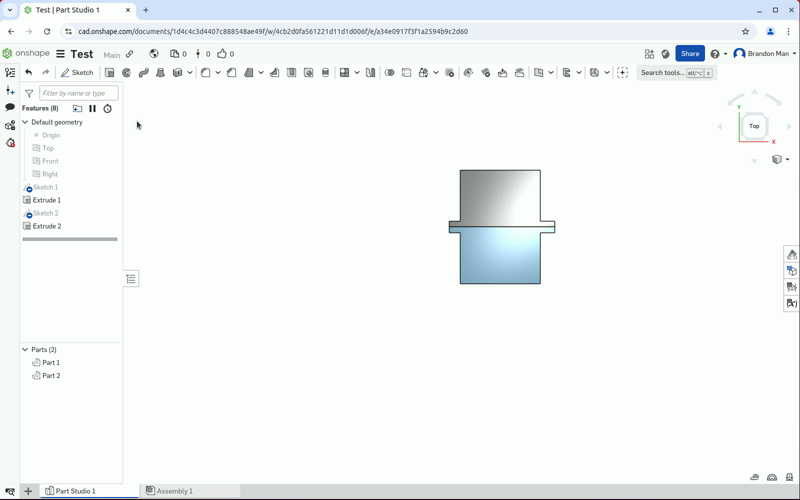
key(shift+h)
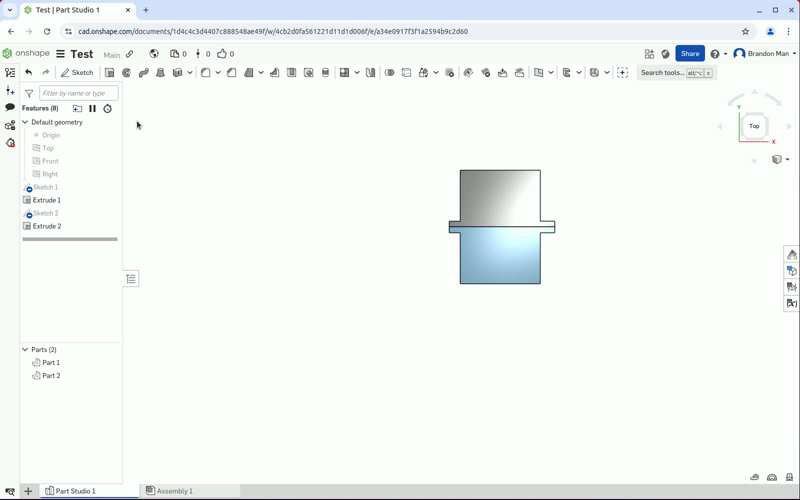
key(shift+h)
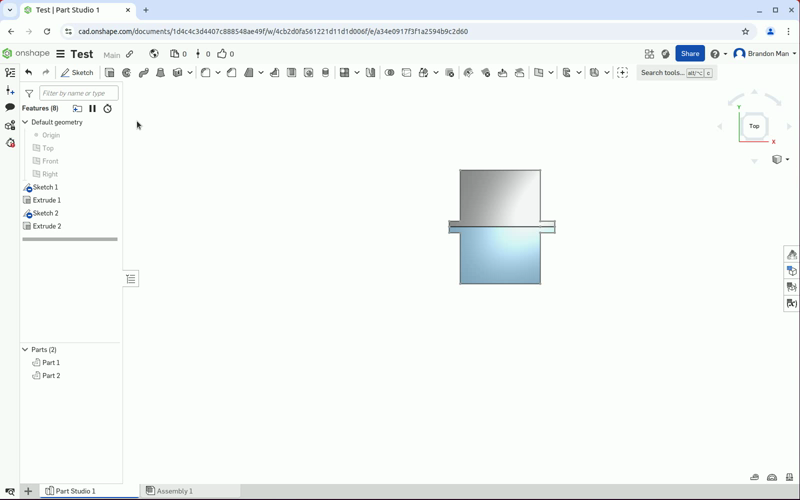
key(shift+7)
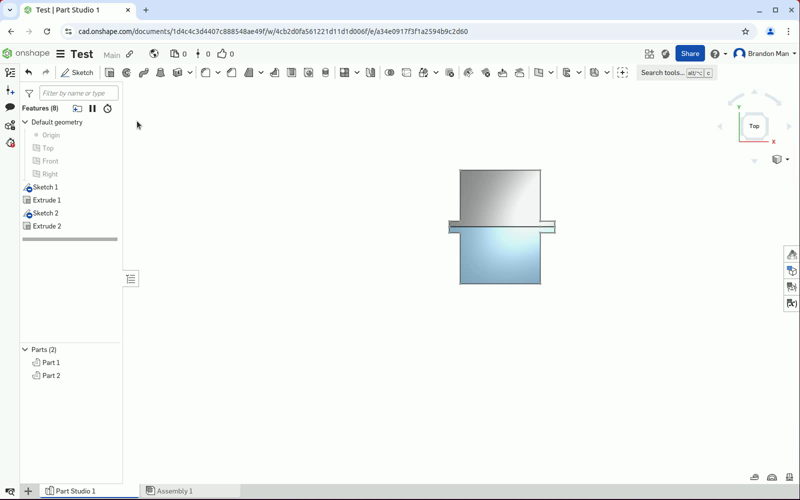
key(up, 3)
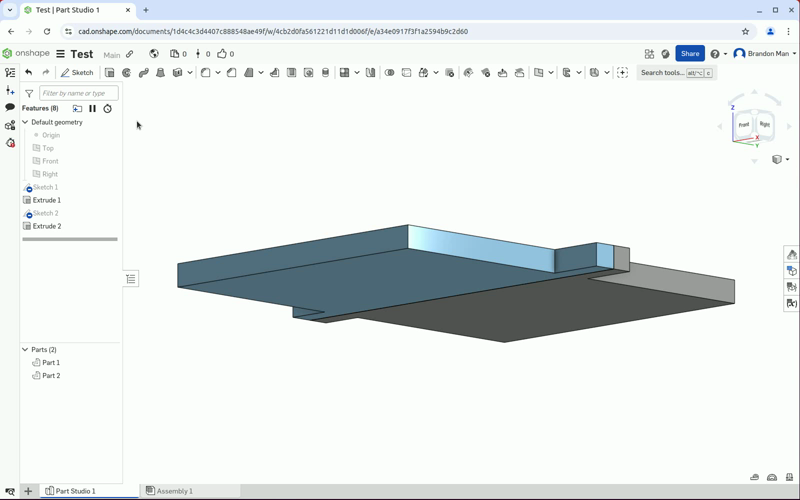
key(left, 3)
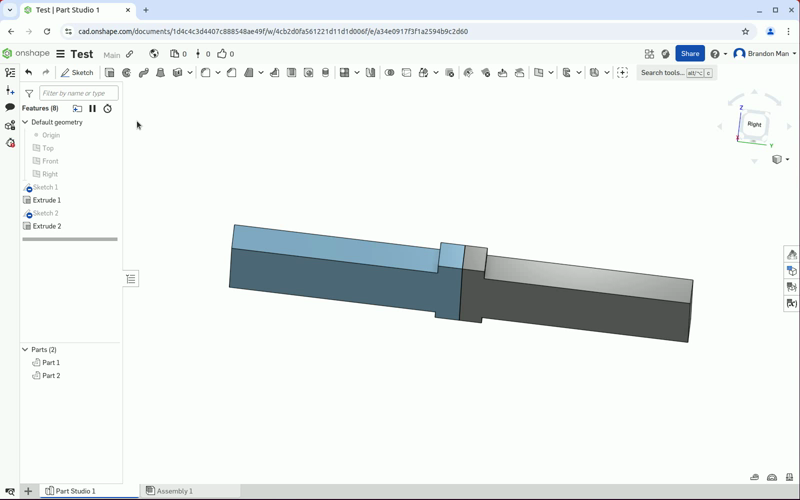
key(right, 3)
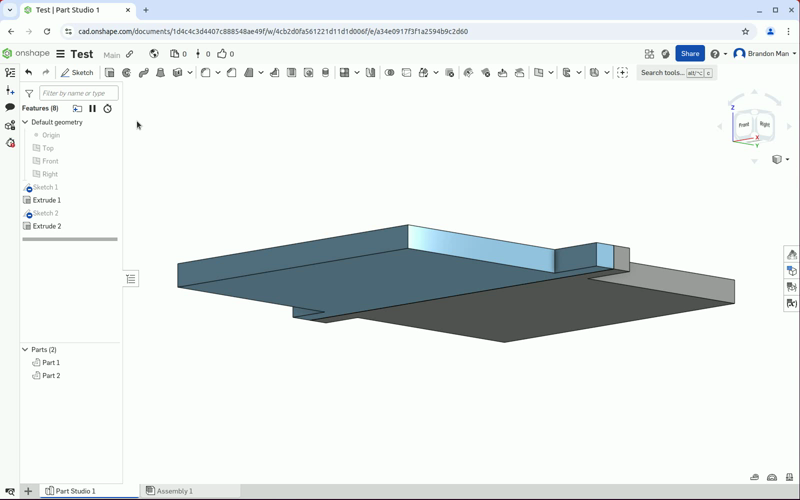
key(down, 3)
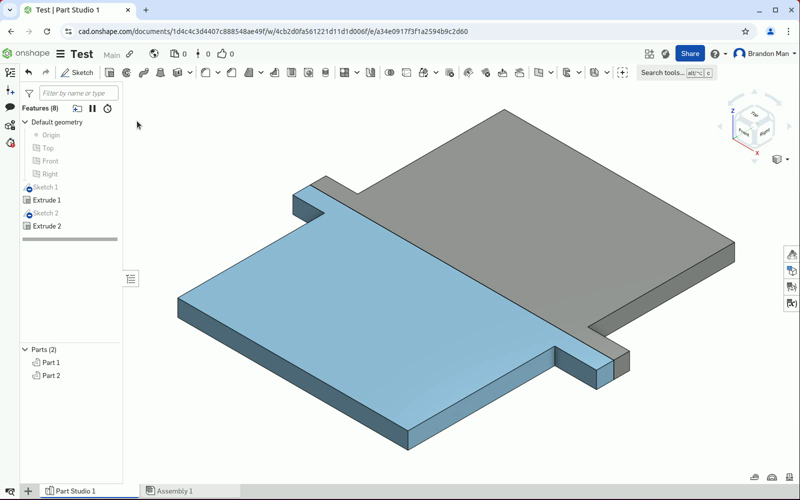
mouse_move(73, 189)
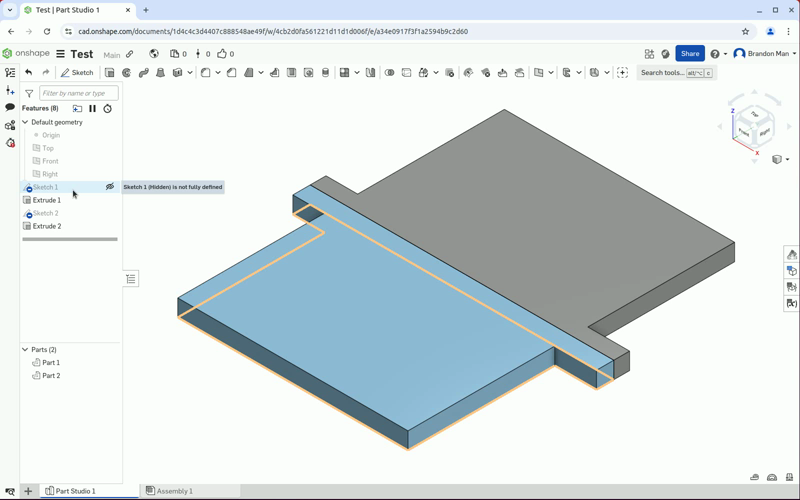
click(73, 189)